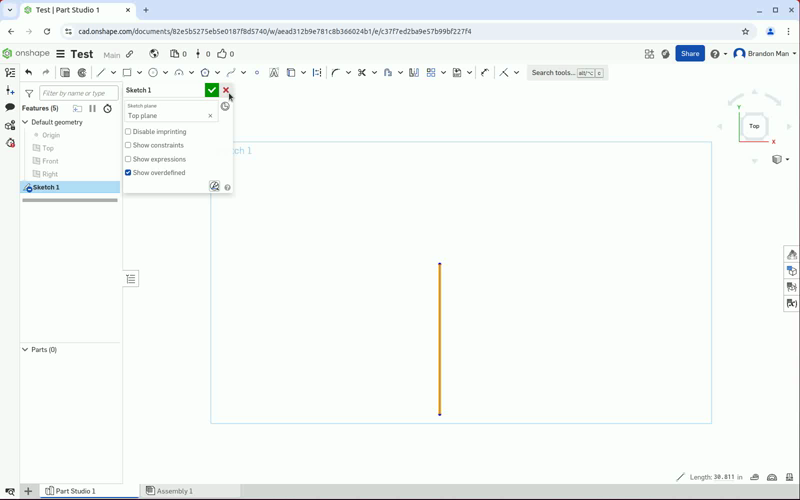
key(shift+h)
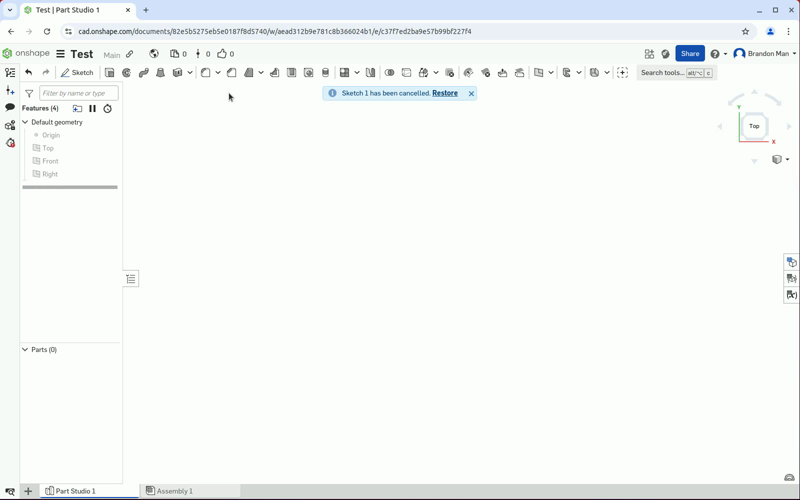
mouse_move(73, 352)
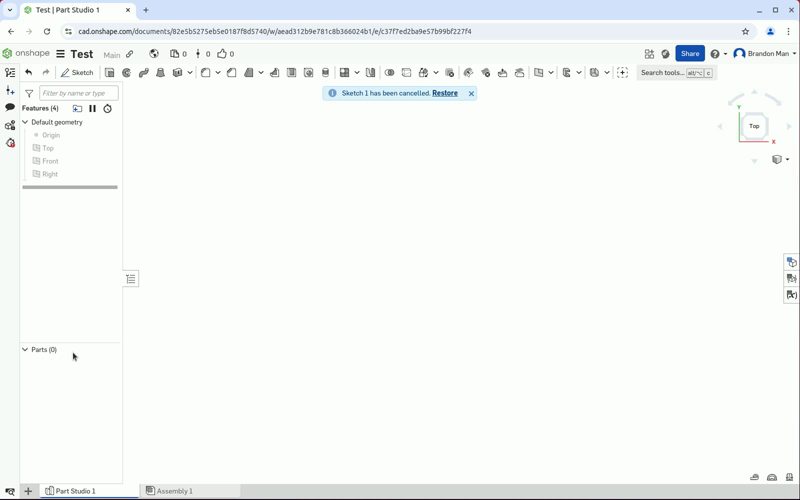
key(y)
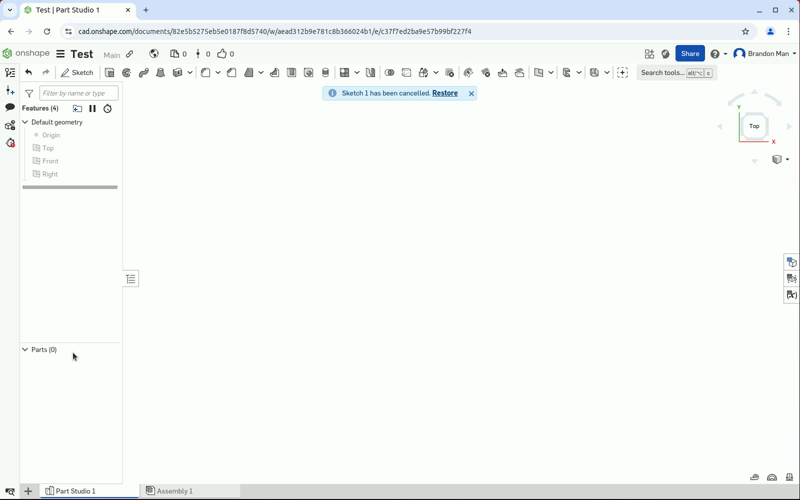
key(shift+p)
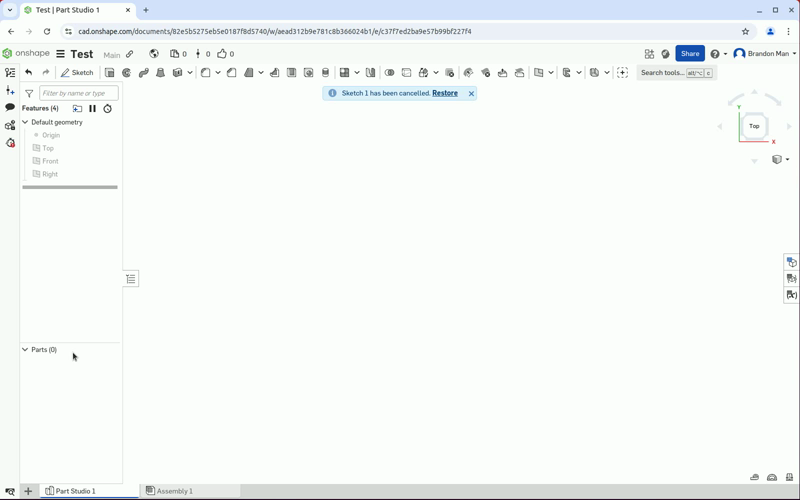
key(space)
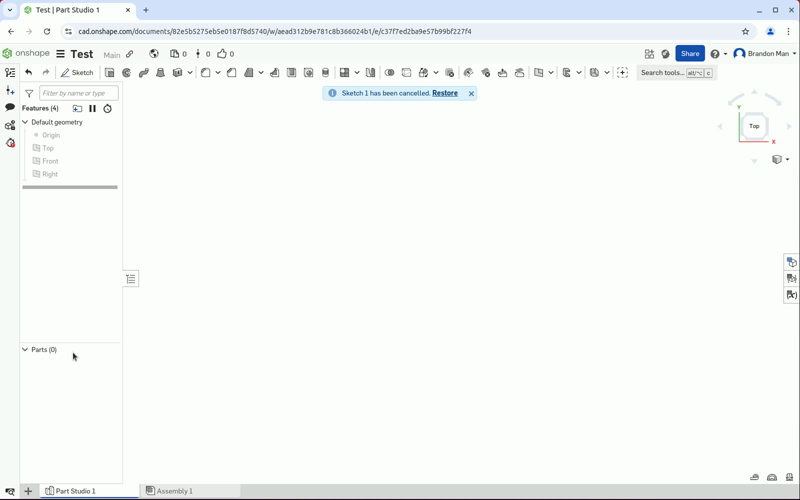
key_down(shift)
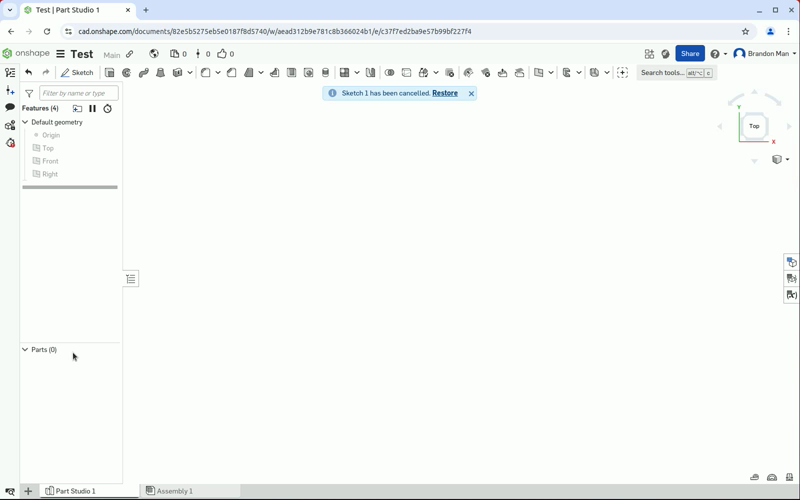
key(up)
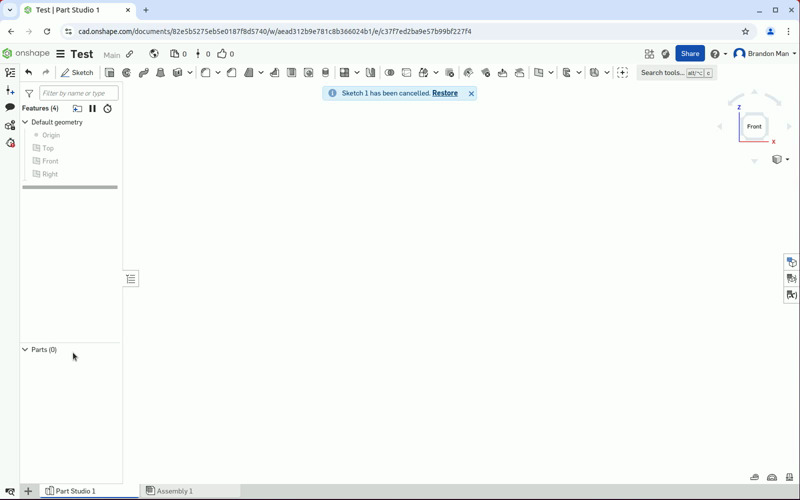
key_up(shift)
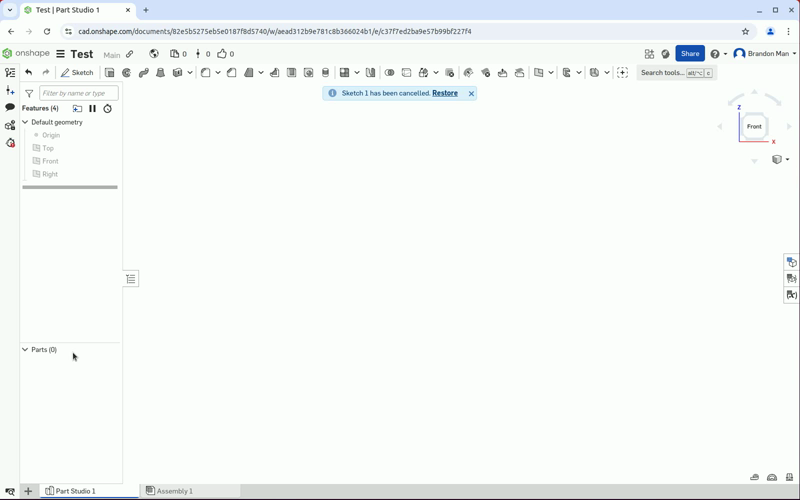
mouse_move(73, 352)
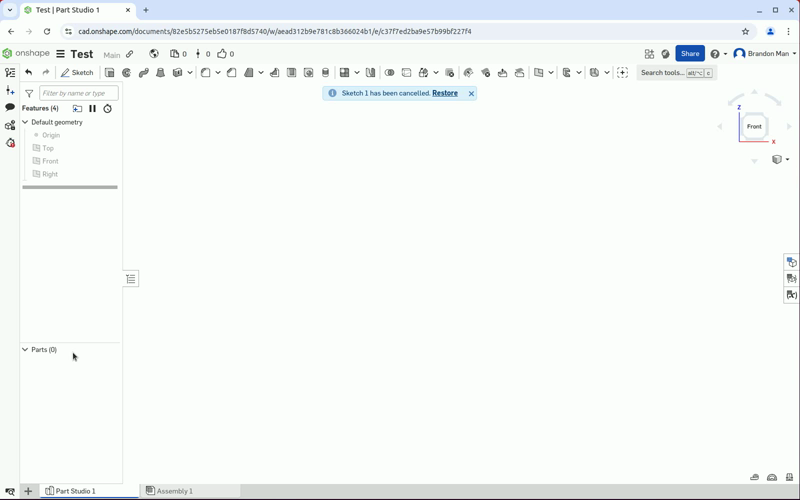
key(shift+y)
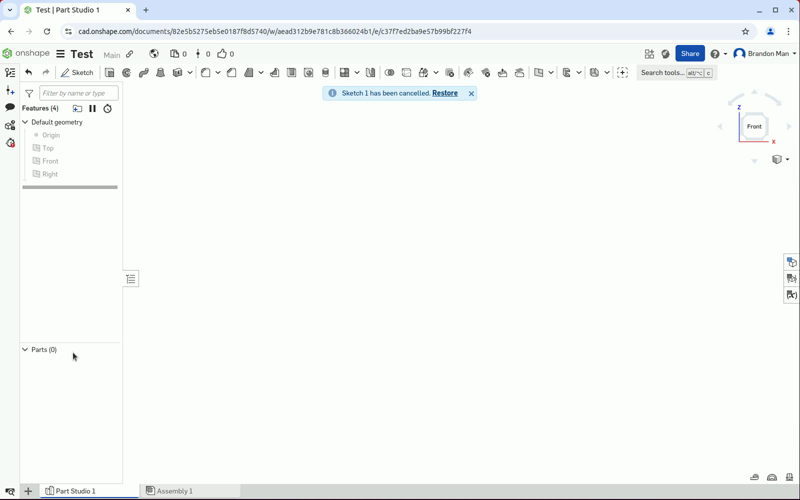
key(shift+s)
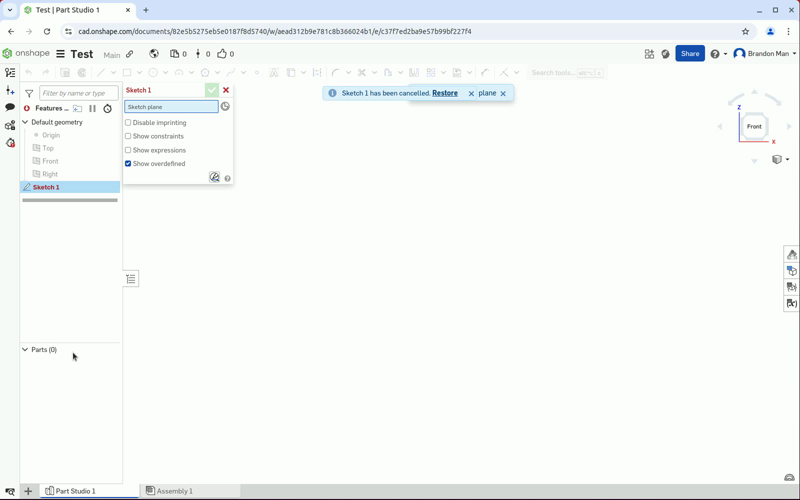
mouse_move(73, 163)
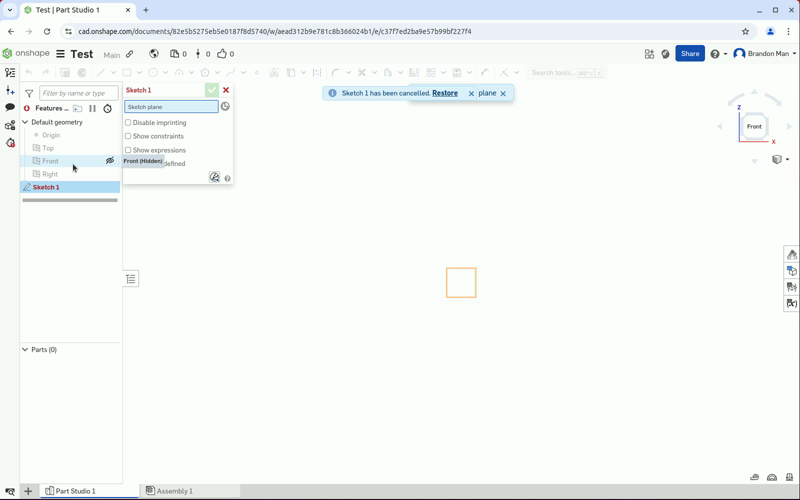
click(73, 163)
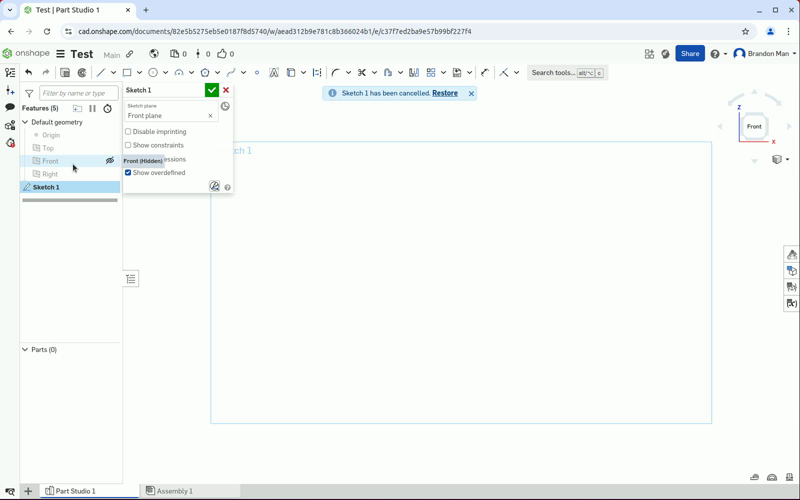
mouse_move(73, 352)
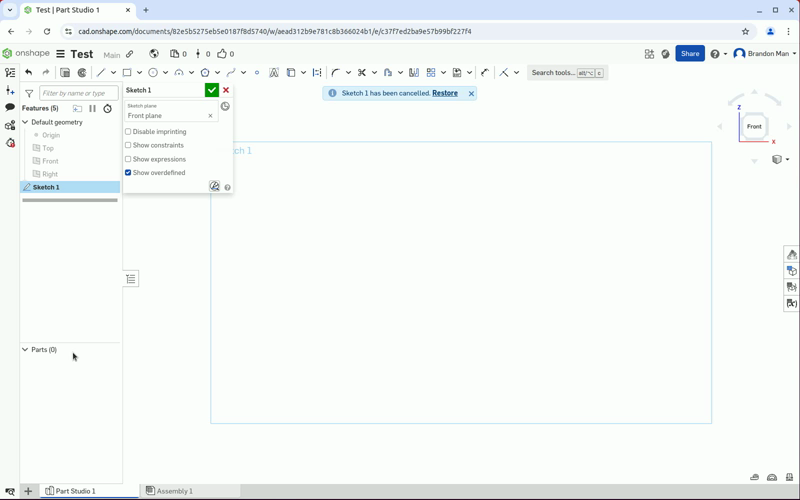
key(y)
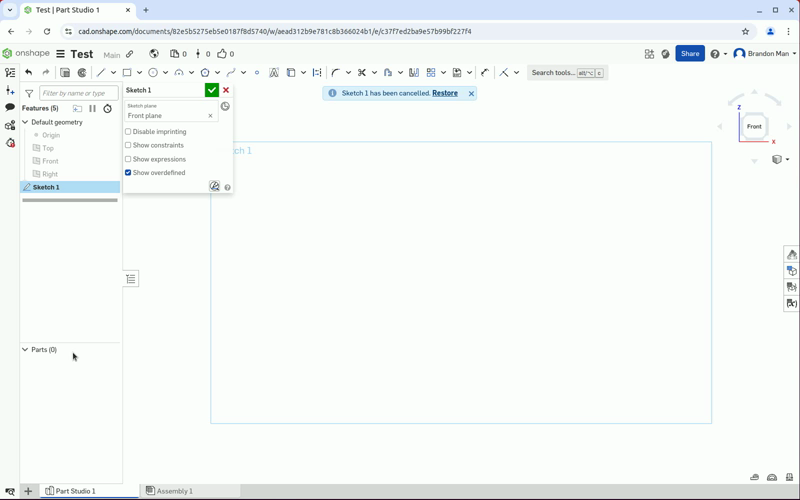
key(a)
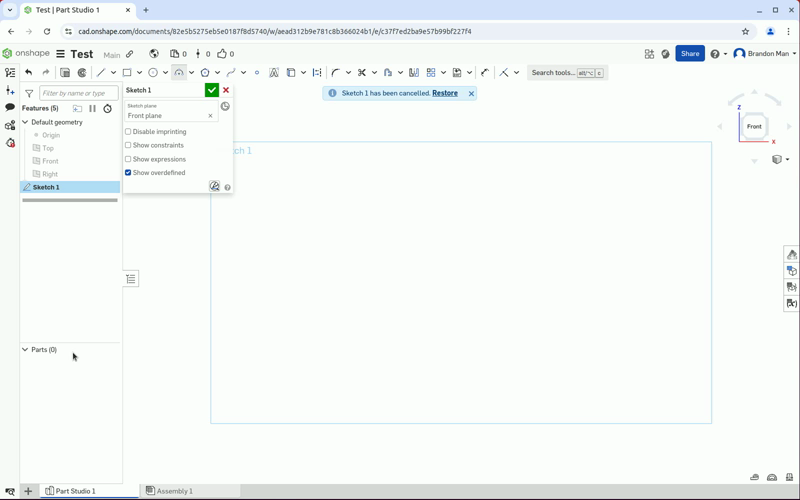
key_down(shift)
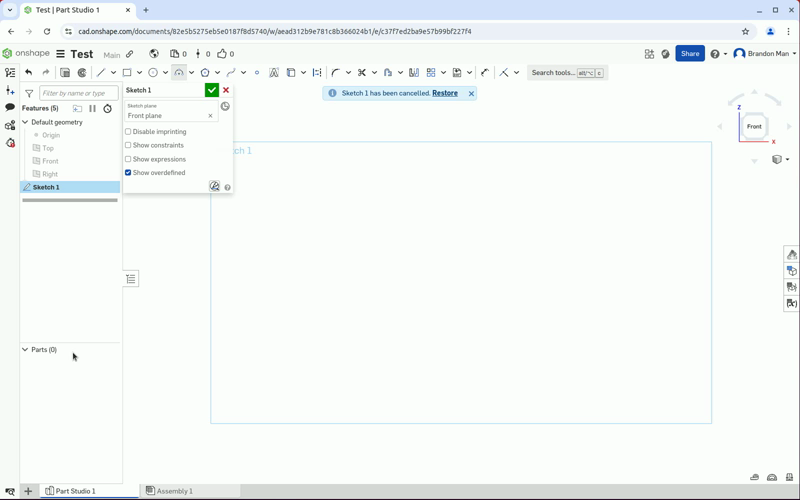
mouse_move(441, 359)
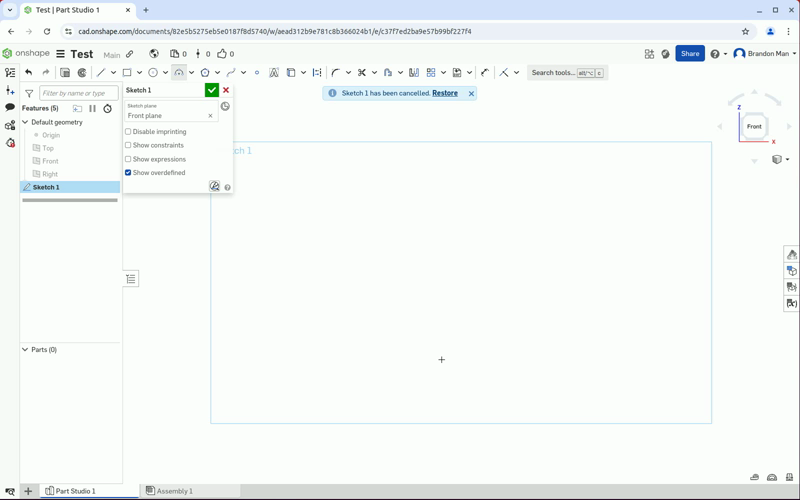
click(441, 359)
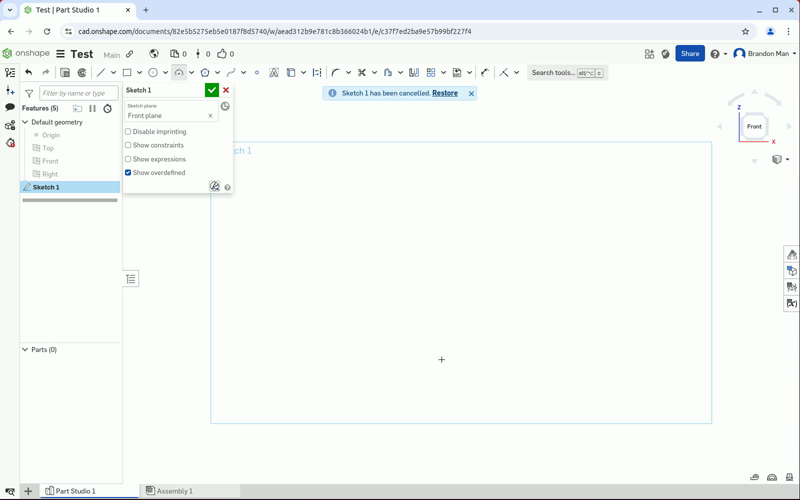
key_up(shift)
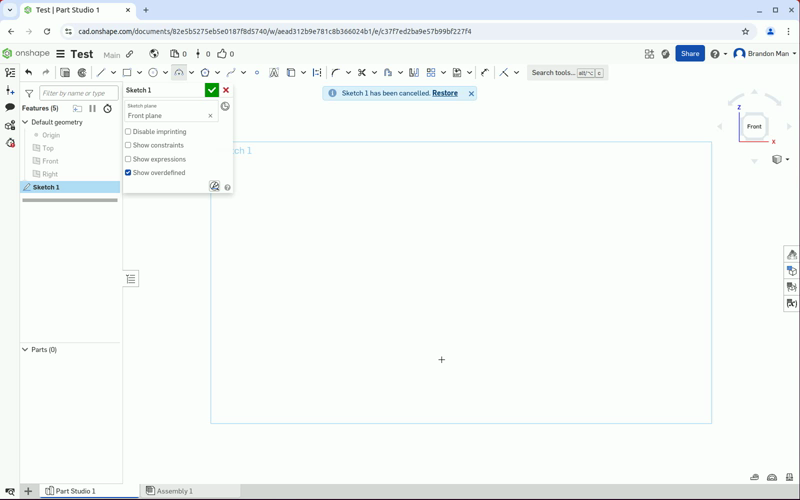
key_down(shift)
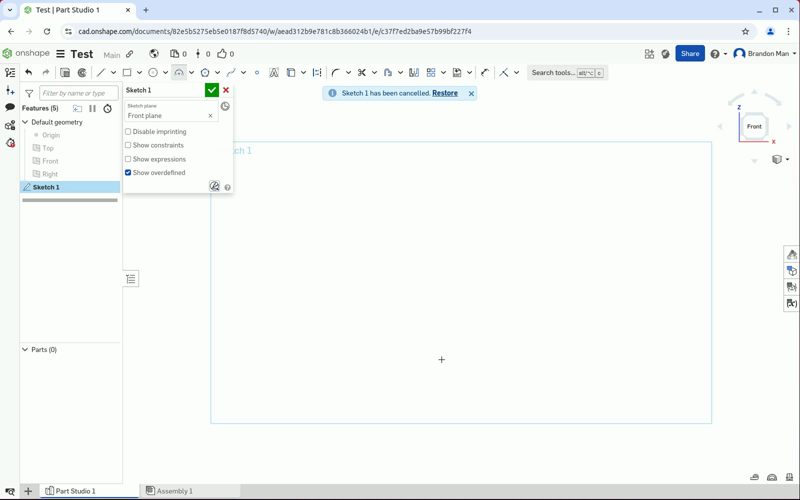
mouse_move(458, 361)
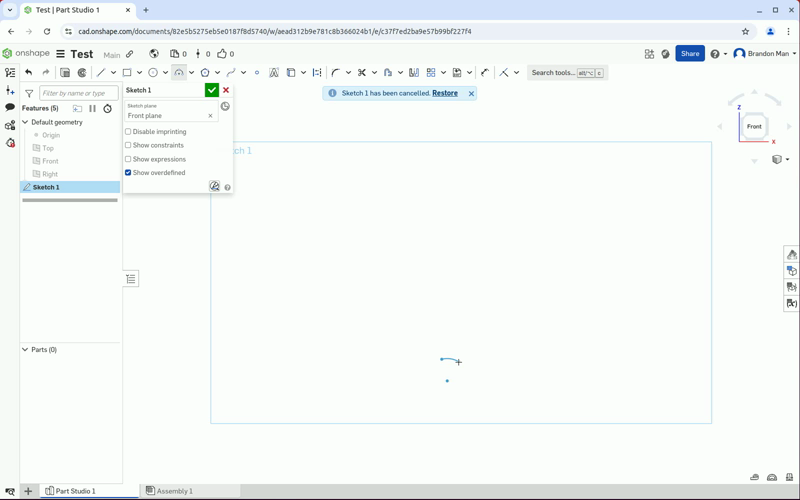
click(458, 361)
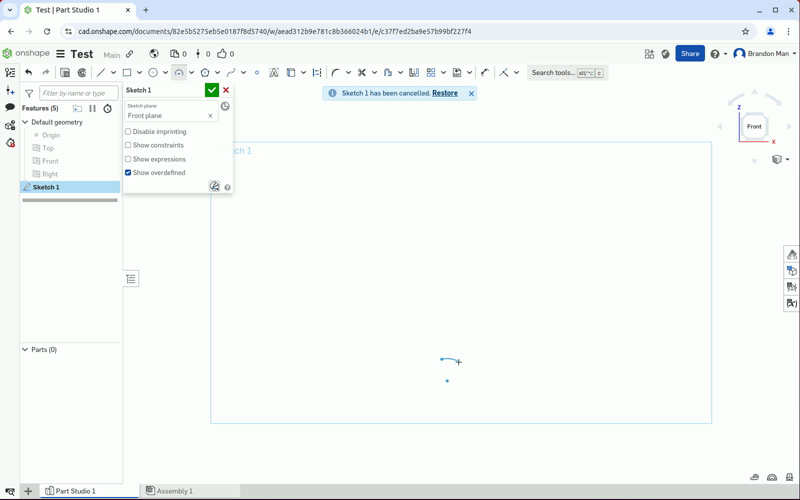
mouse_move(448, 368)
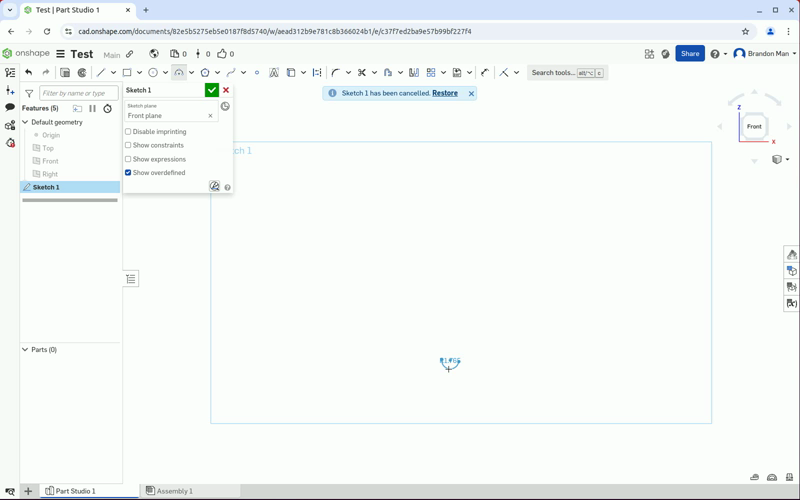
click(448, 368)
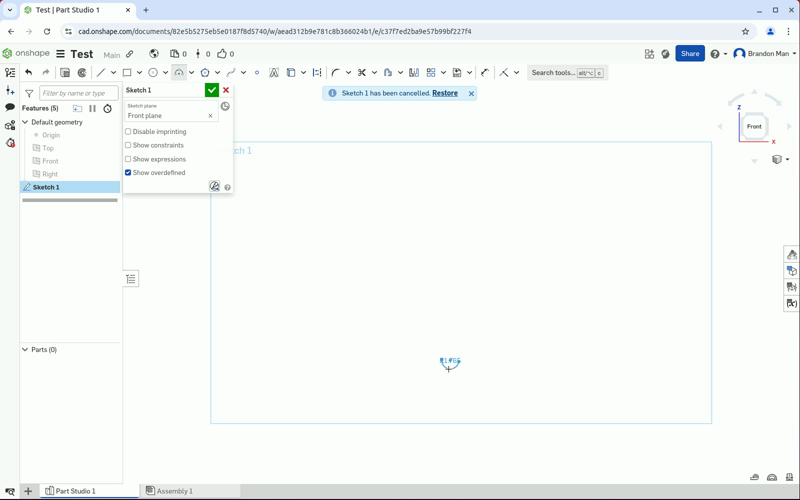
key_up(shift)
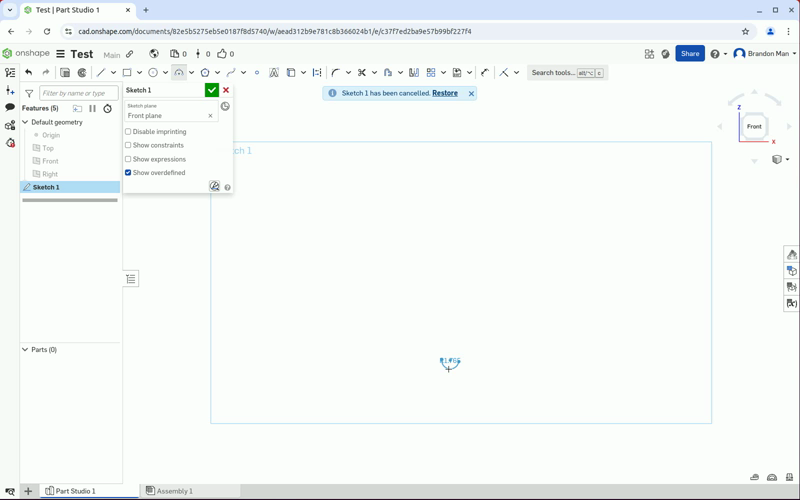
key(esc)
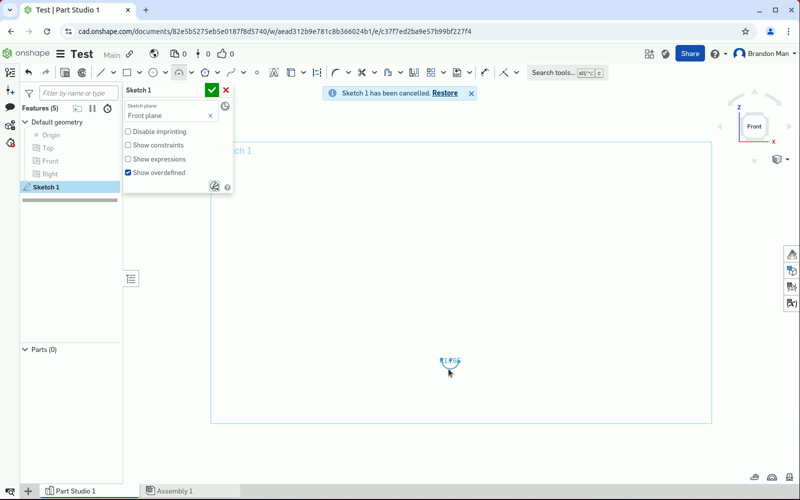
key(l)
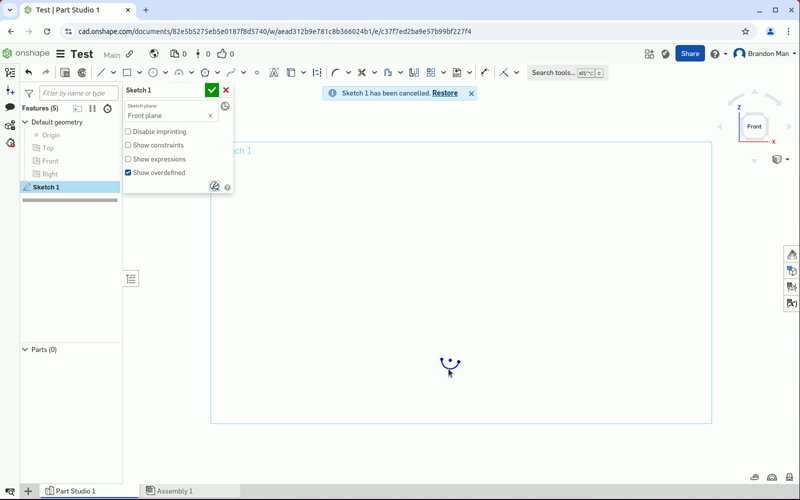
mouse_move(458, 361)
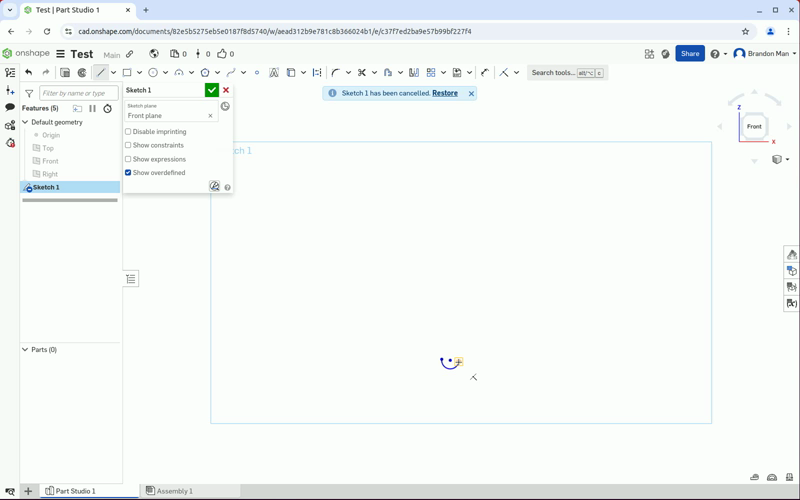
click(458, 361)
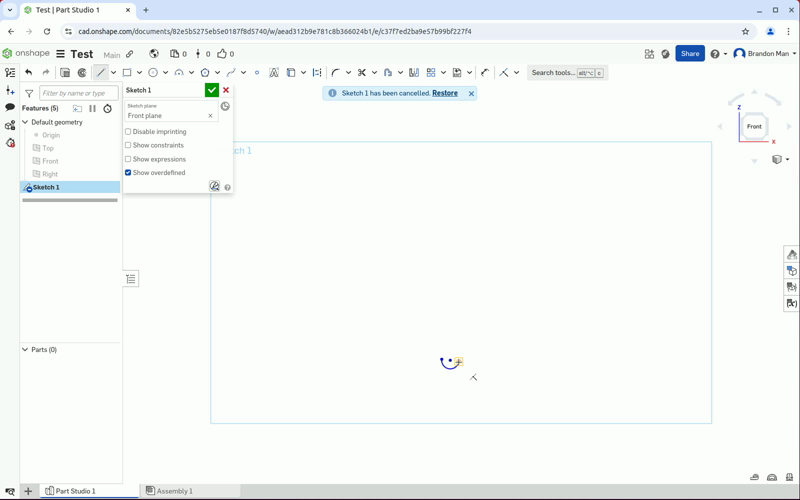
key_down(shift)
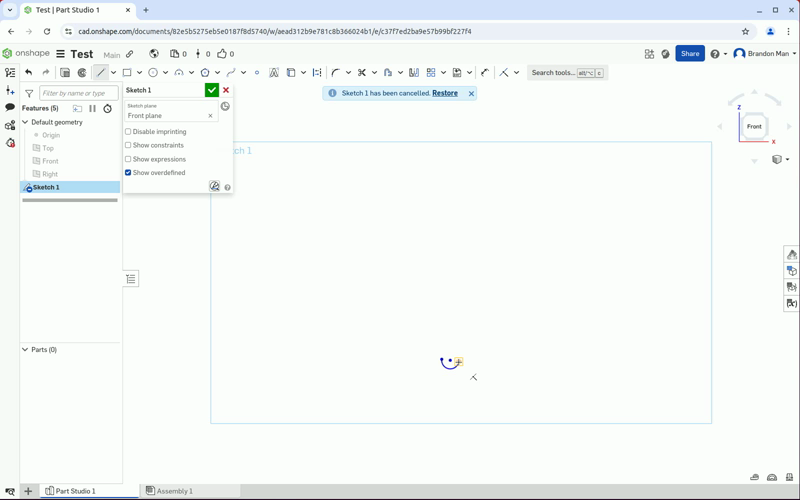
mouse_move(488, 361)
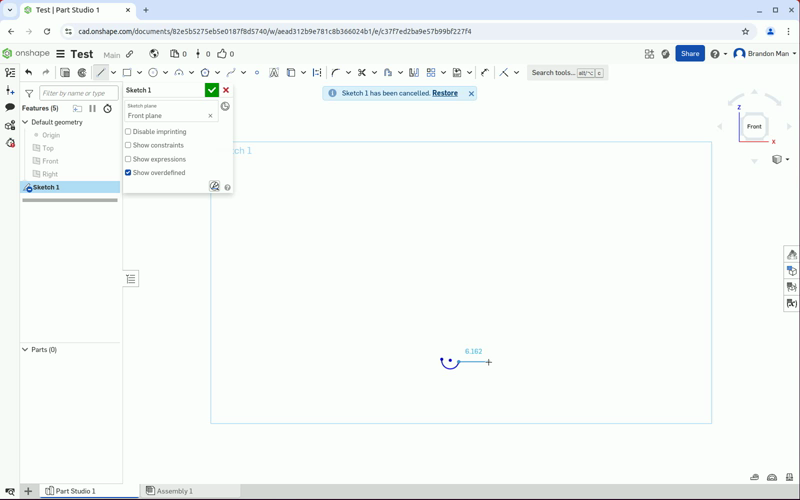
mouse_move(461, 346)
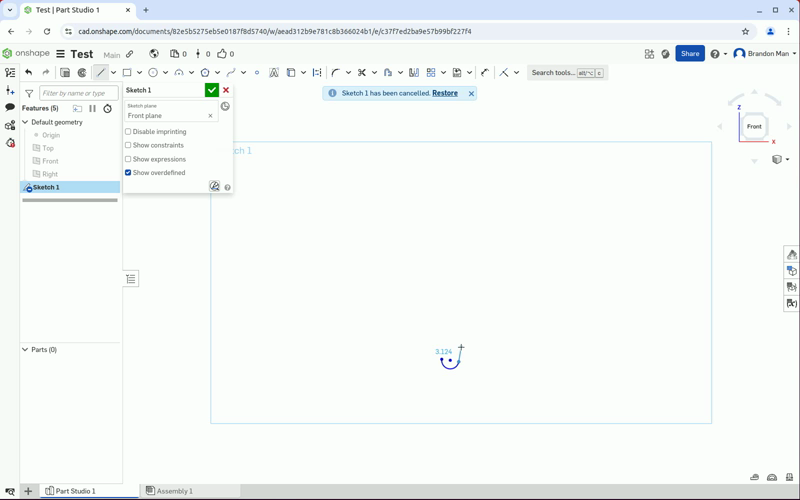
click(461, 346)
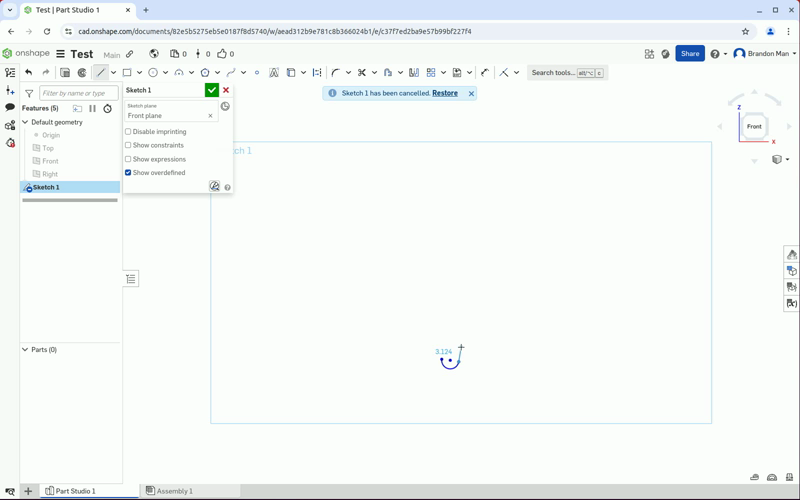
key_up(shift)
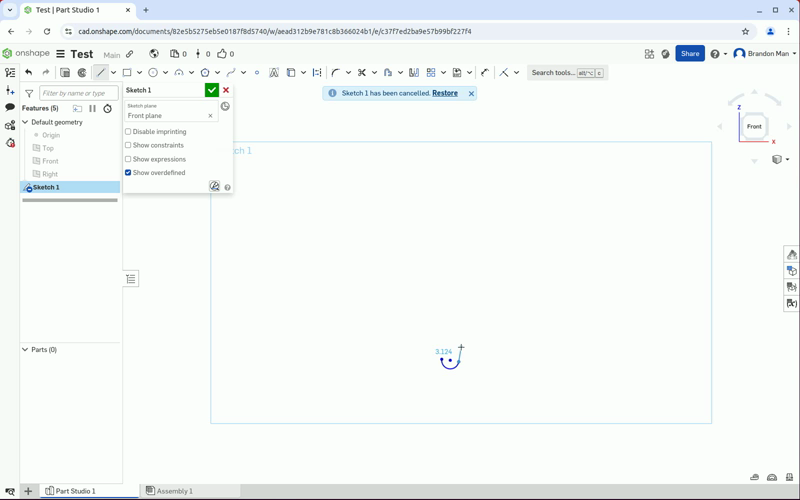
key(esc)
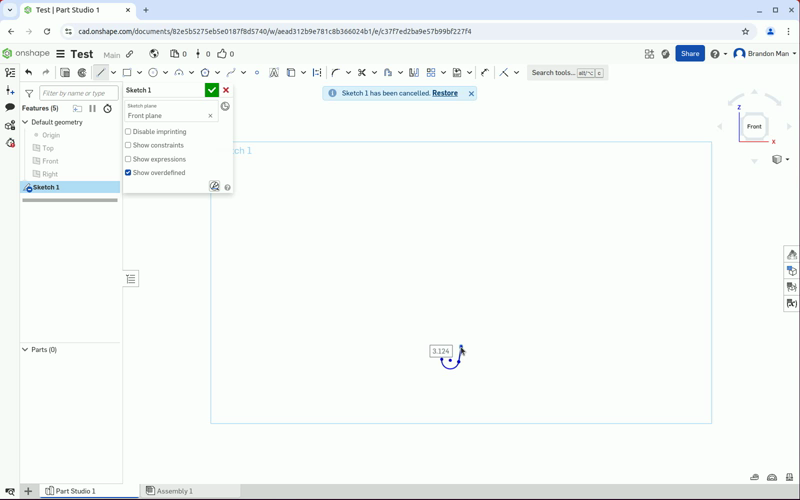
key(a)
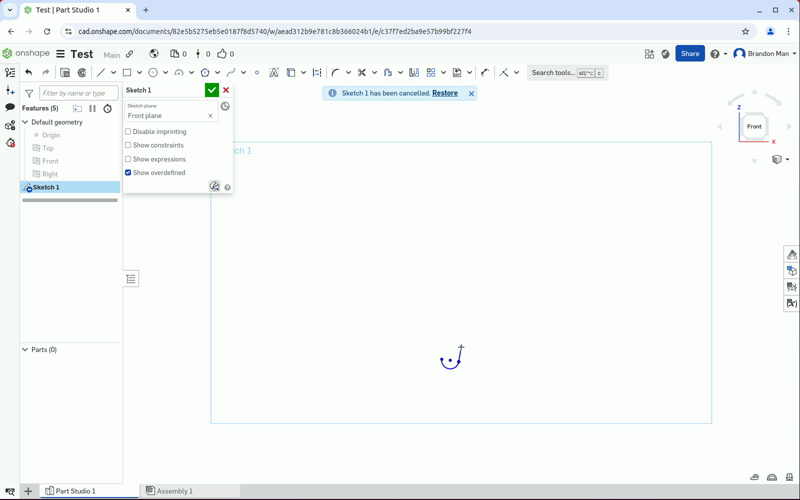
mouse_move(461, 346)
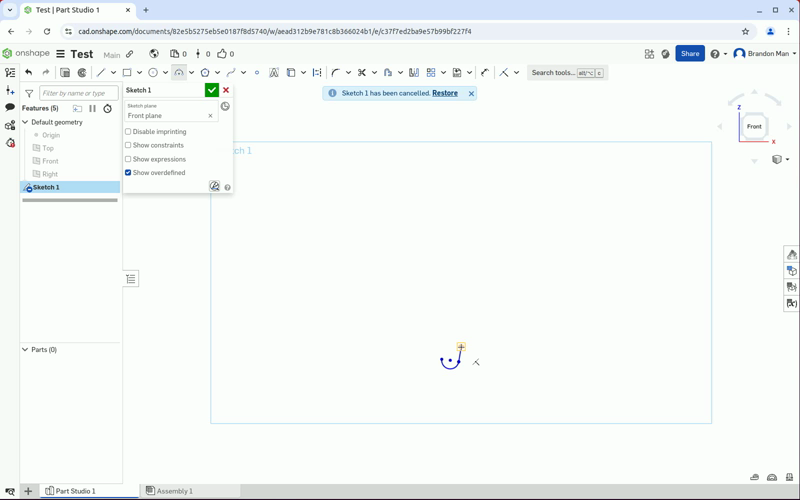
click(461, 346)
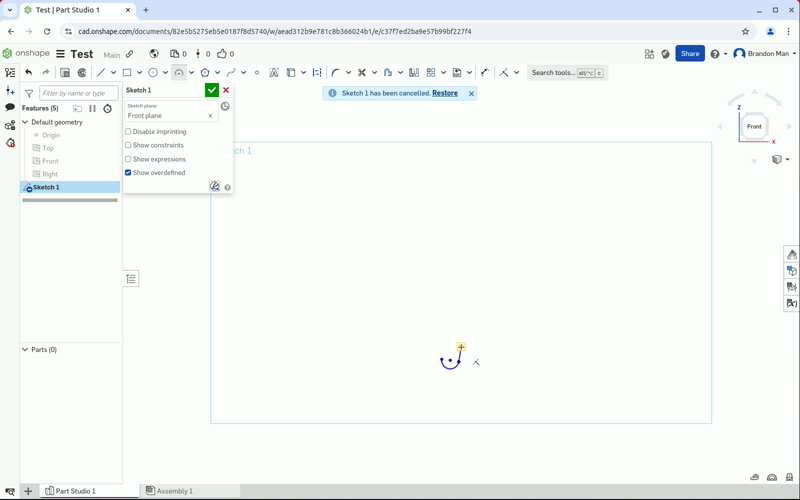
key_down(shift)
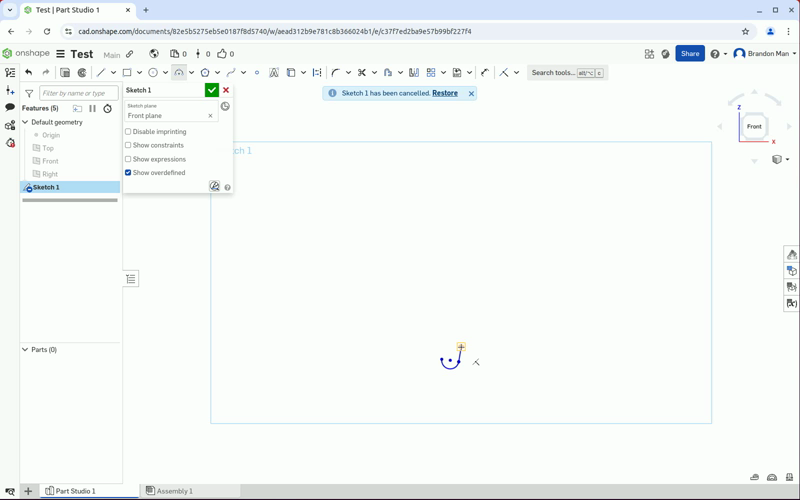
mouse_move(523, 291)
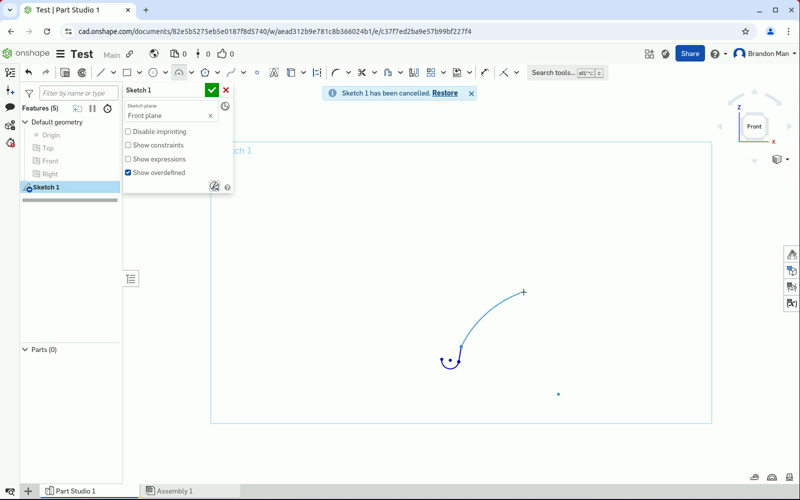
click(523, 291)
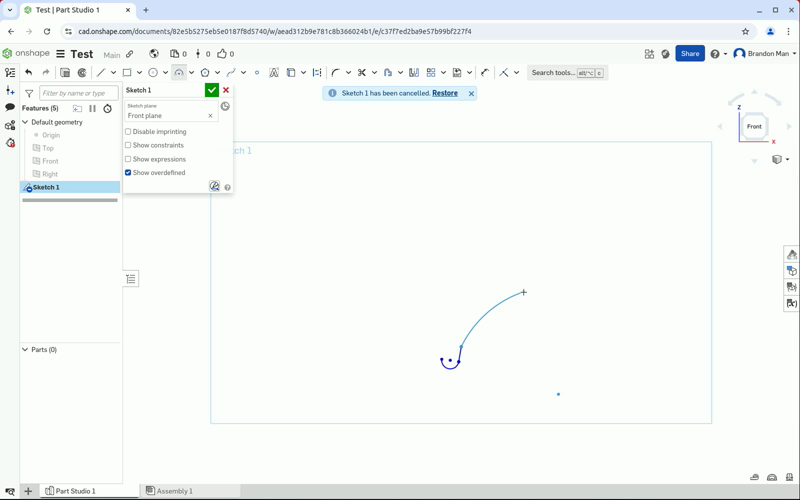
mouse_move(482, 307)
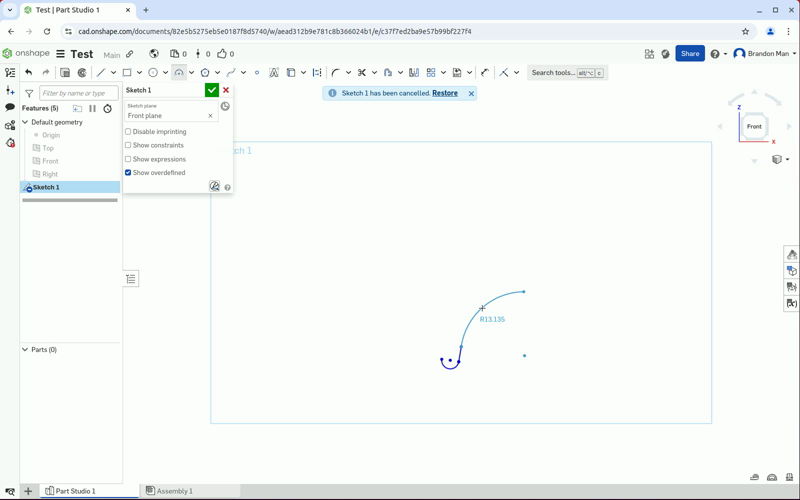
click(482, 307)
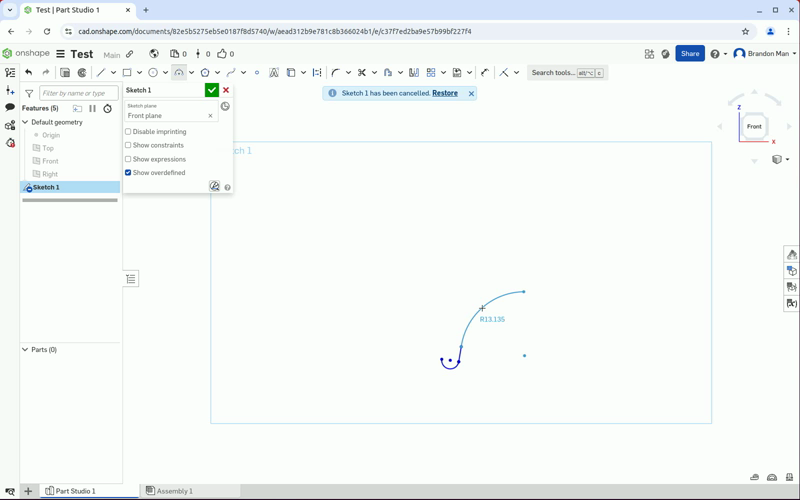
key_up(shift)
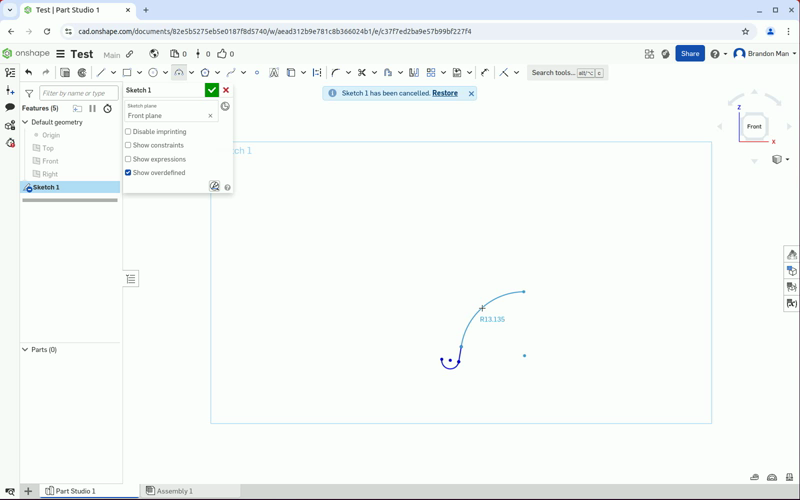
key(esc)
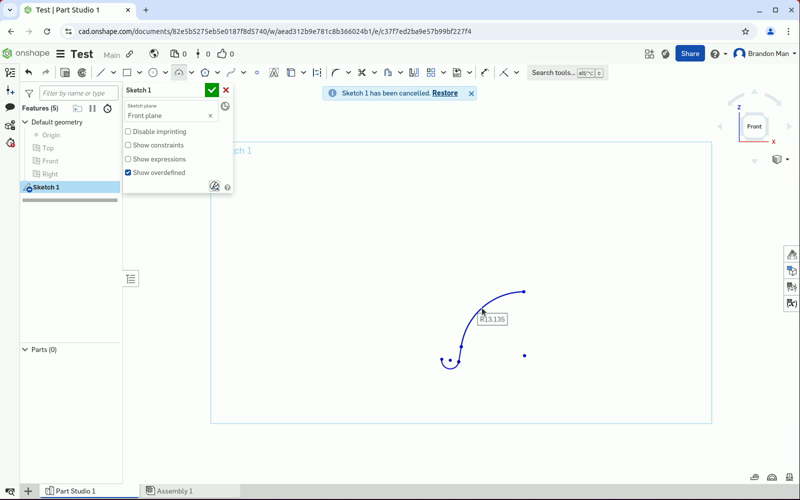
key(l)
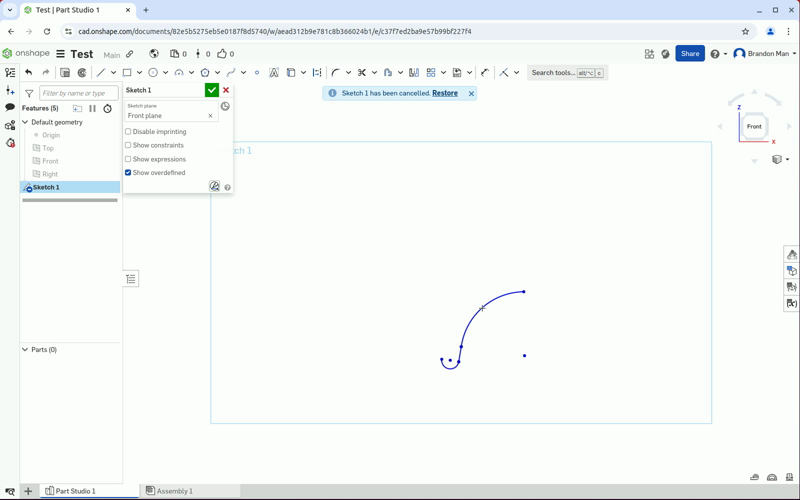
mouse_move(523, 291)
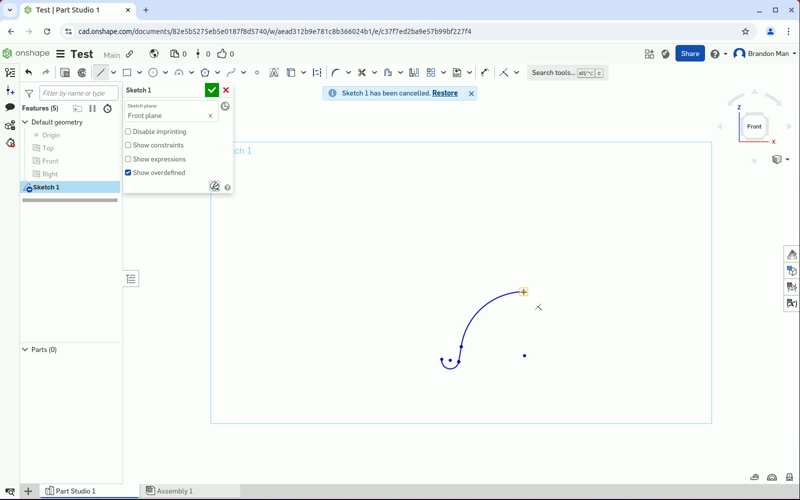
click(523, 291)
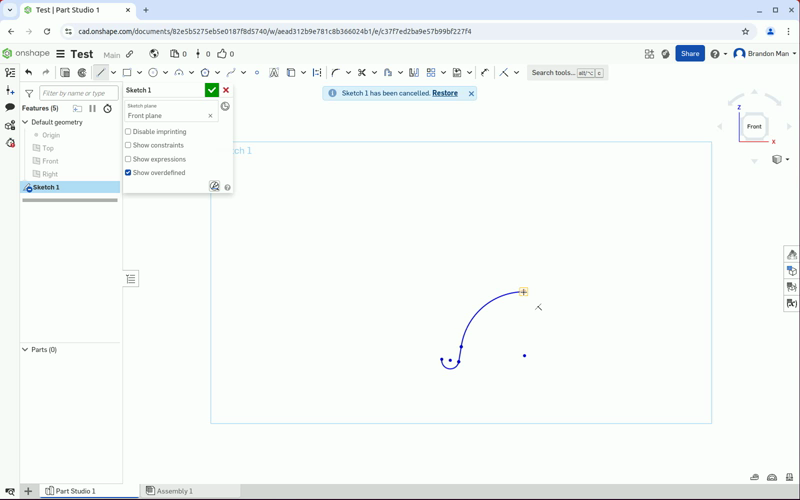
key_down(shift)
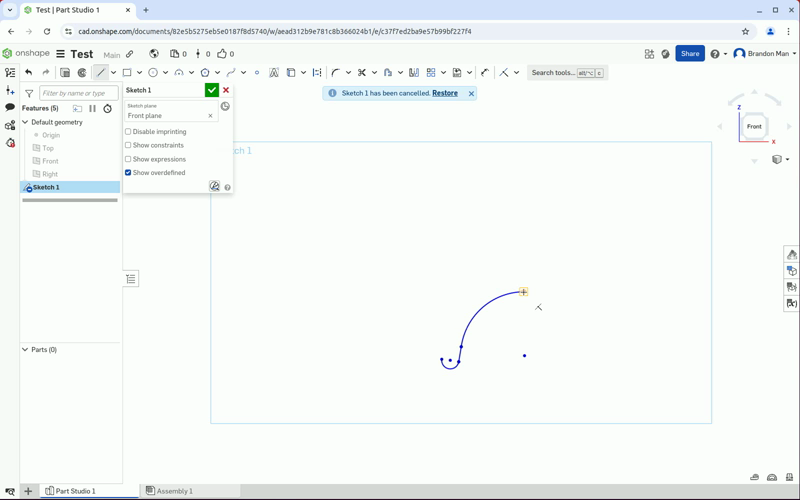
mouse_move(553, 291)
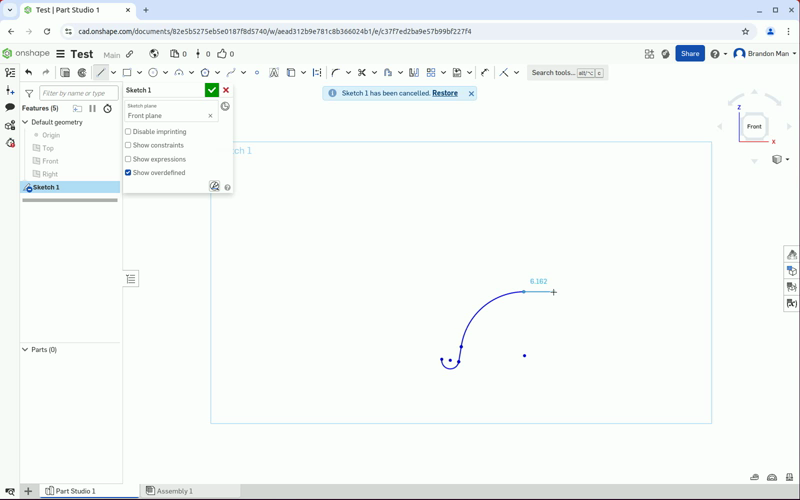
mouse_move(564, 291)
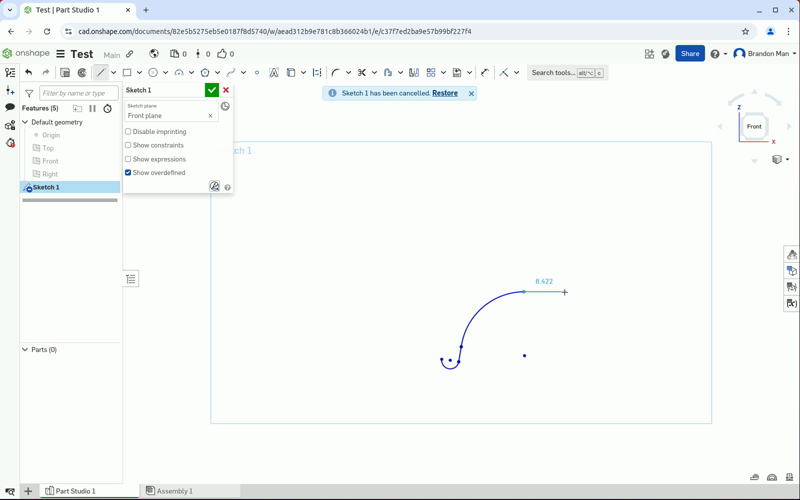
click(564, 291)
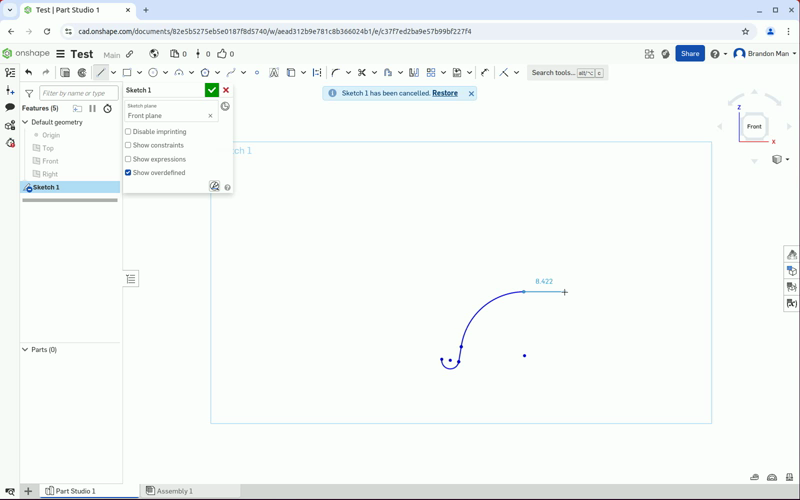
key_up(shift)
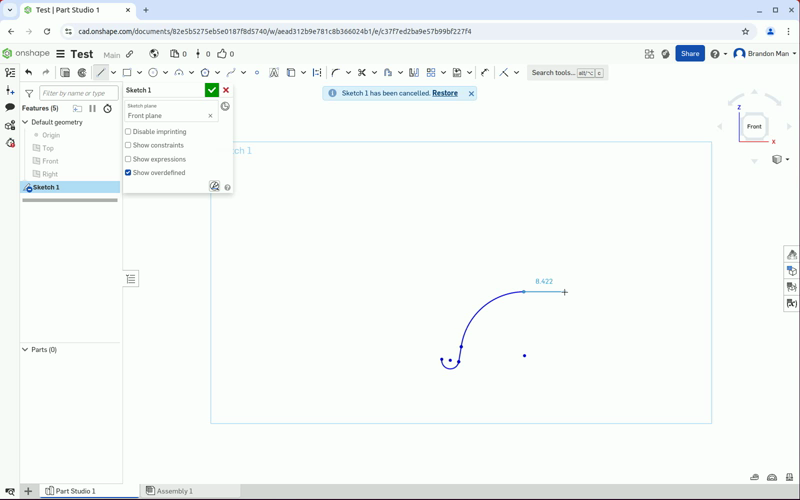
key(esc)
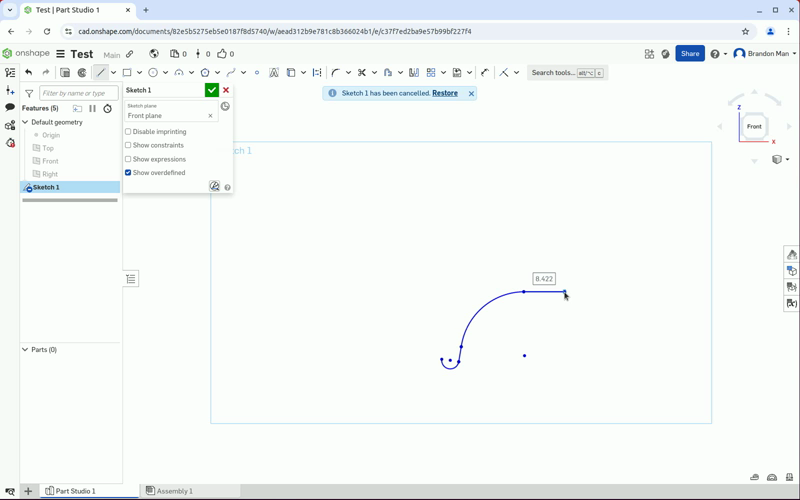
key(a)
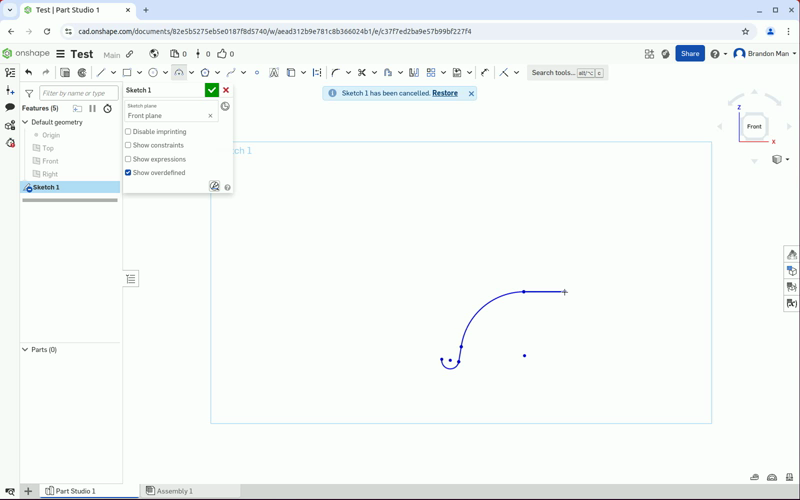
mouse_move(564, 291)
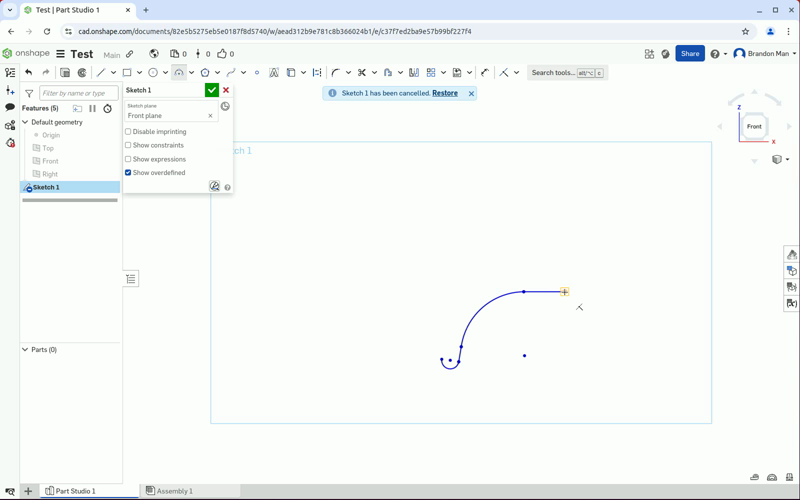
click(564, 291)
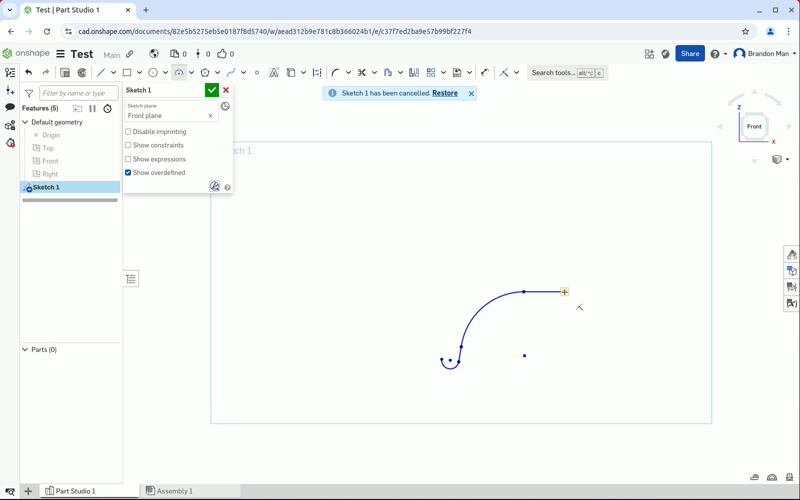
key_down(shift)
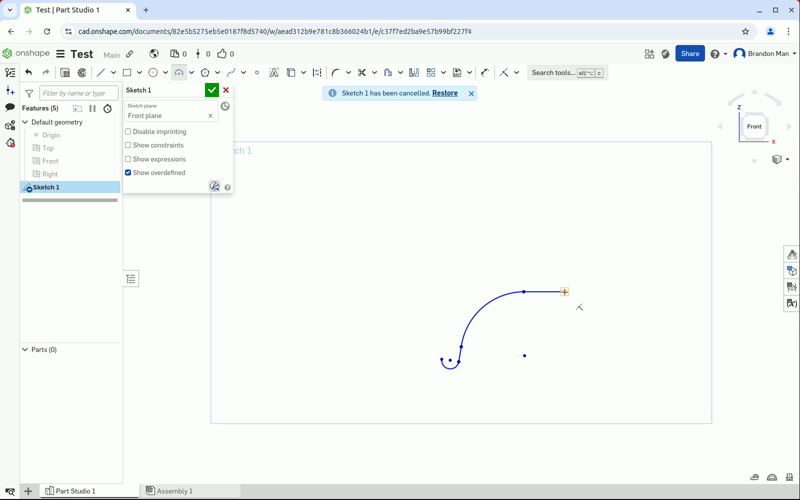
mouse_move(564, 275)
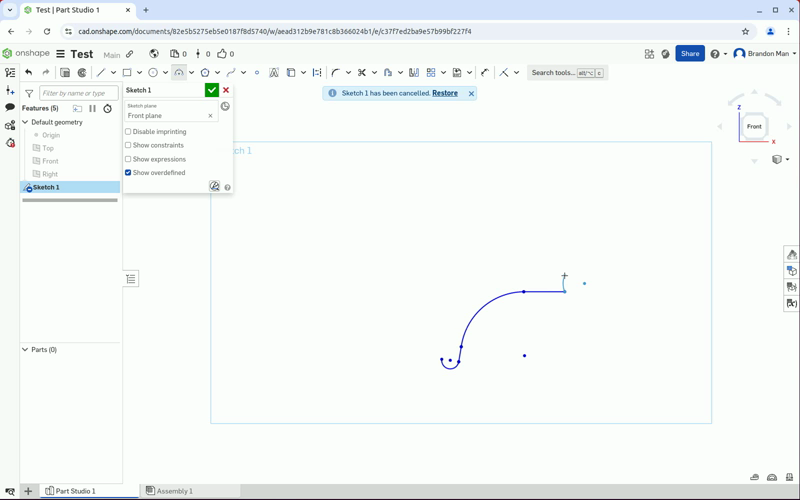
click(564, 275)
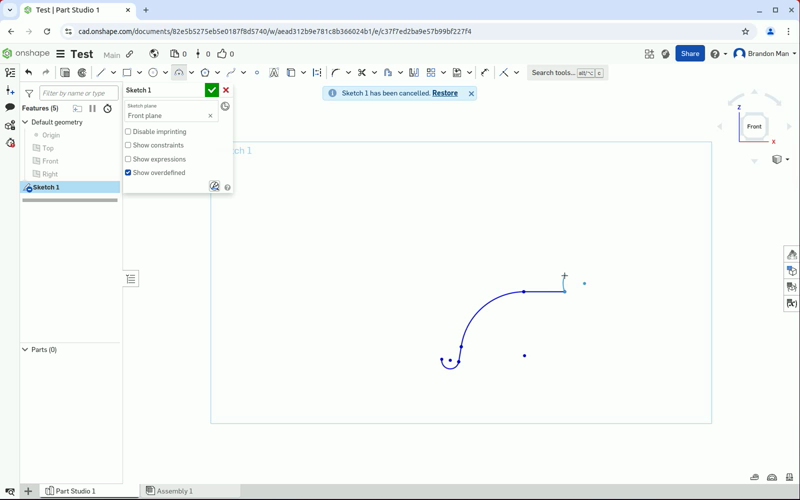
mouse_move(573, 283)
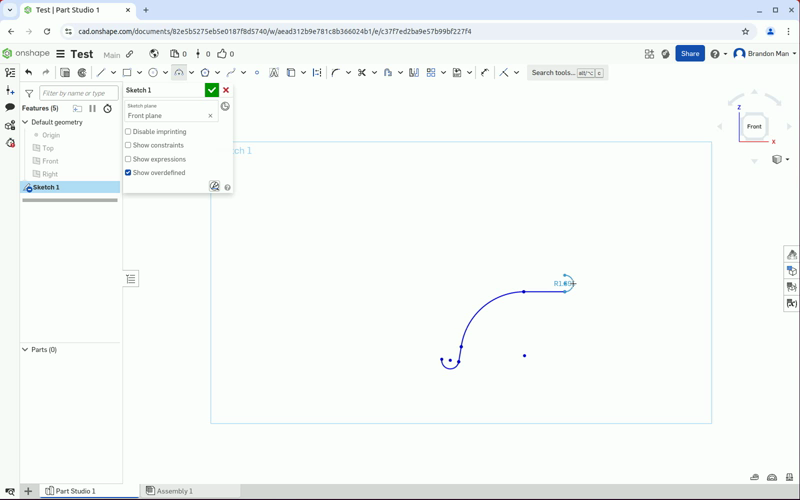
click(573, 283)
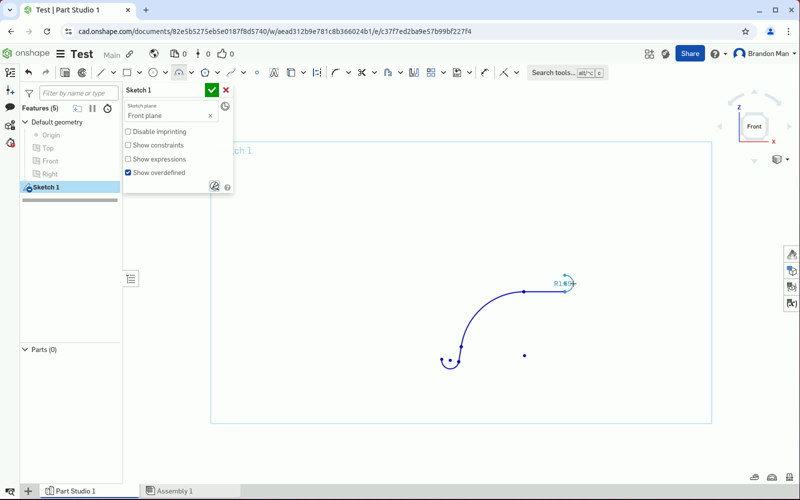
key_up(shift)
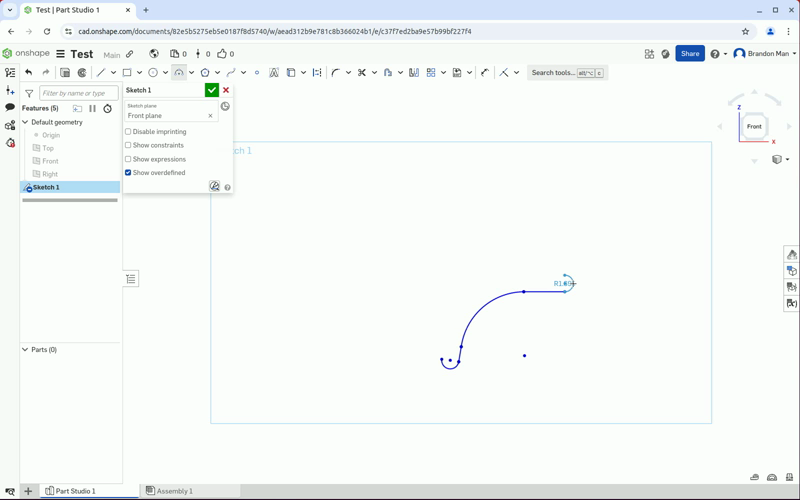
key(esc)
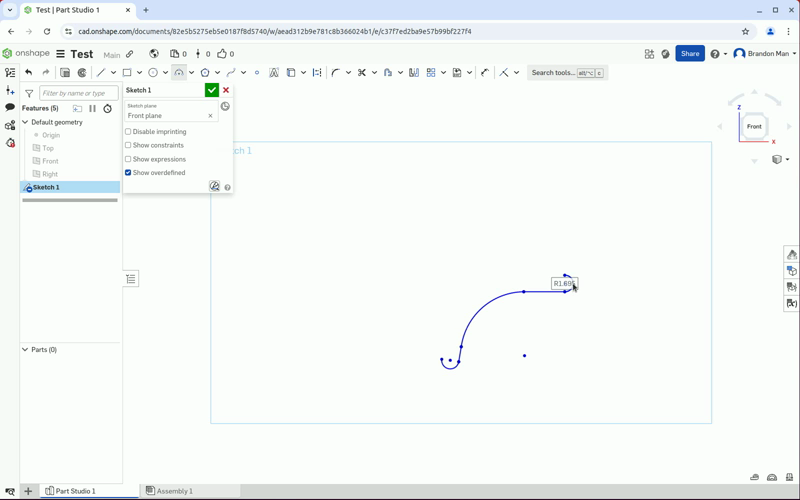
key(l)
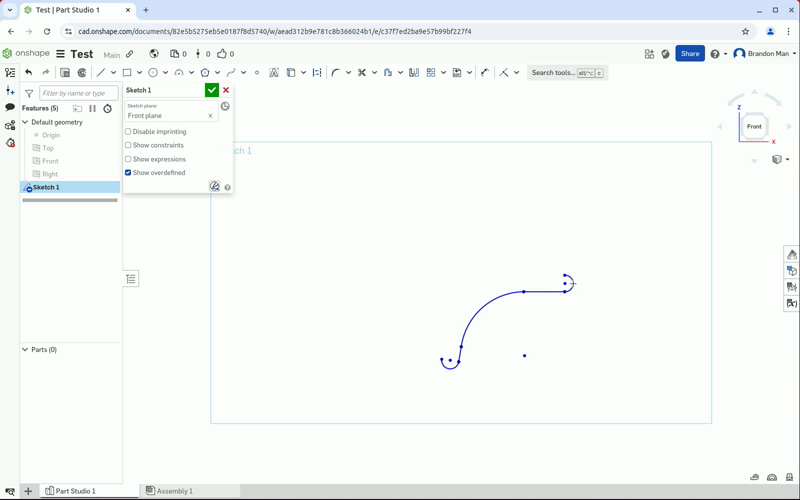
mouse_move(564, 275)
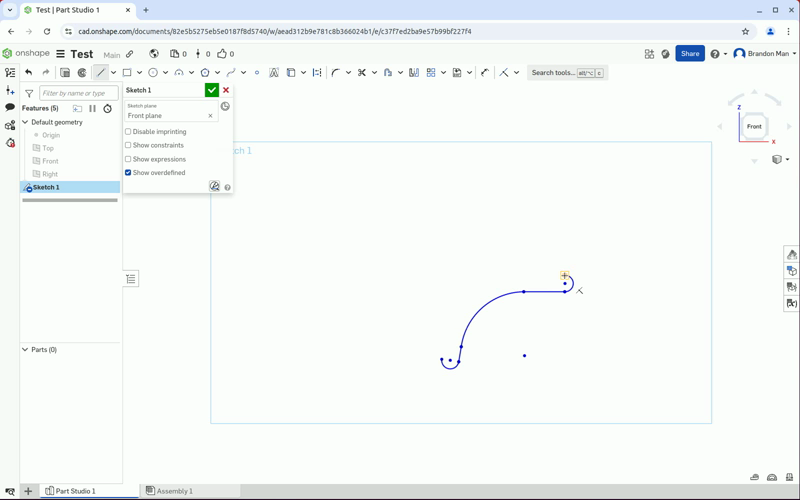
click(564, 275)
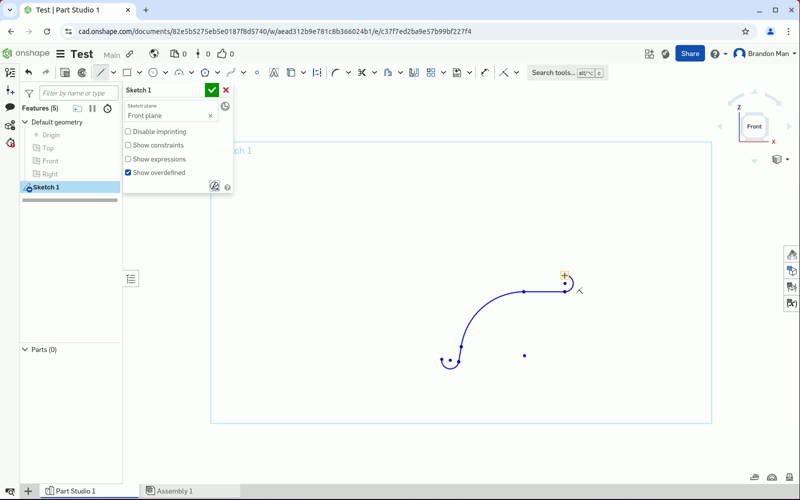
key_down(shift)
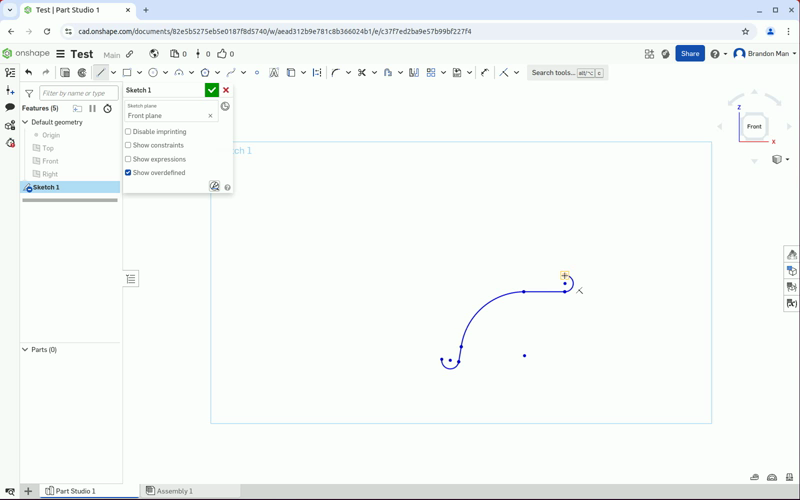
mouse_move(461, 275)
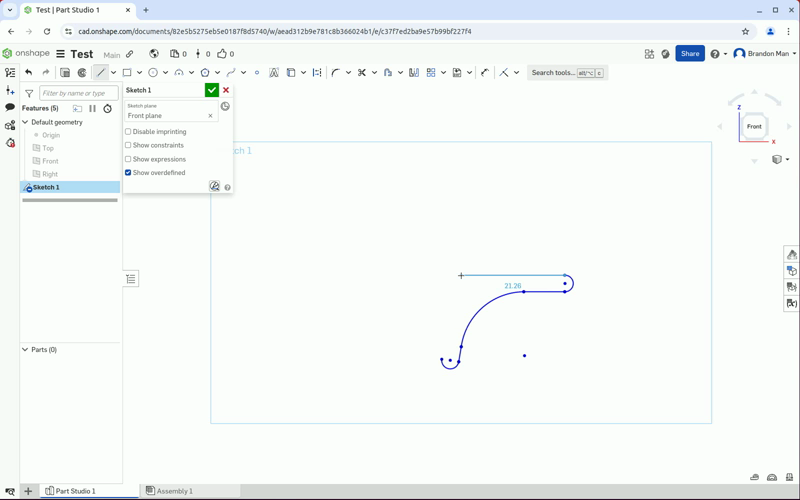
click(461, 275)
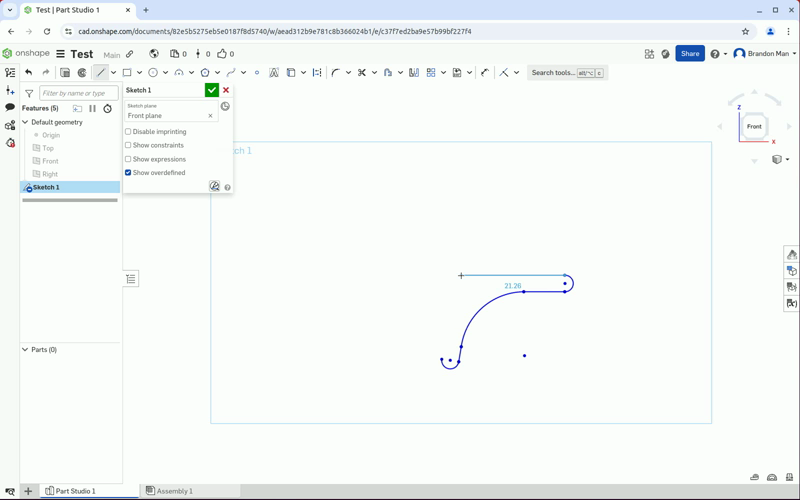
key_up(shift)
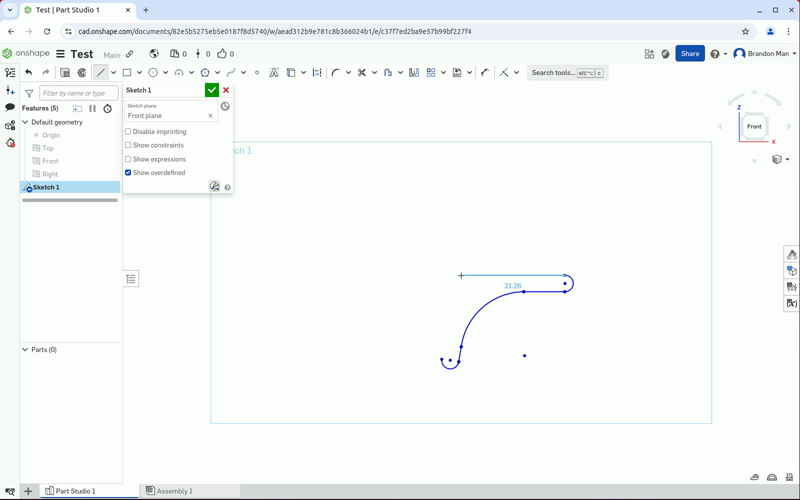
key(esc)
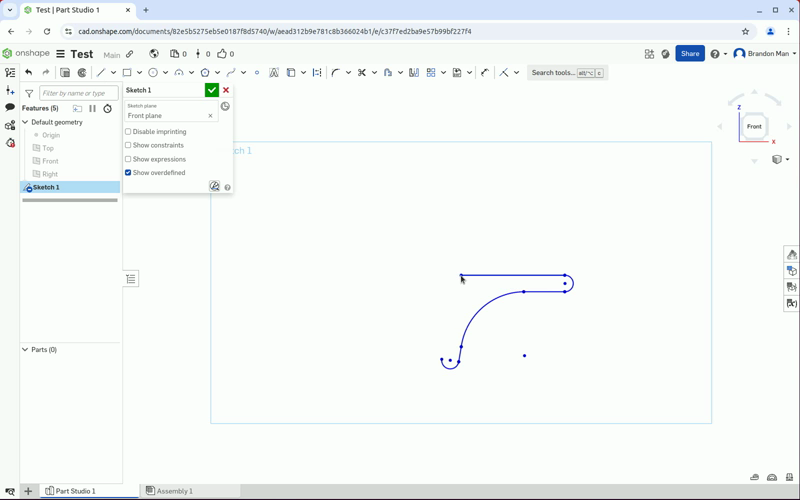
key(a)
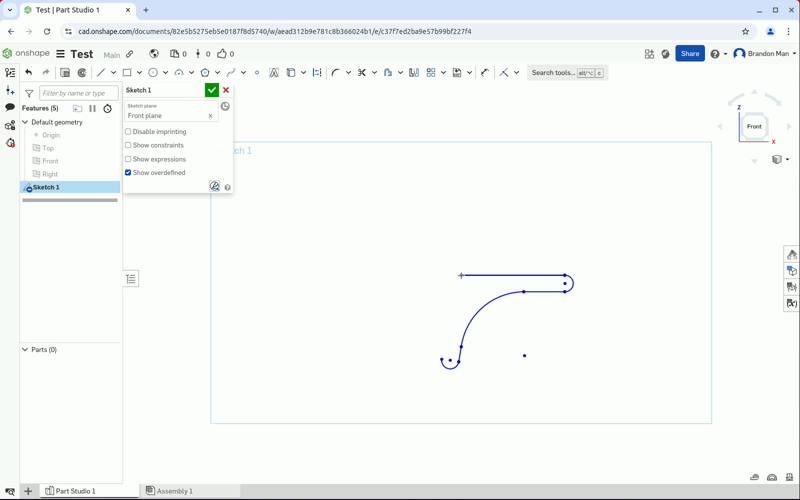
mouse_move(461, 275)
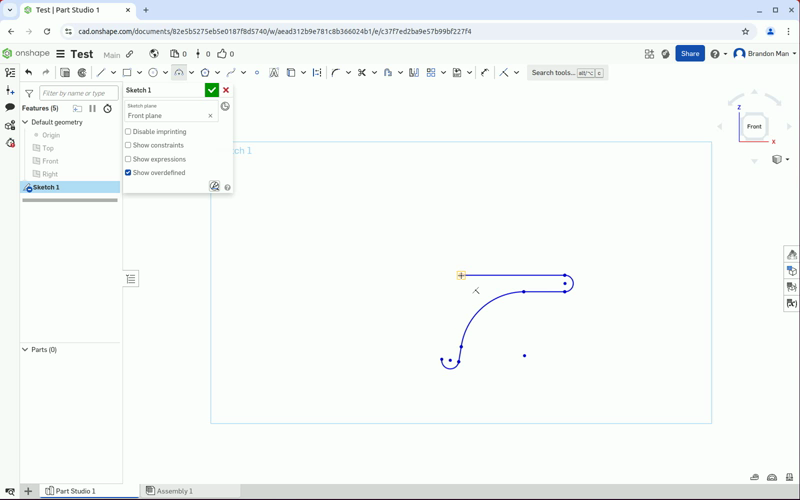
click(461, 275)
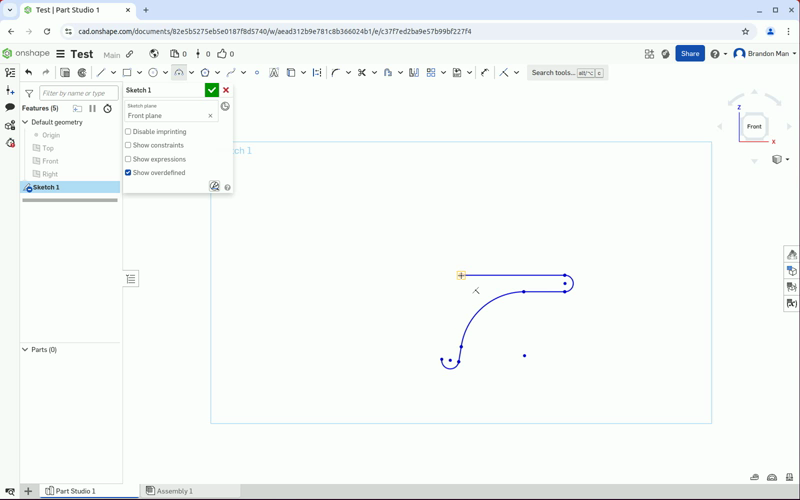
key_down(shift)
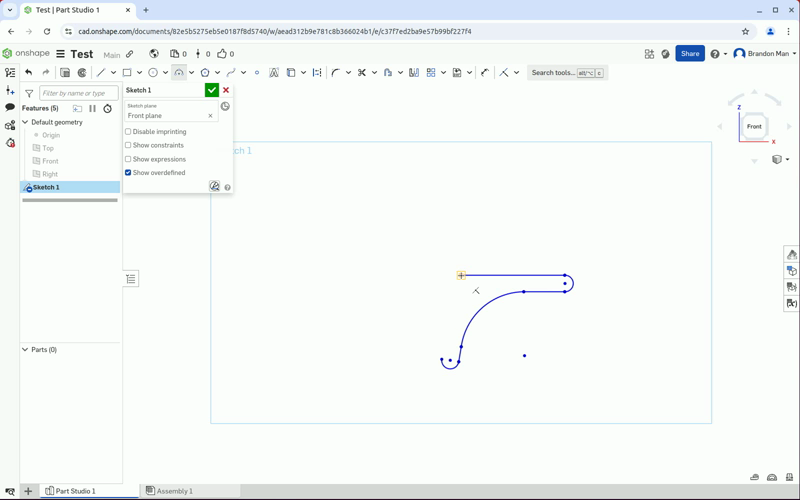
mouse_move(453, 282)
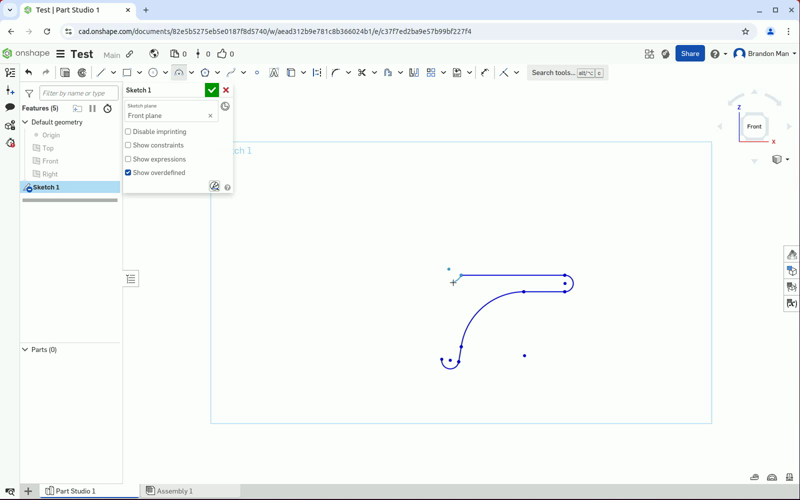
click(453, 282)
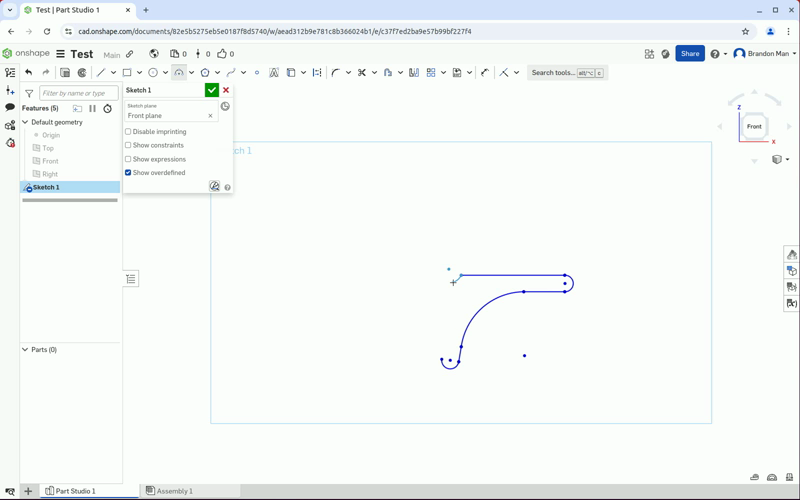
mouse_move(456, 276)
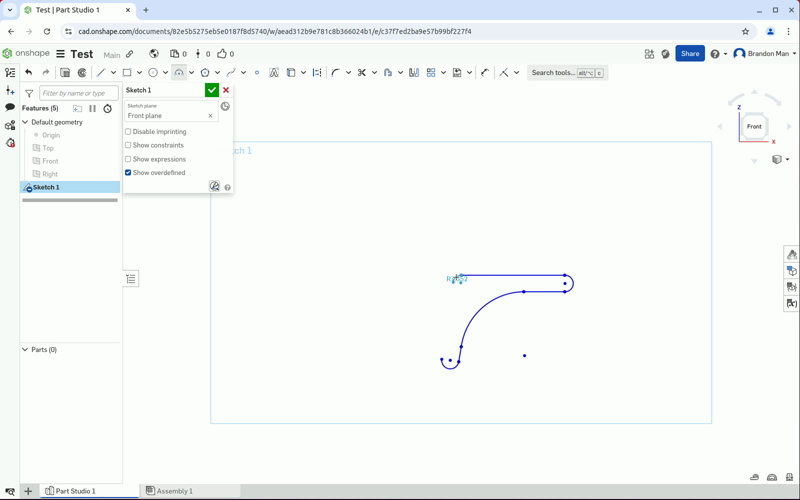
click(456, 276)
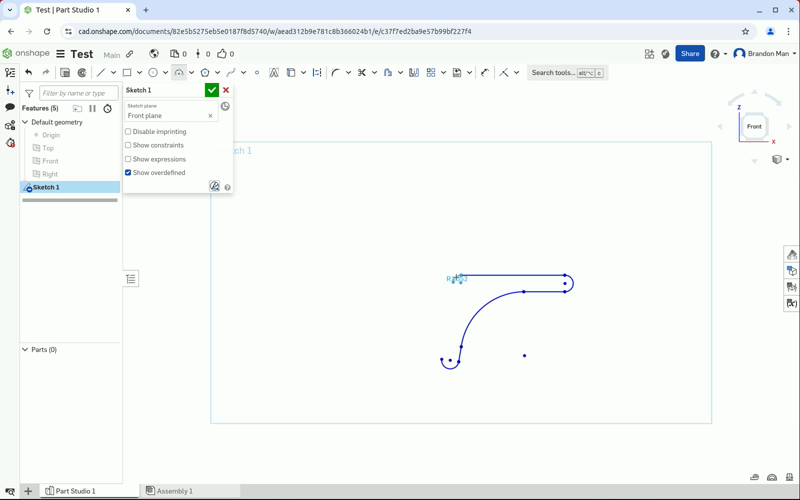
key_up(shift)
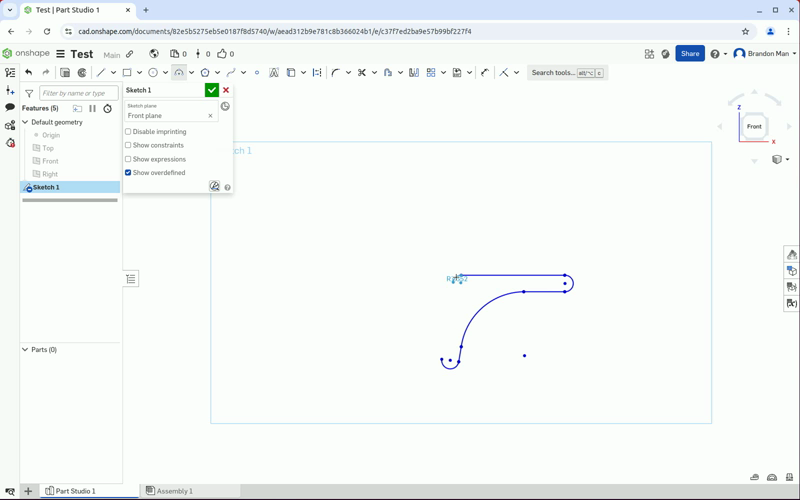
key(esc)
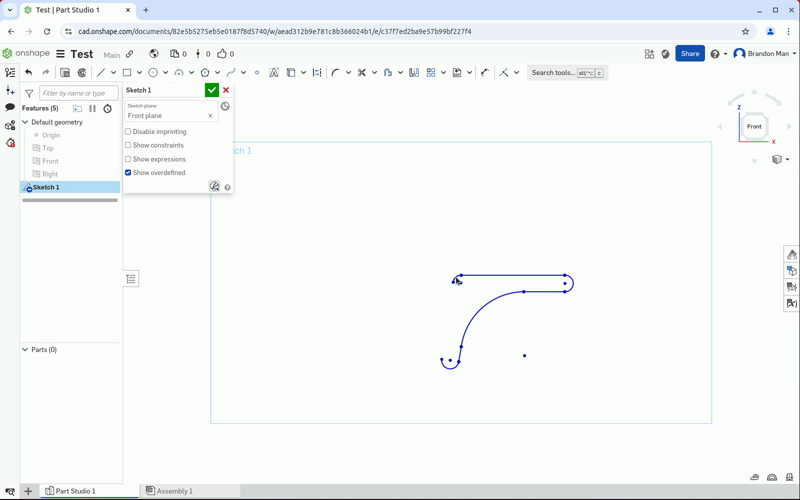
key(l)
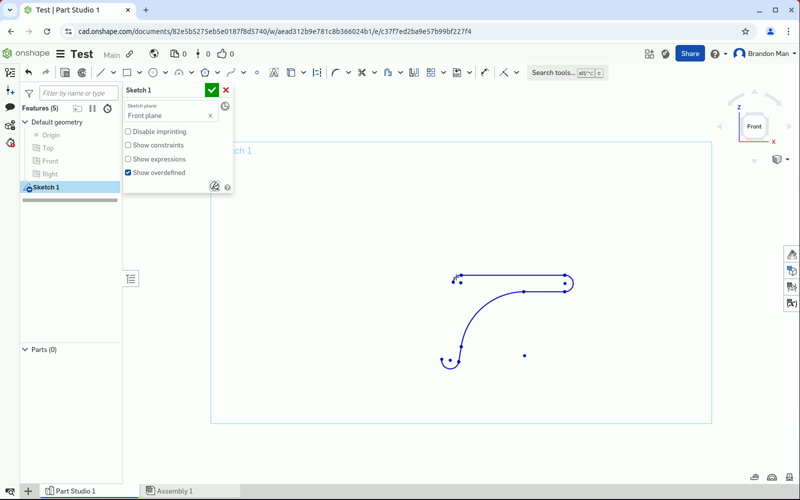
mouse_move(453, 282)
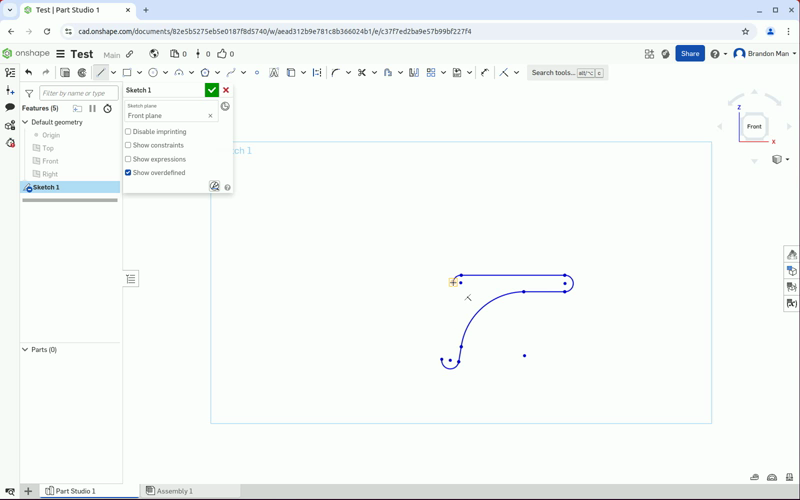
click(453, 282)
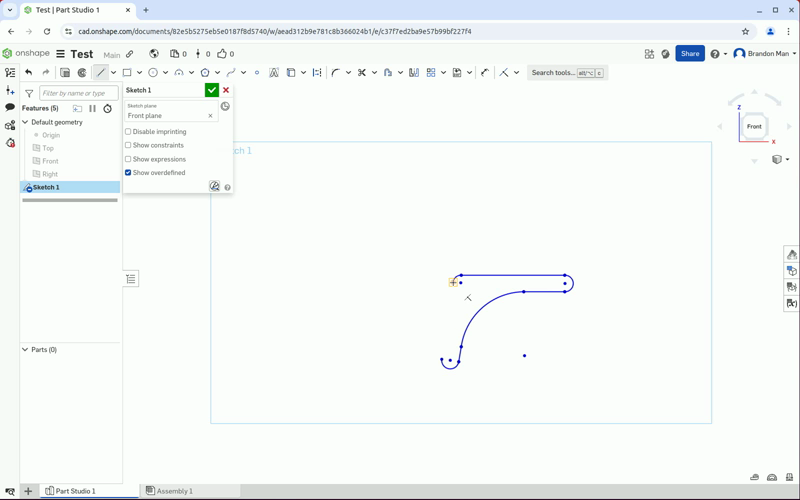
key_down(shift)
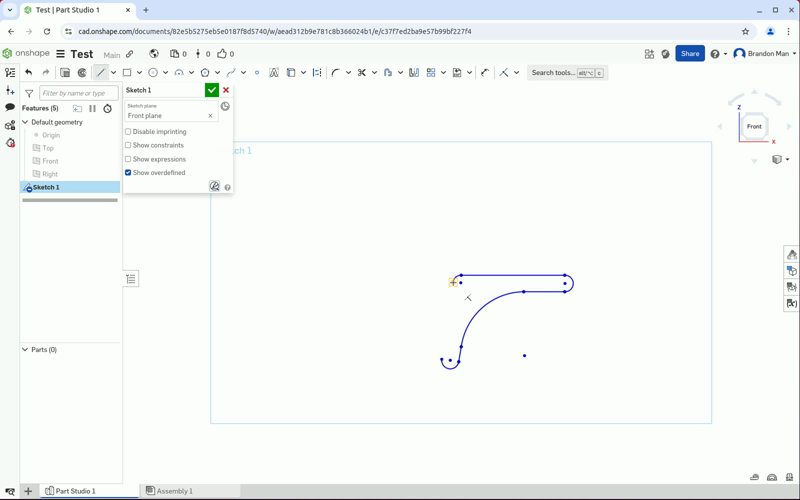
mouse_move(441, 359)
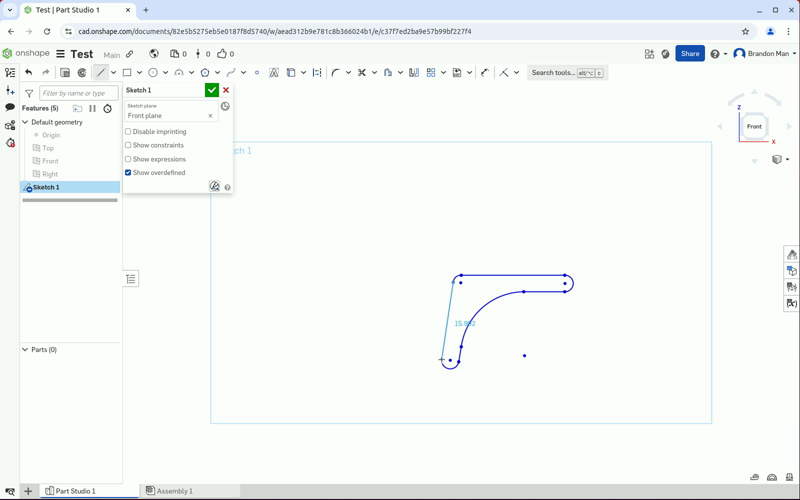
key_up(shift)
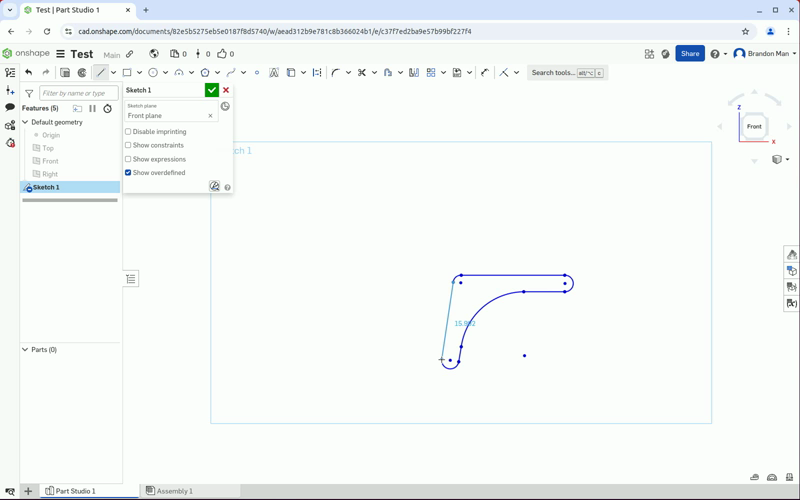
click(441, 359)
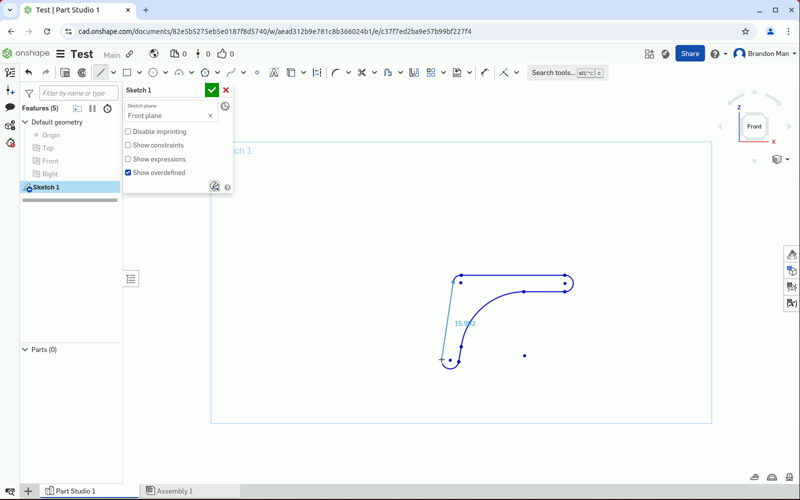
key(esc)
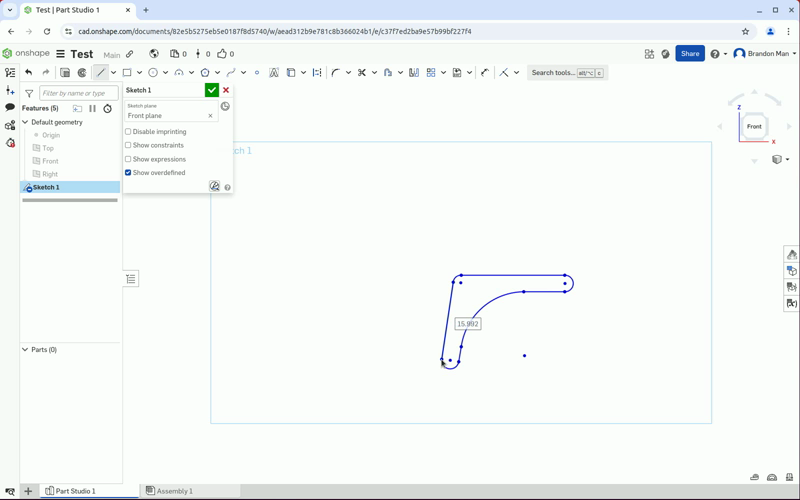
key(c)
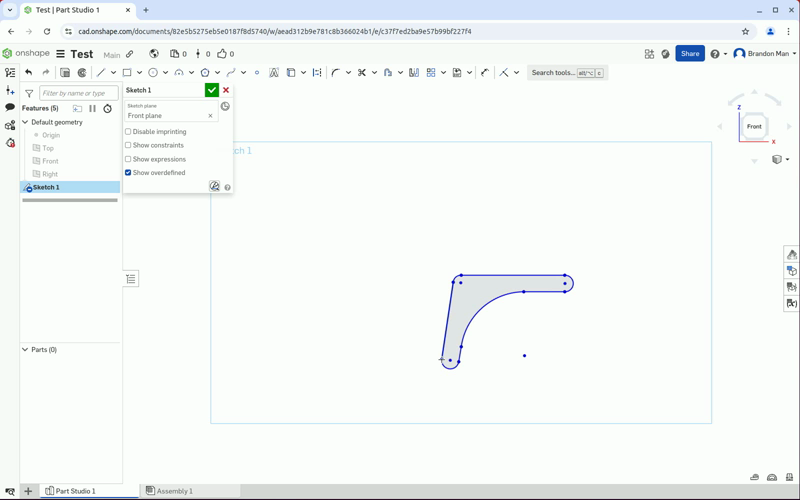
key_down(shift)
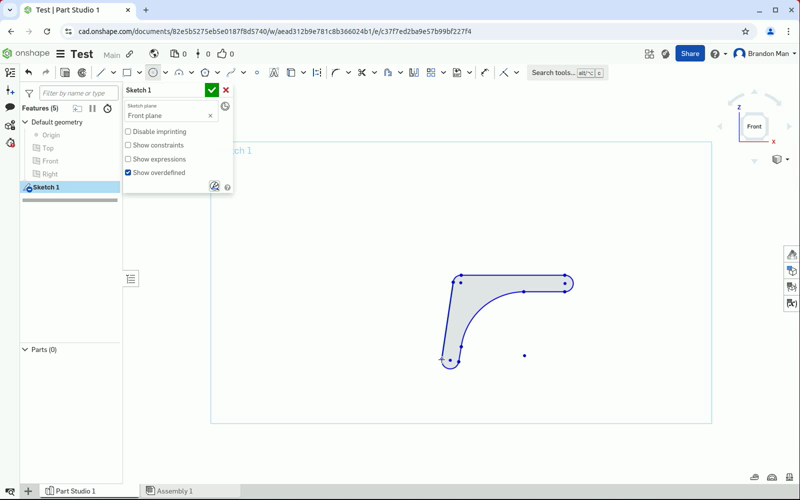
mouse_move(450, 360)
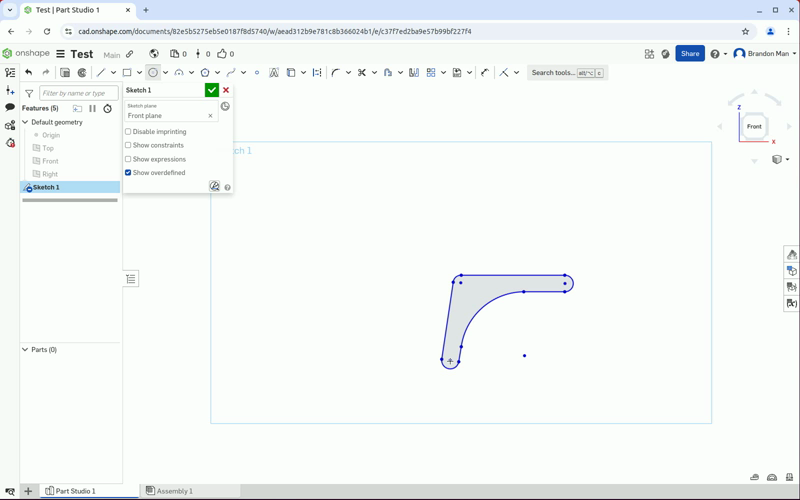
click(450, 360)
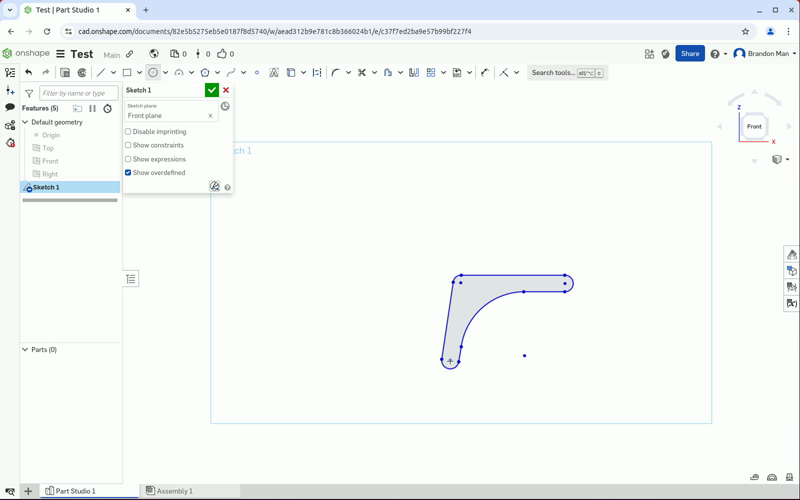
key_up(shift)
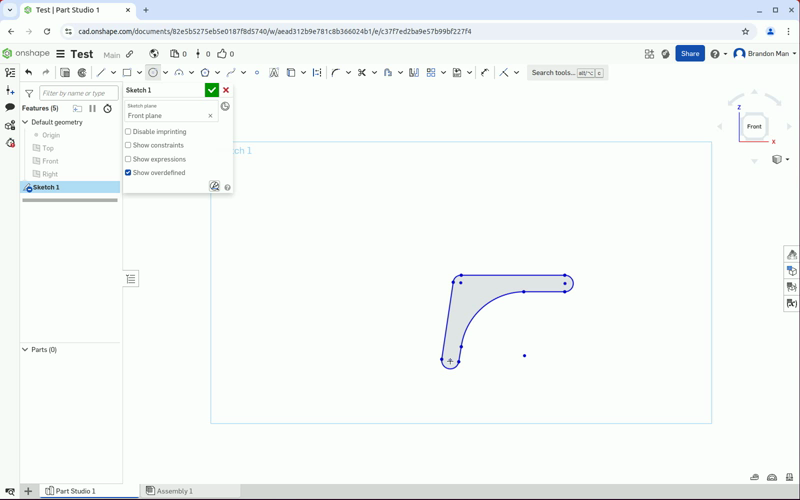
mouse_move(455, 360)
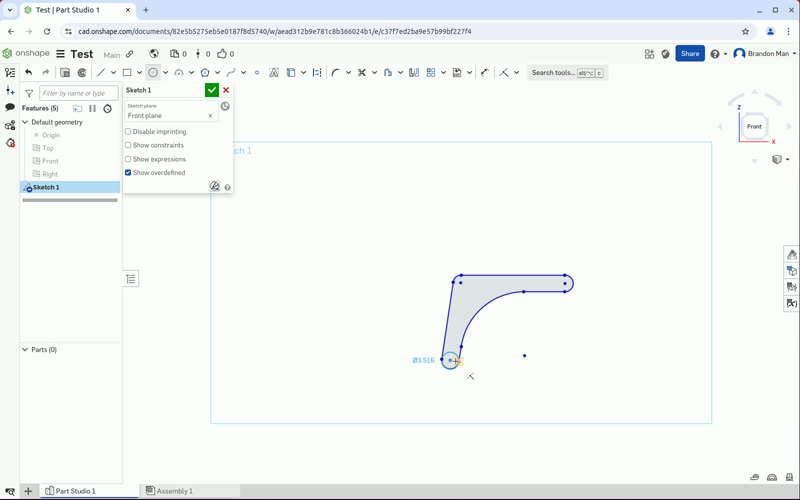
scroll(6)
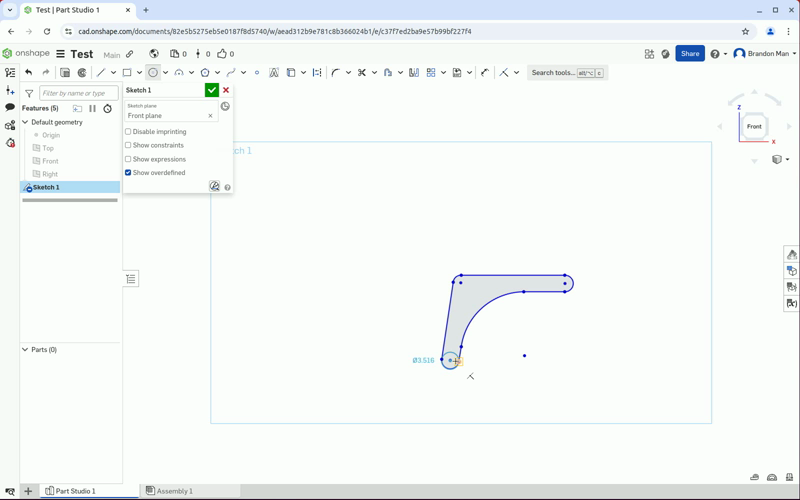
scroll(6)
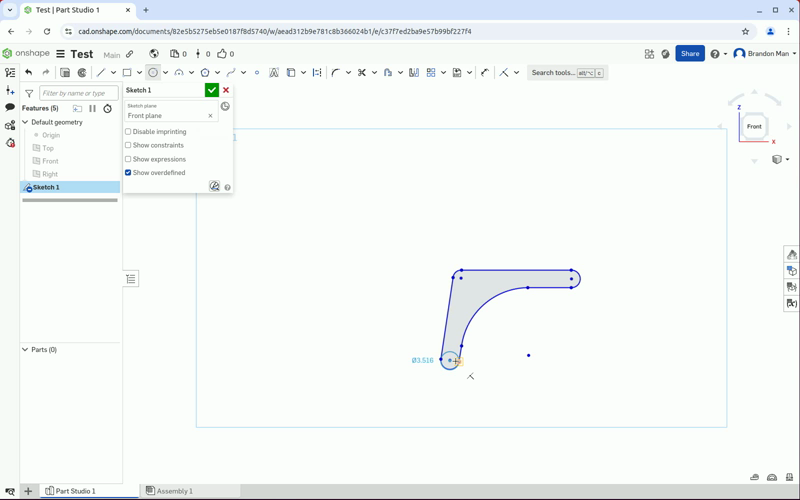
scroll(6)
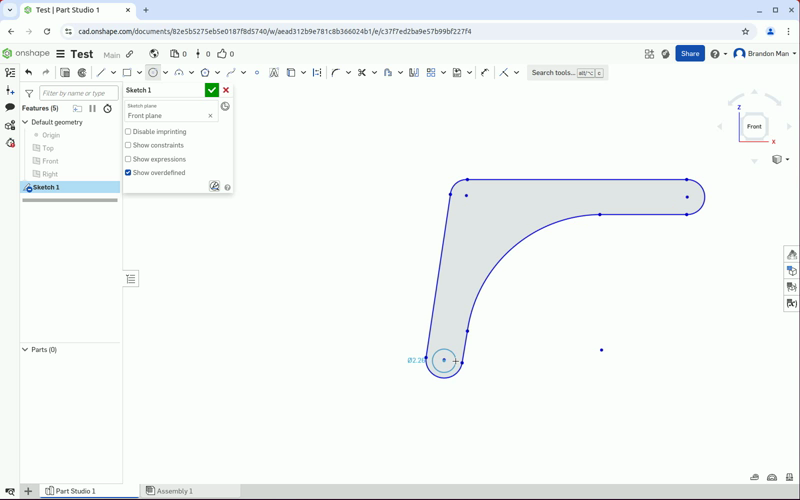
scroll(6)
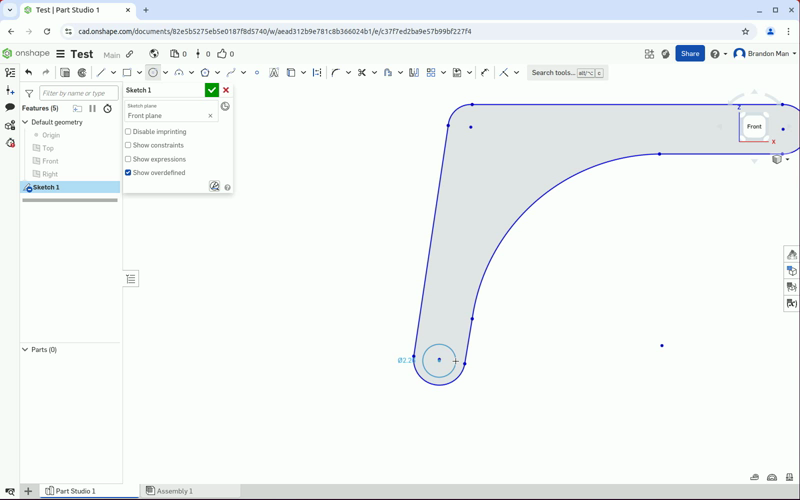
scroll(6)
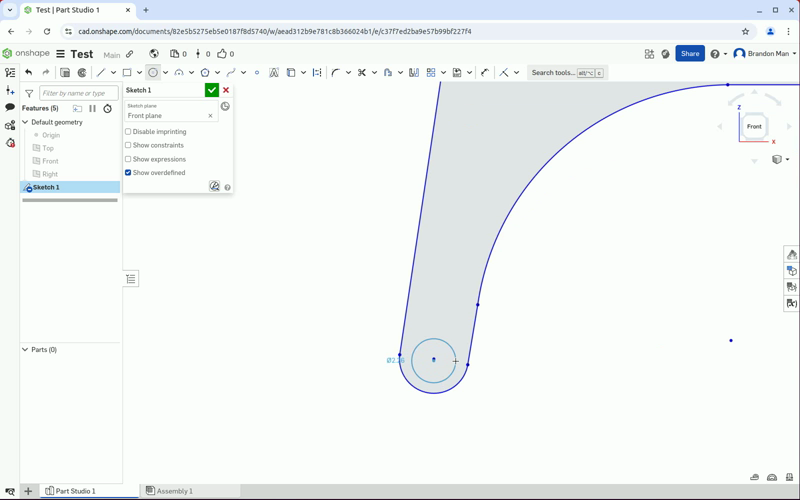
scroll(6)
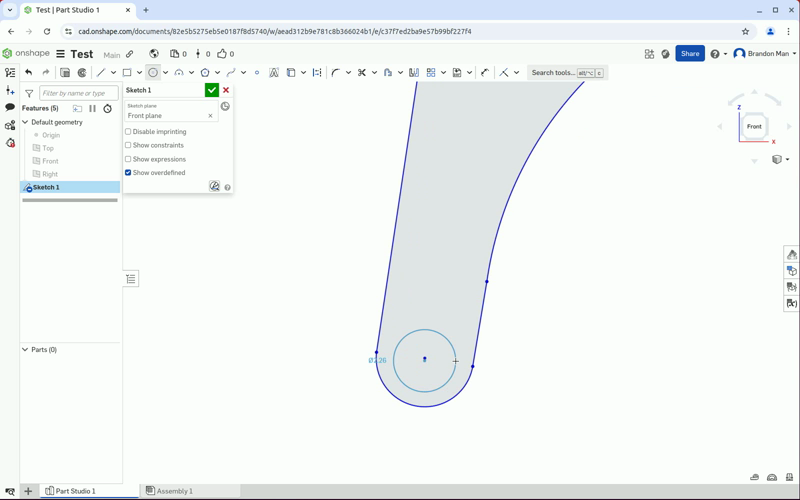
scroll(6)
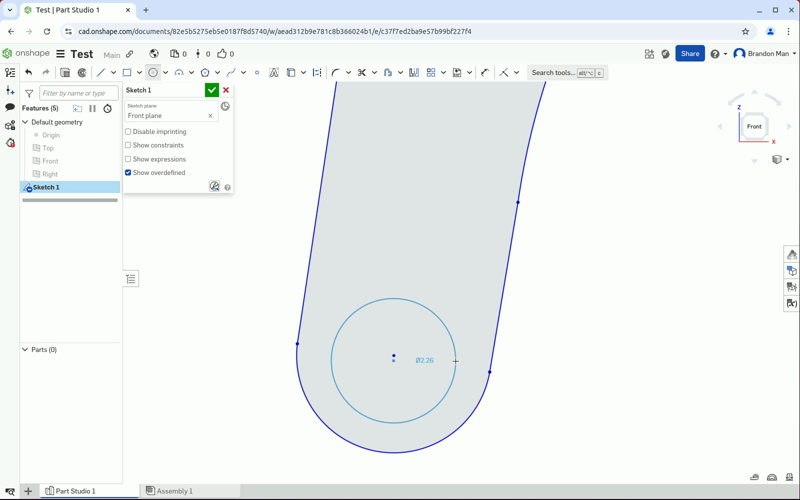
click(455, 360)
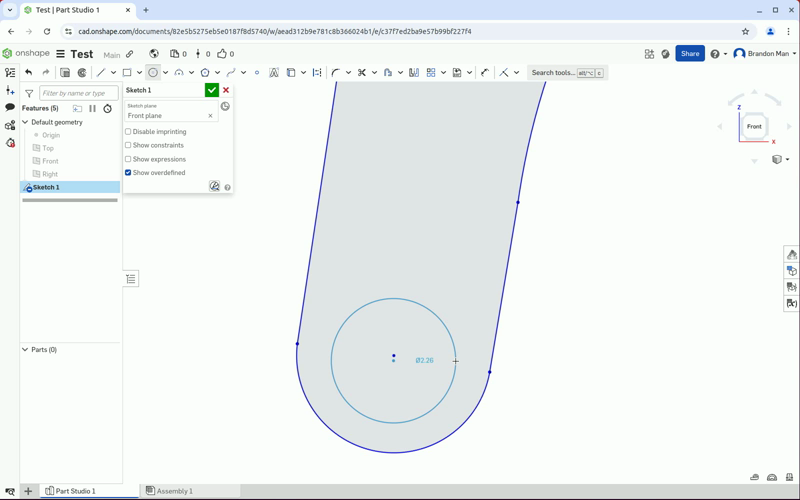
scroll(-6)
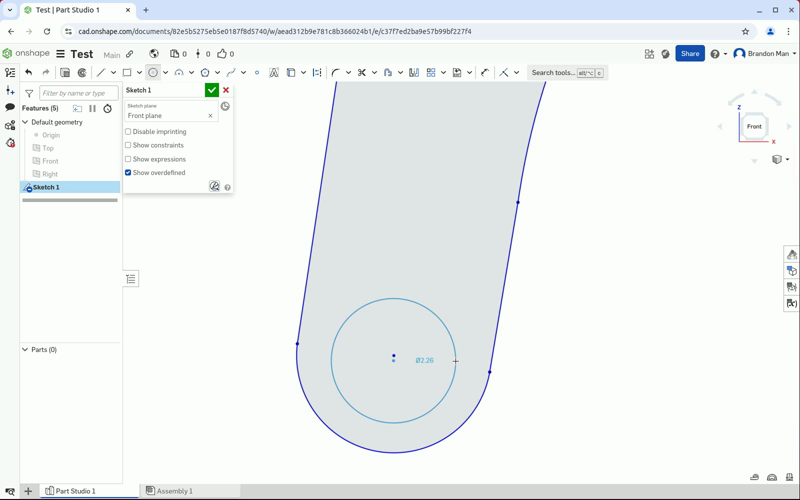
scroll(-6)
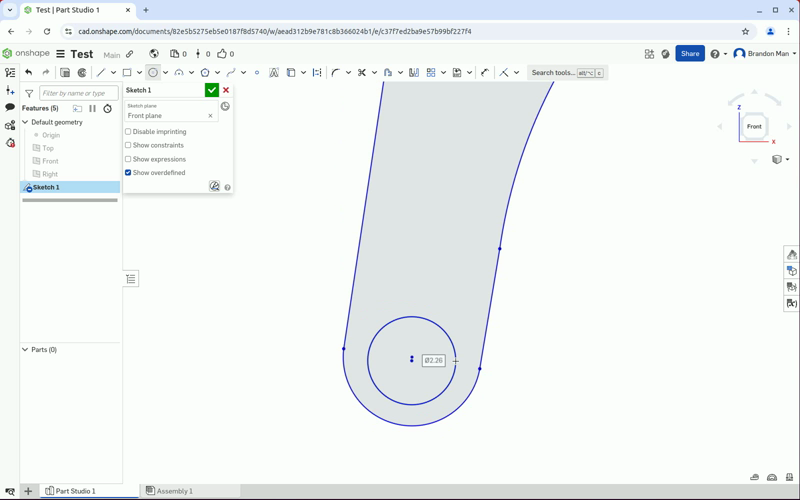
scroll(-6)
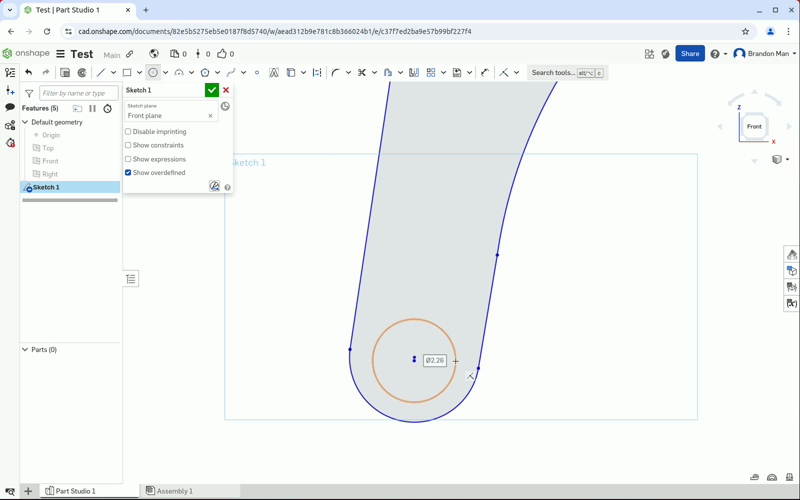
scroll(-6)
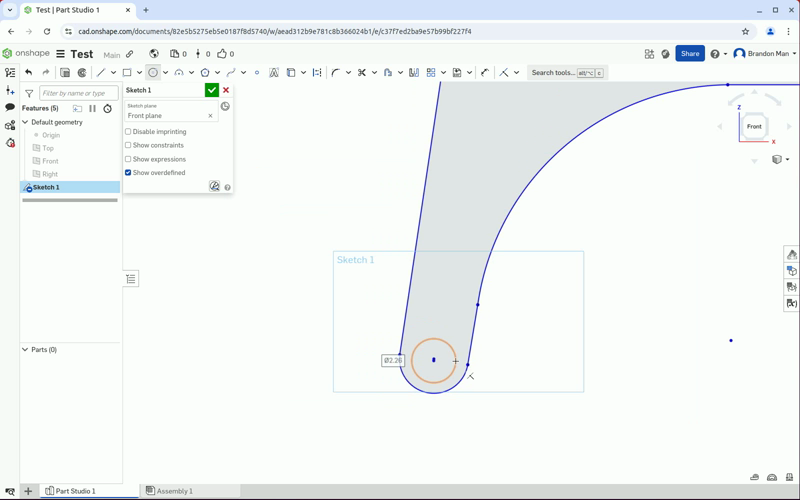
scroll(-6)
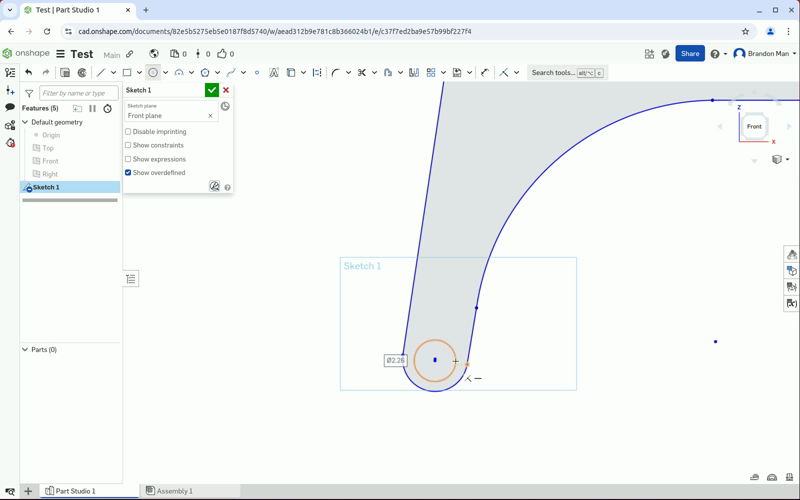
scroll(-6)
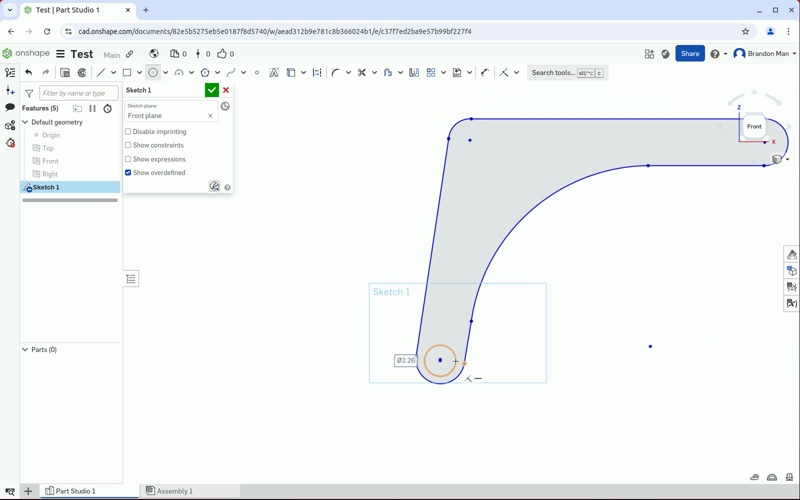
scroll(-6)
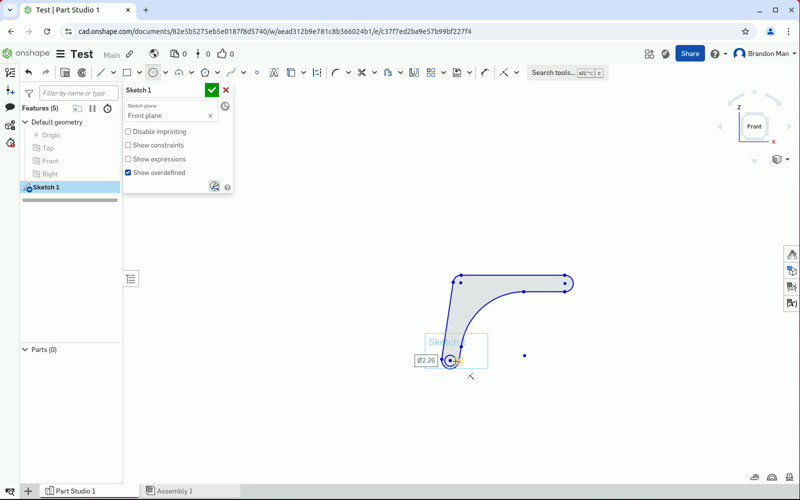
key(esc)
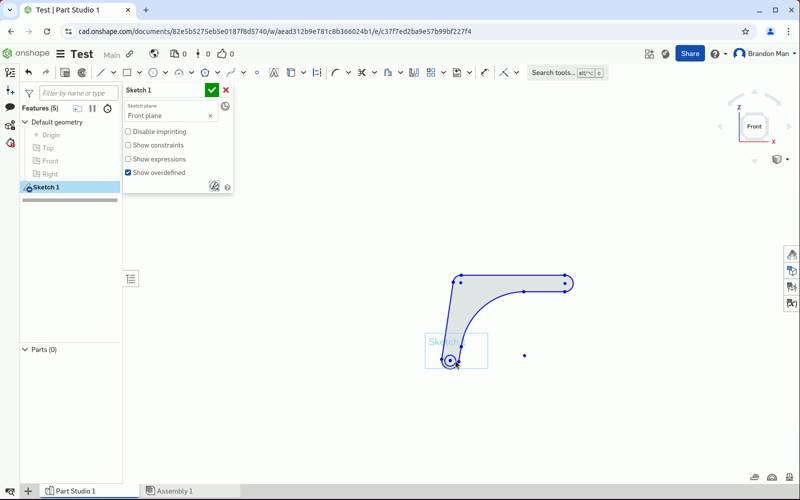
key(c)
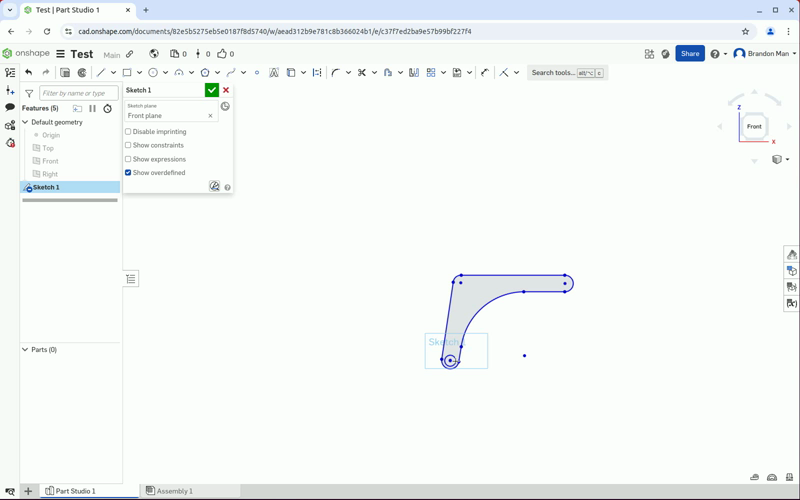
key_down(shift)
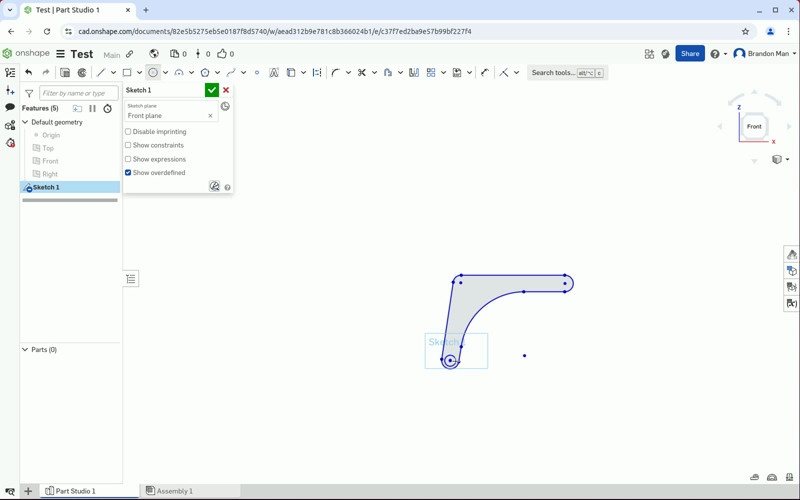
mouse_move(461, 283)
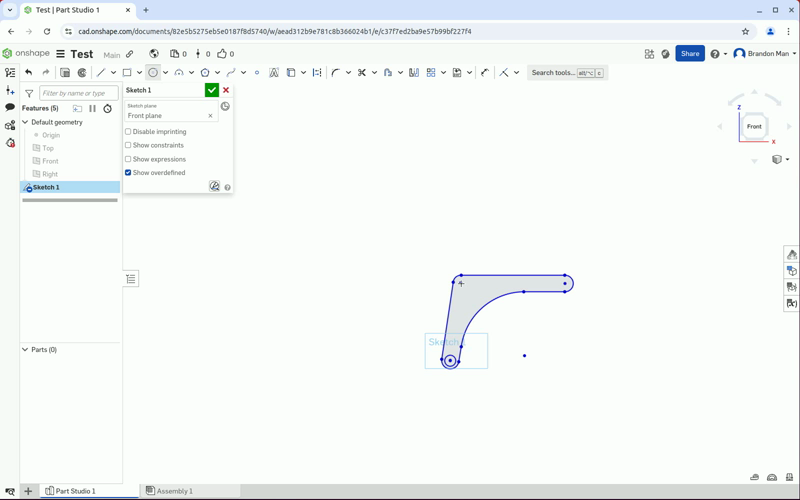
click(461, 283)
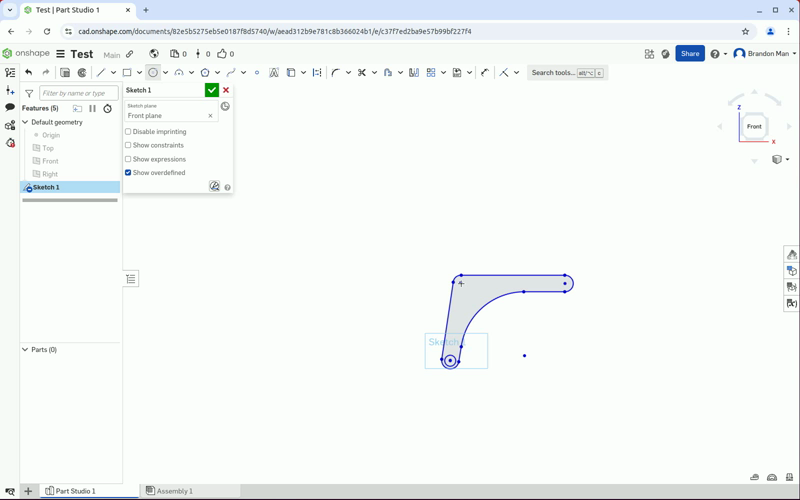
key_up(shift)
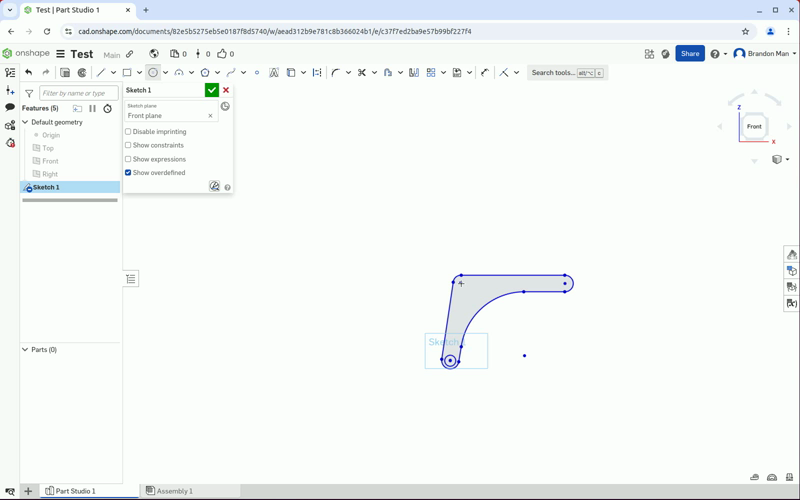
mouse_move(466, 283)
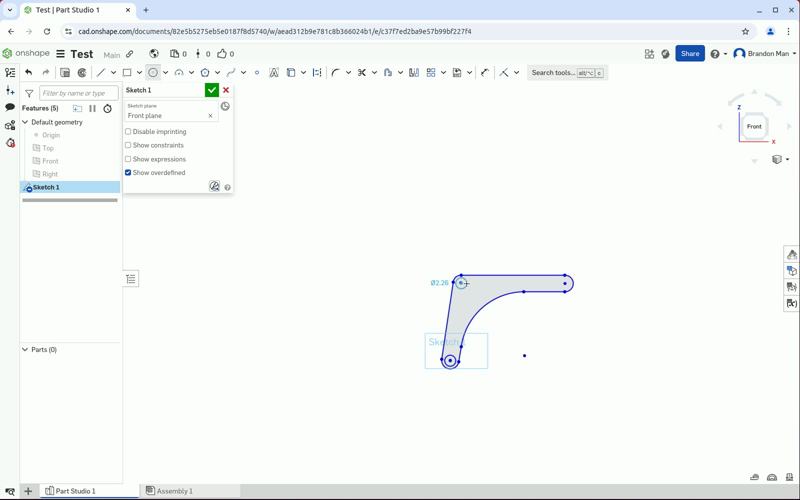
click(466, 283)
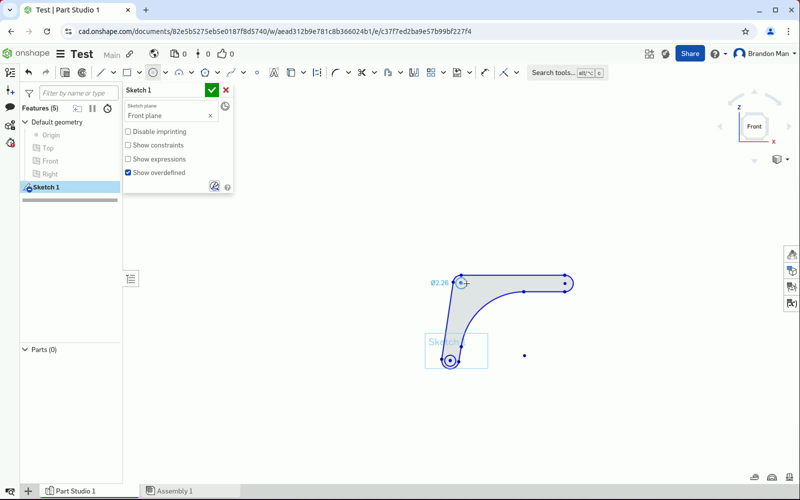
key(esc)
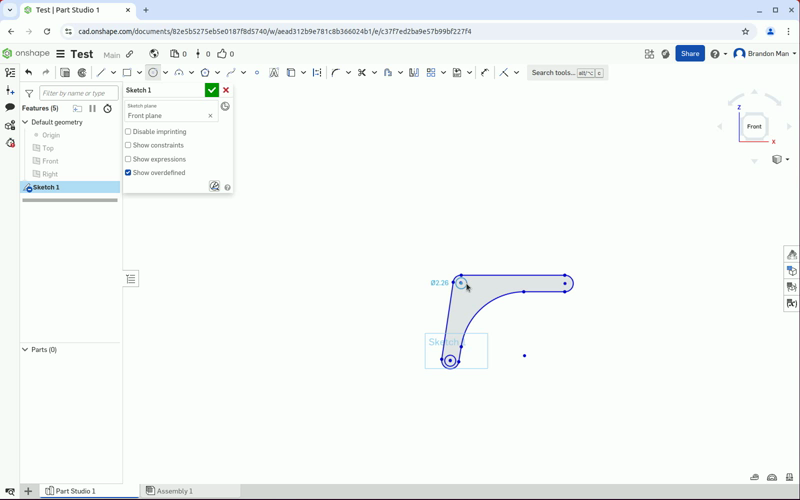
key(c)
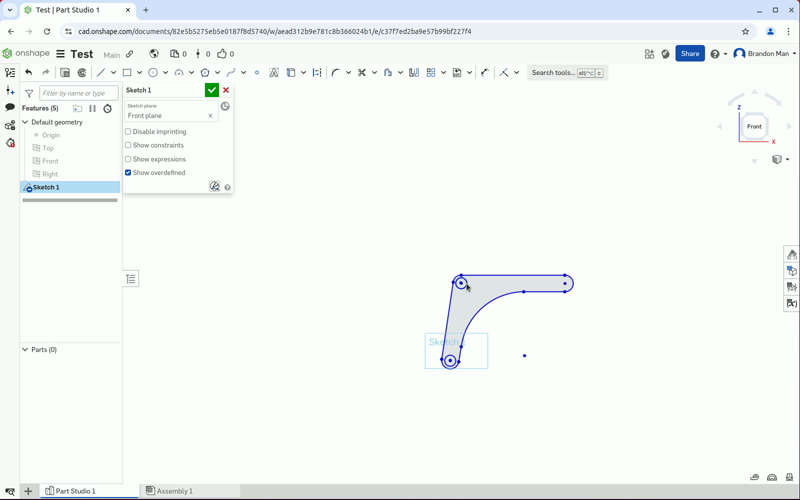
key_down(shift)
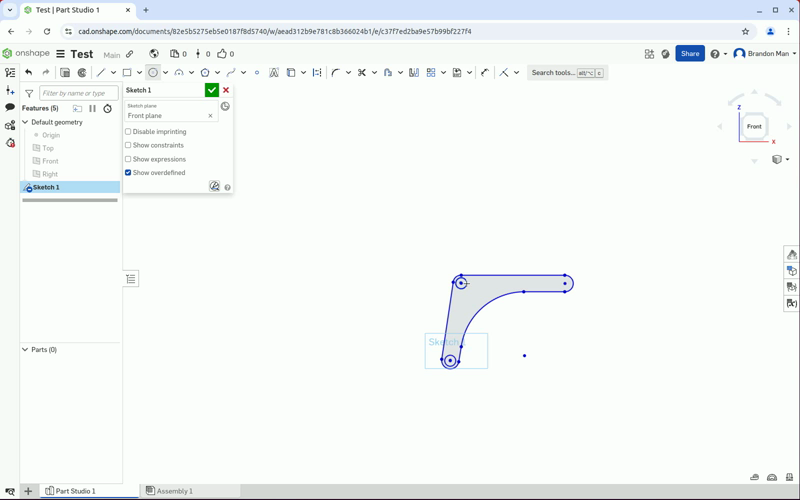
mouse_move(564, 283)
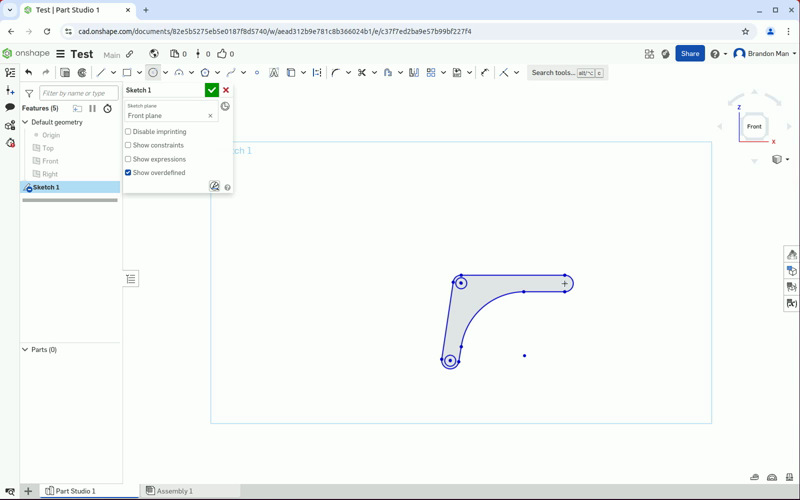
click(564, 283)
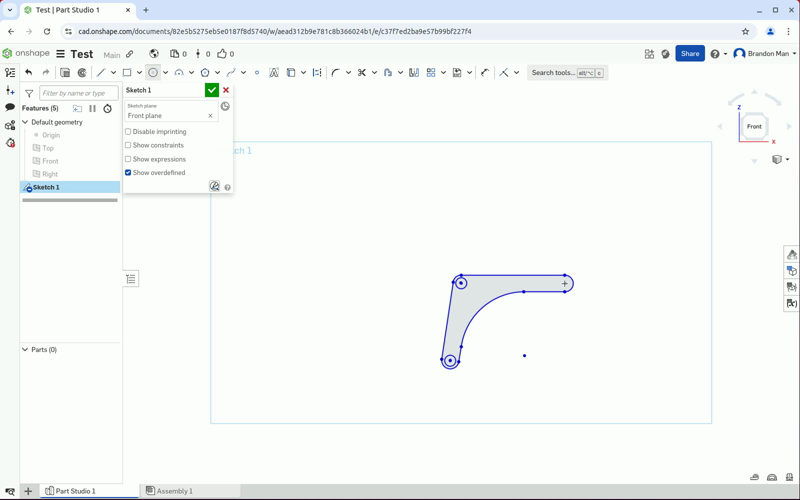
key_up(shift)
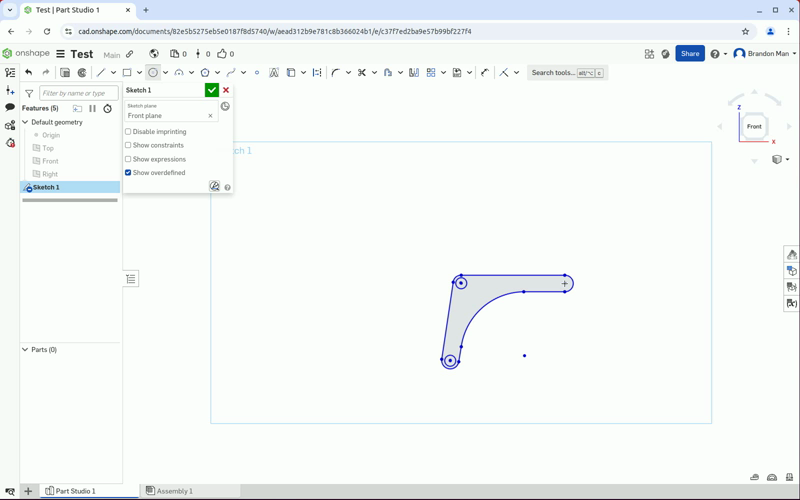
mouse_move(570, 283)
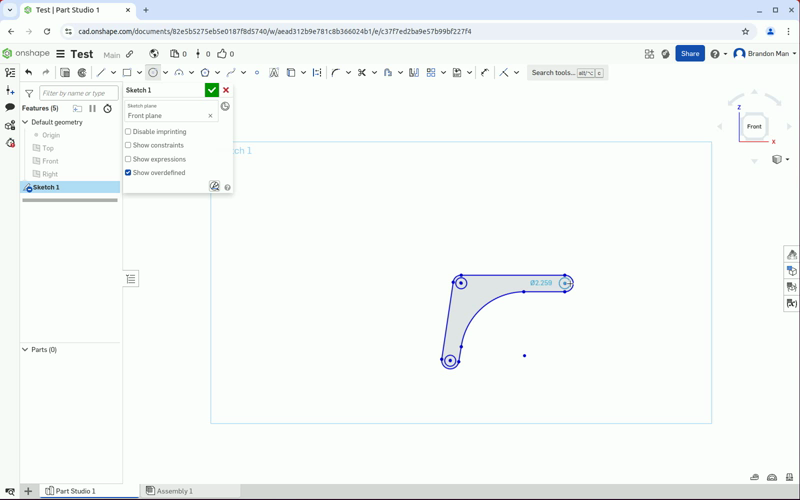
scroll(6)
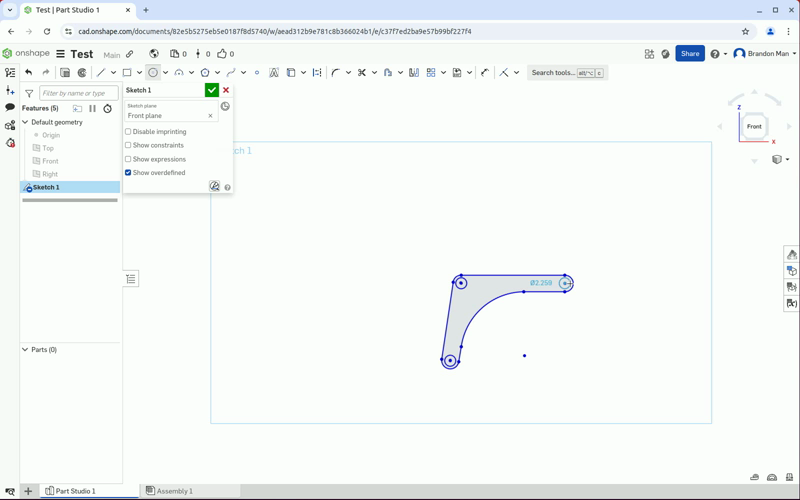
scroll(6)
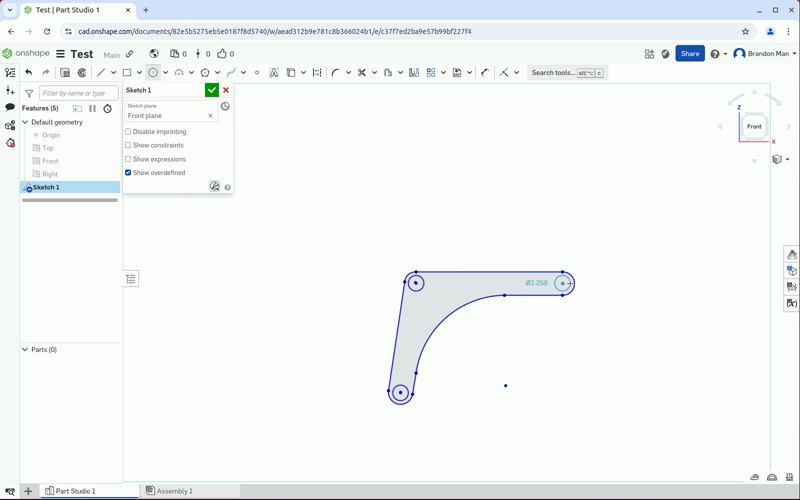
scroll(6)
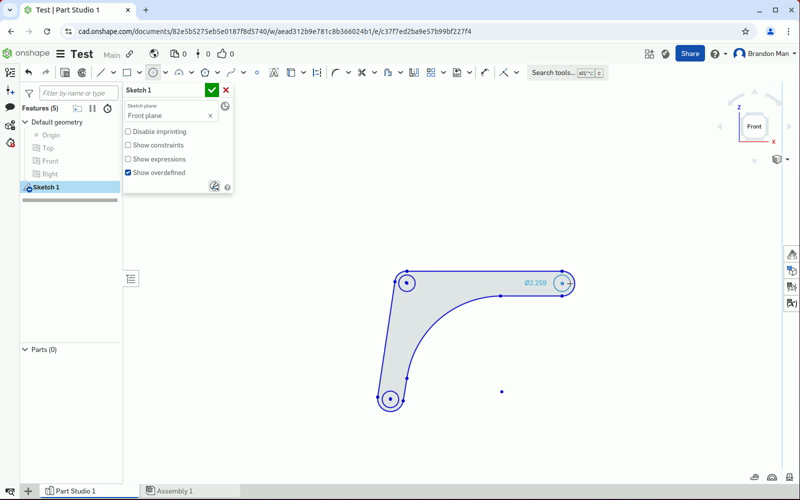
scroll(6)
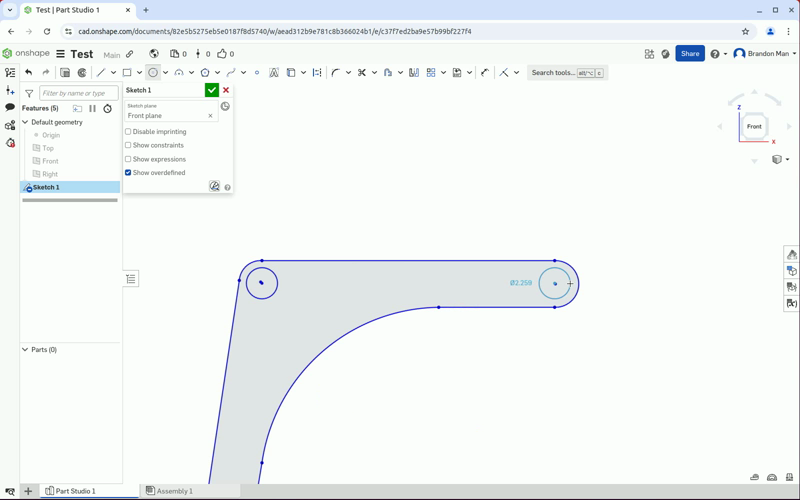
scroll(6)
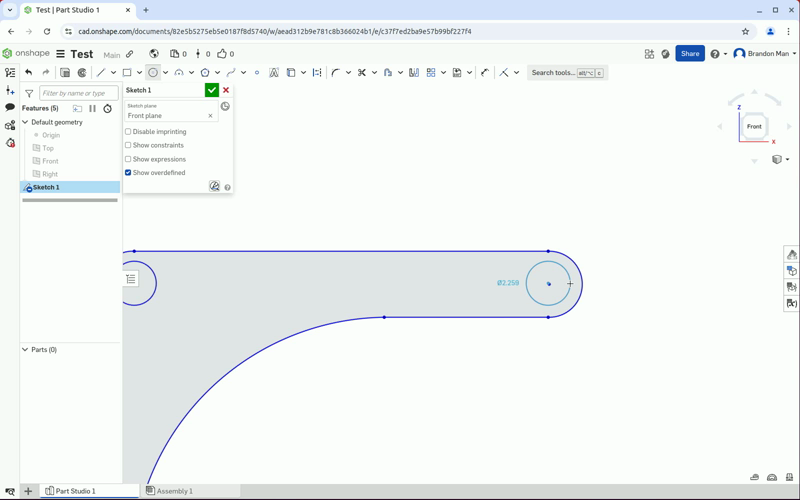
scroll(6)
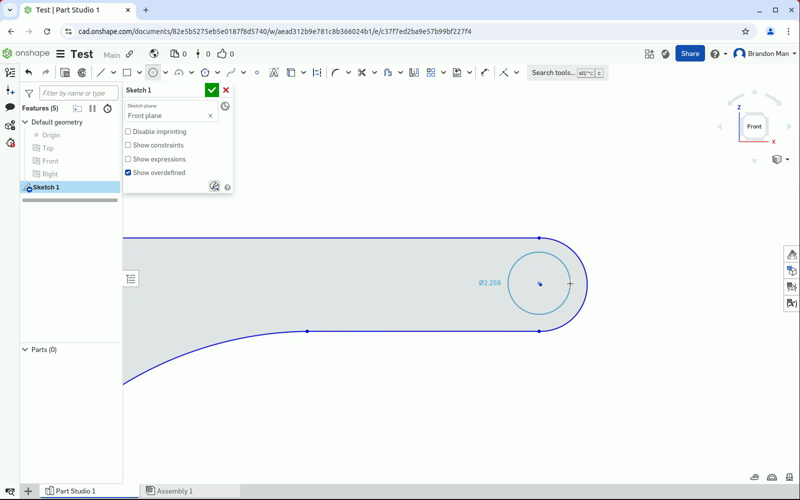
scroll(6)
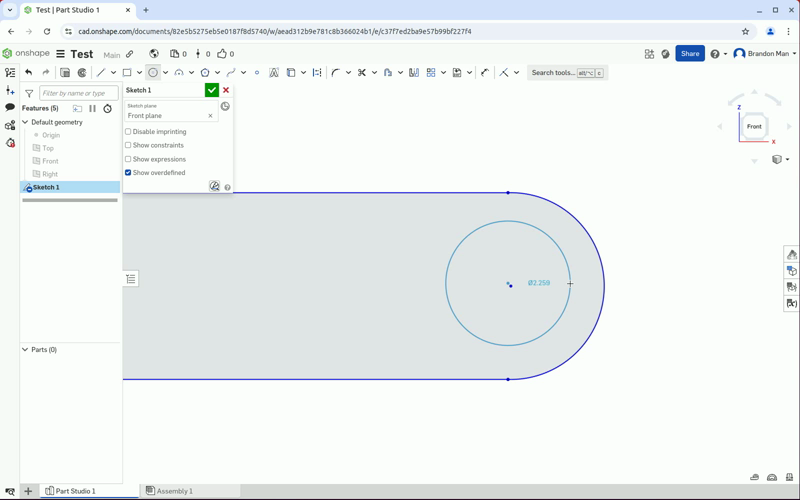
click(570, 283)
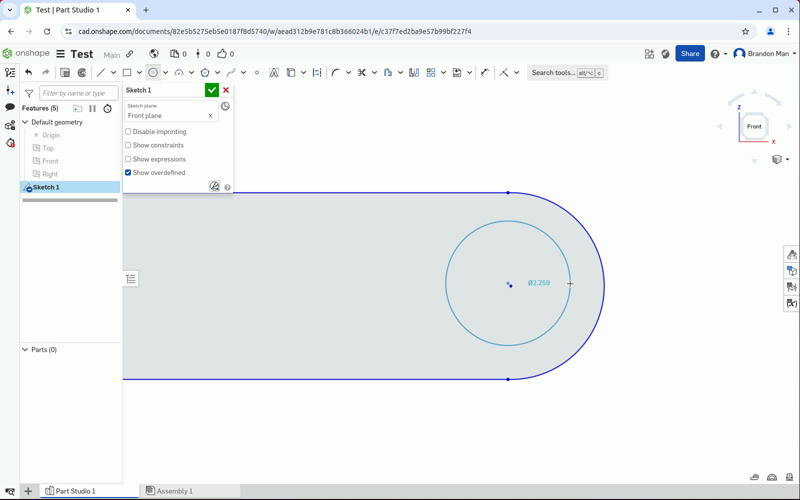
scroll(-6)
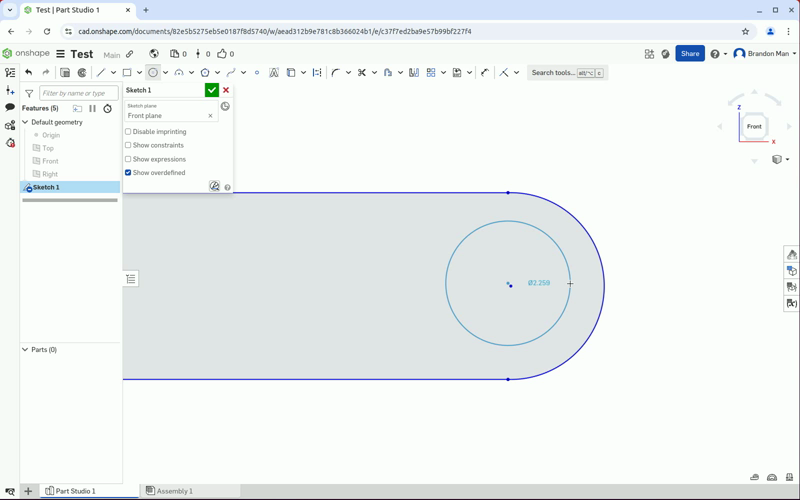
scroll(-6)
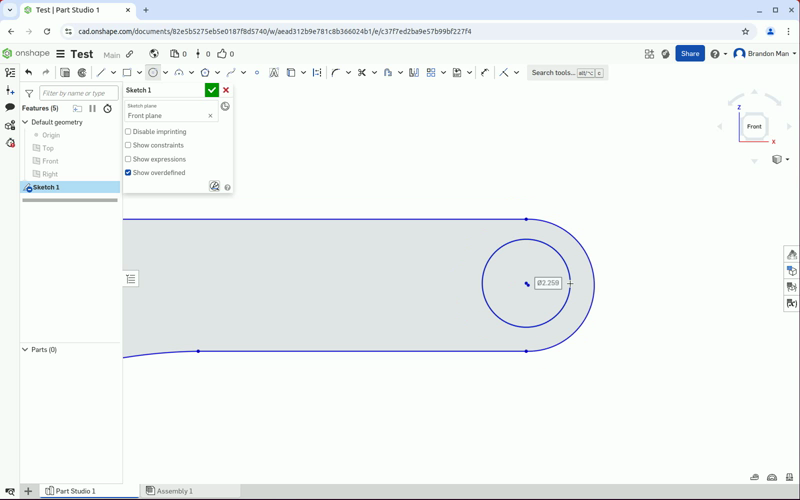
scroll(-6)
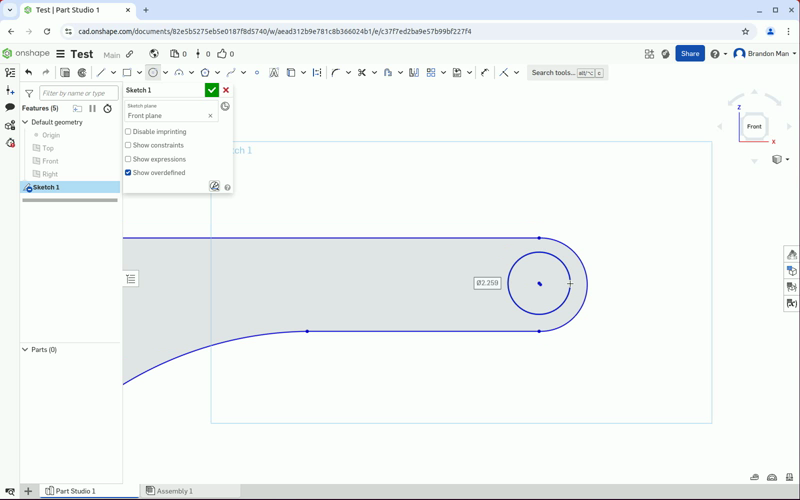
scroll(-6)
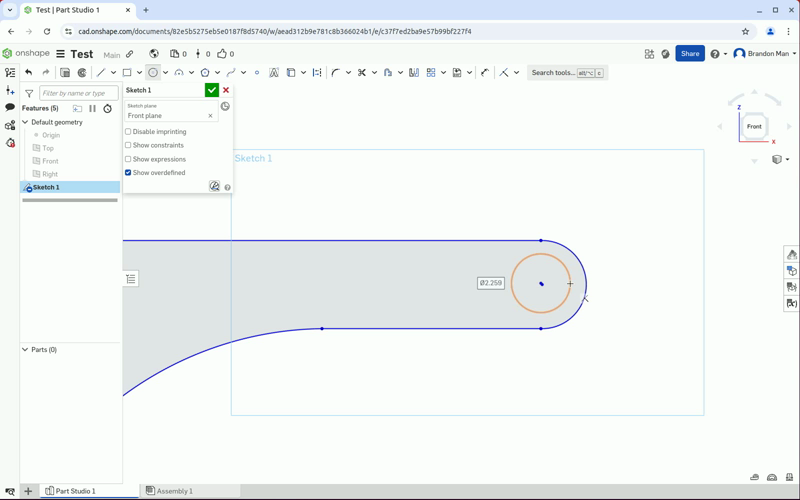
scroll(-6)
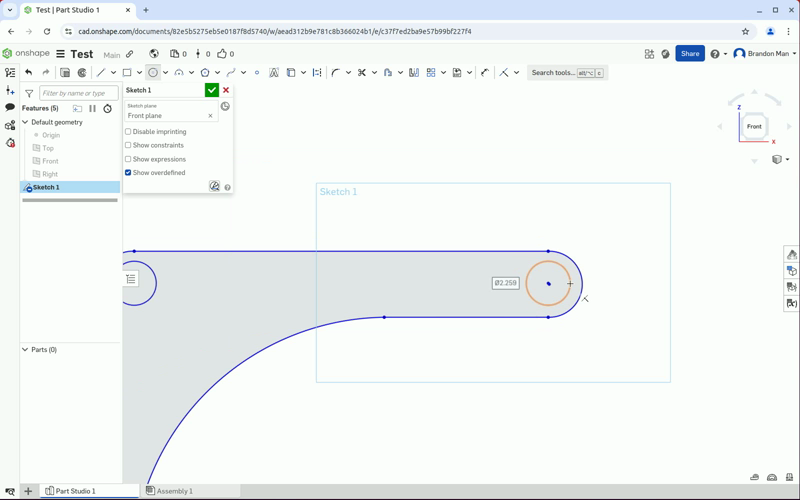
scroll(-6)
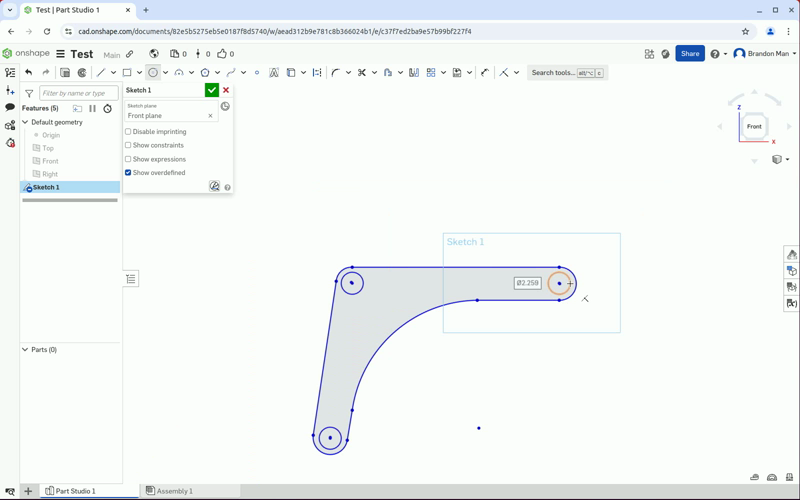
scroll(-6)
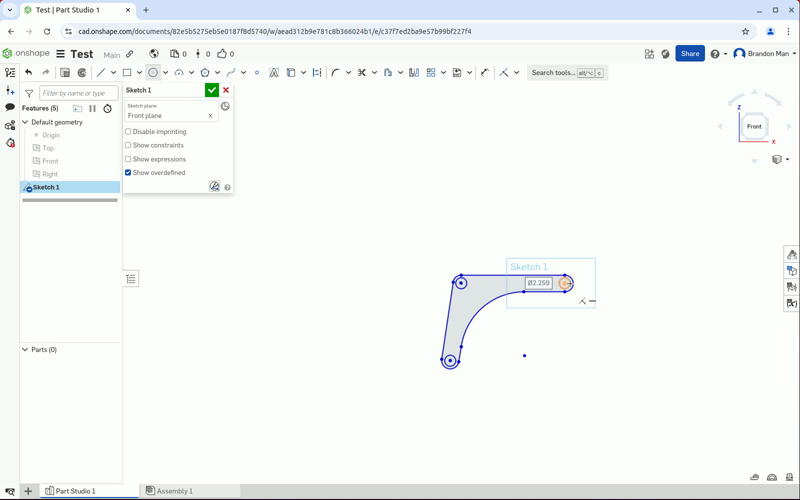
key(esc)
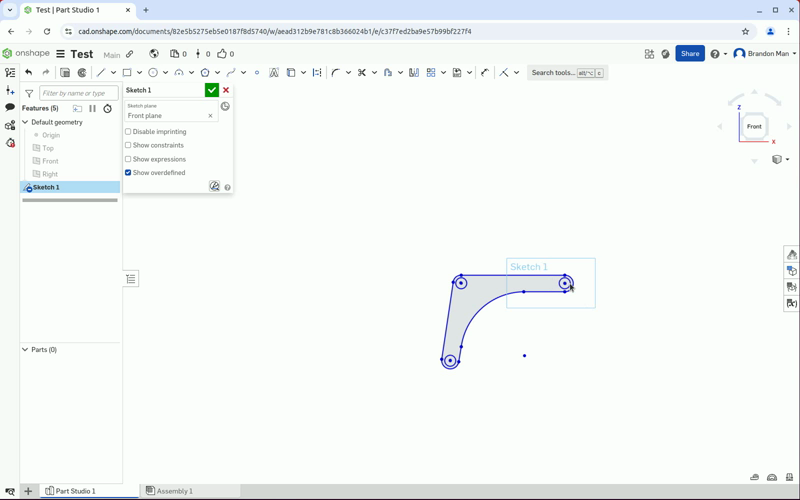
mouse_move(470, 278)
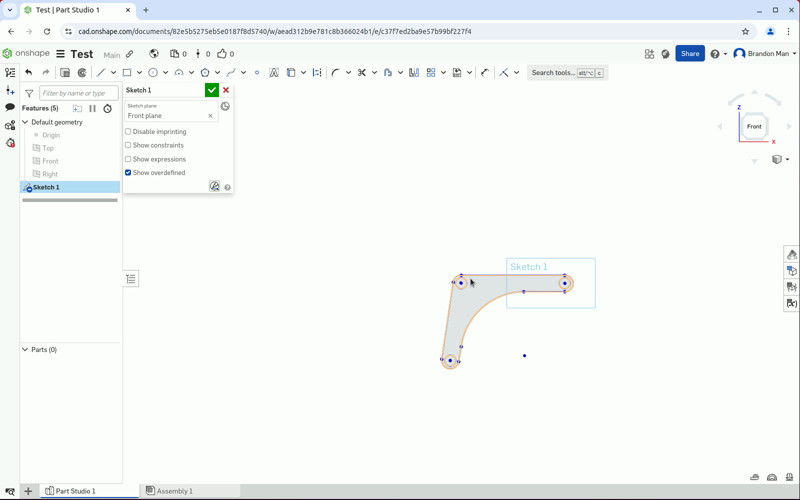
click(470, 278)
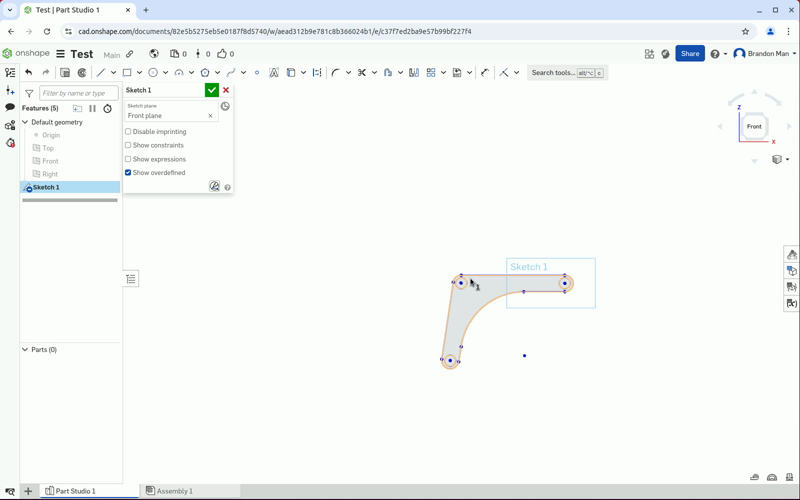
mouse_move(73, 352)
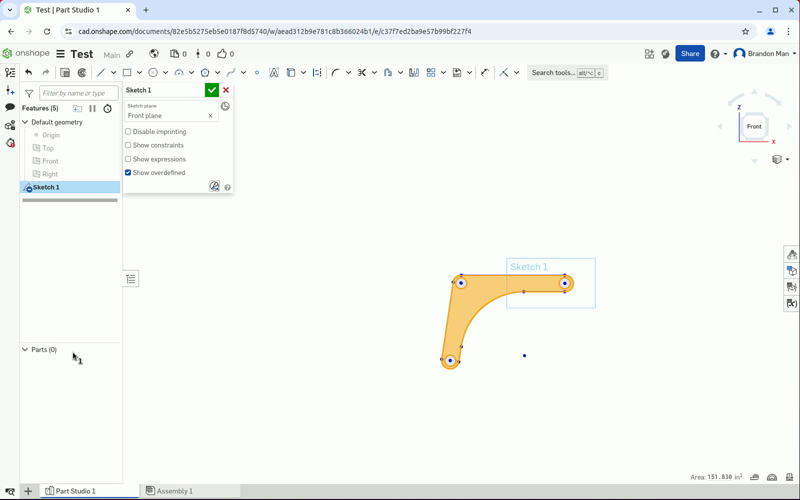
key(shift+y)
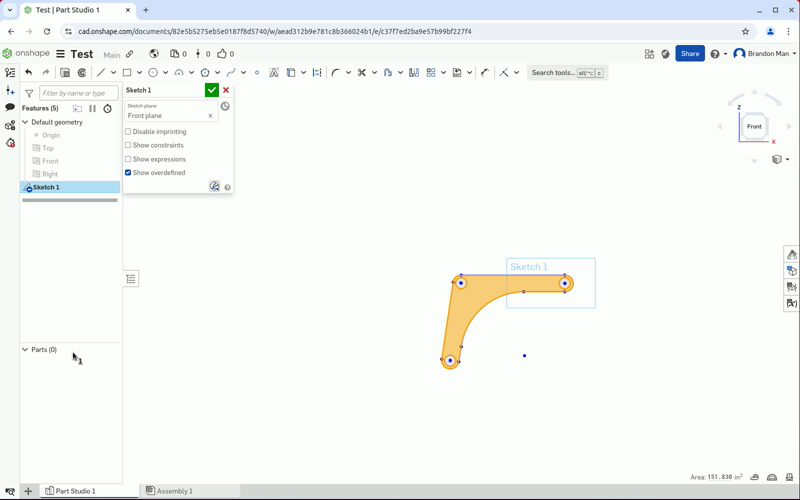
key(shift+e)
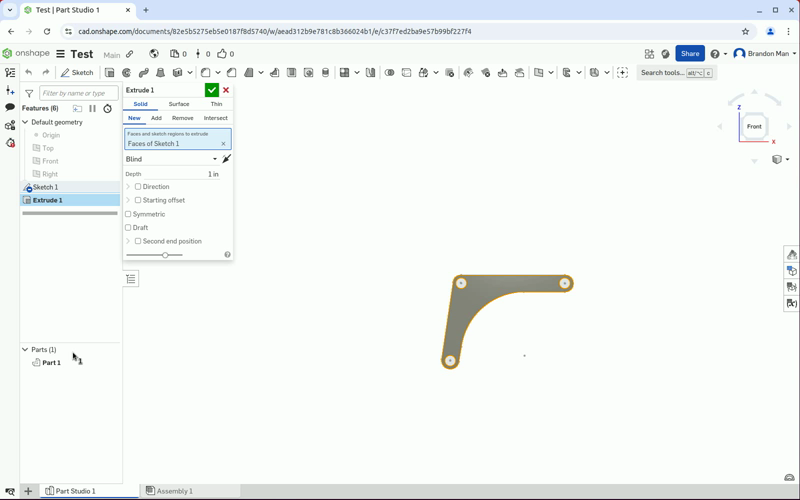
mouse_move(143, 106)
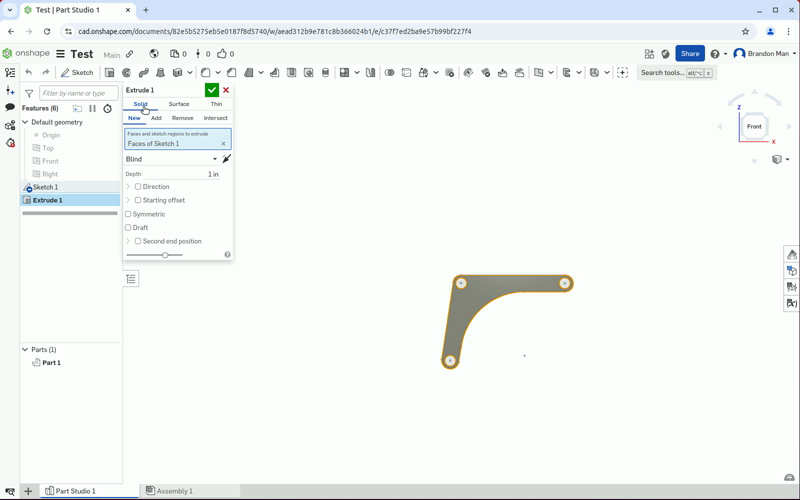
click(143, 106)
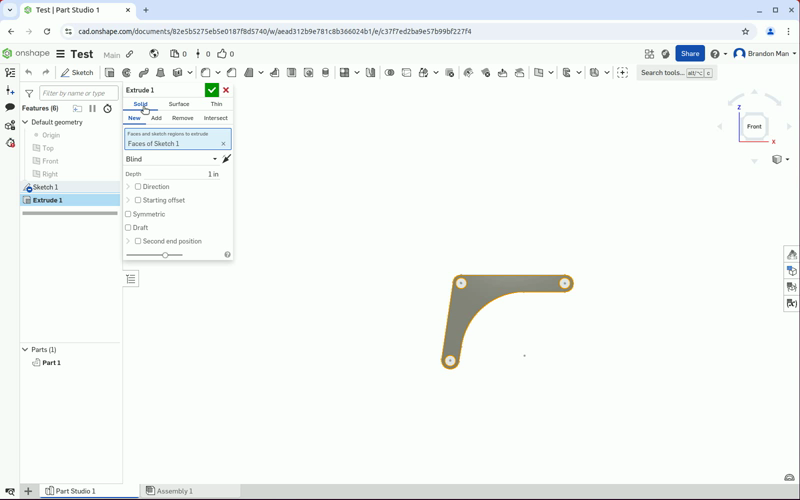
mouse_move(137, 120)
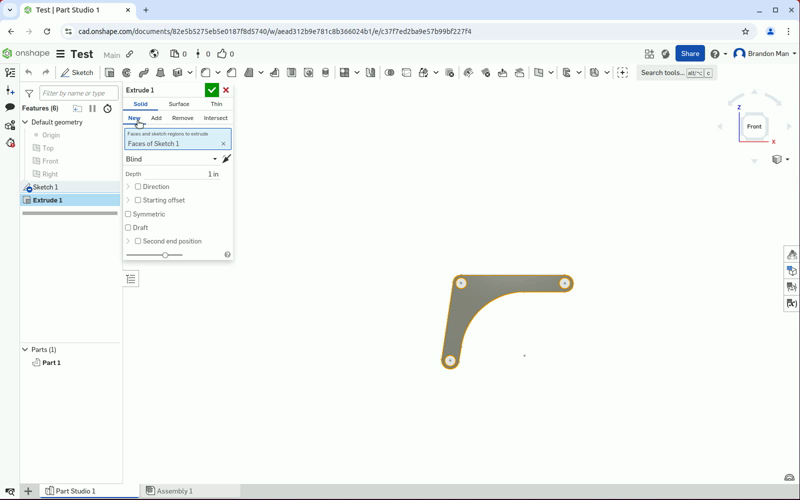
click(137, 120)
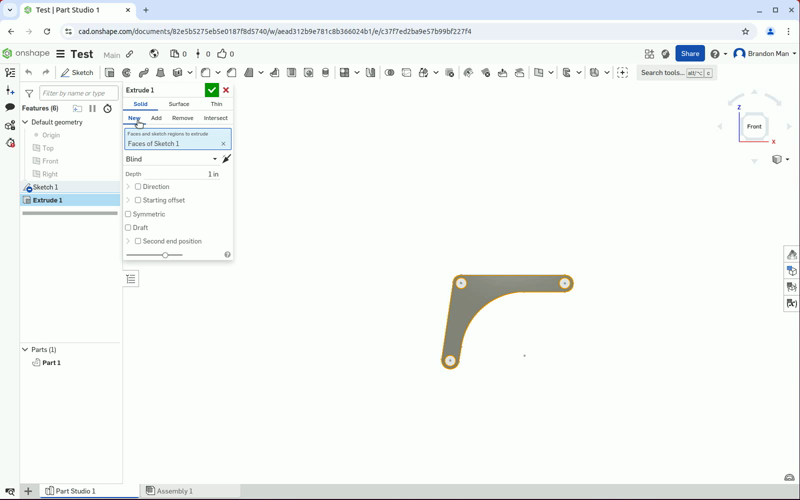
key(tab, 4)
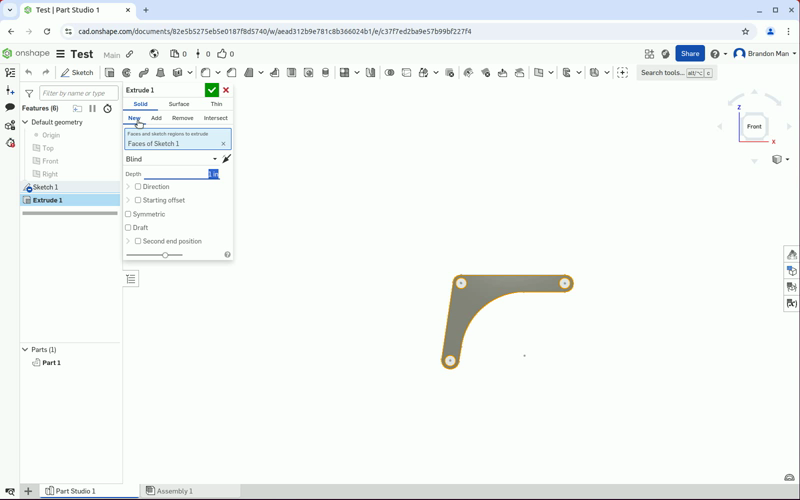
text(2.166)
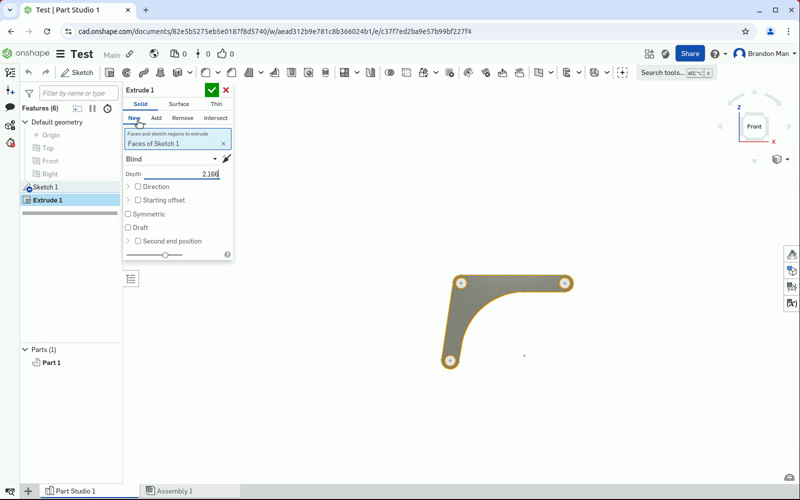
key(enter)
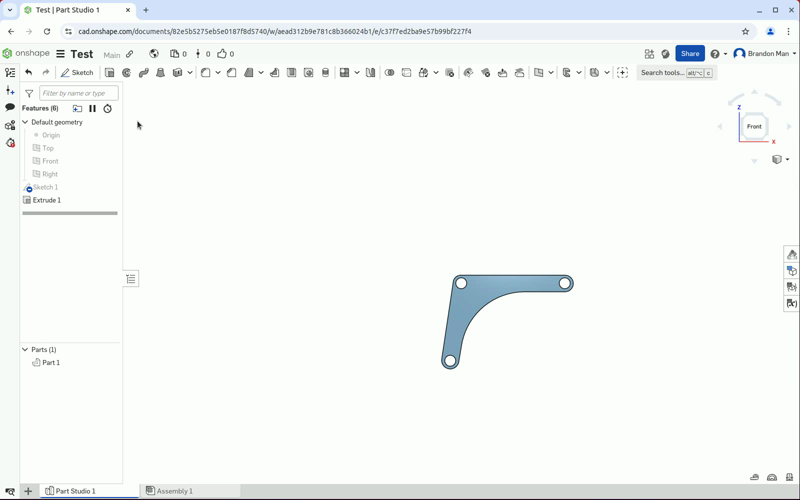
key(shift+h)
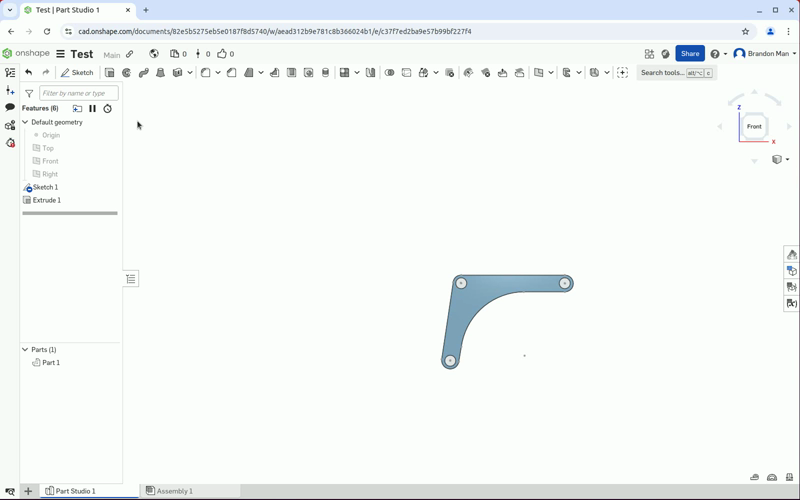
key(shift+h)
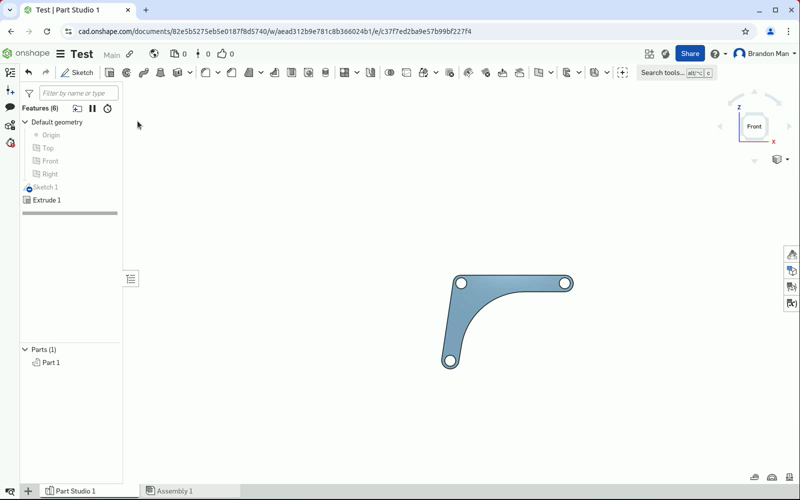
mouse_move(73, 189)
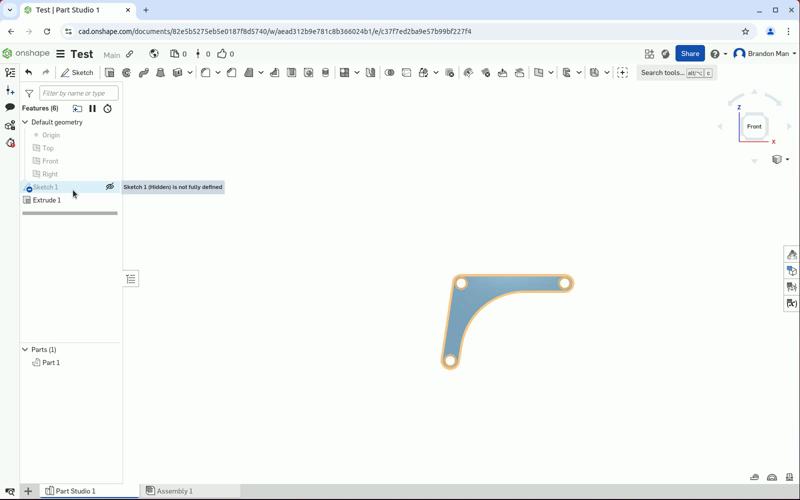
click(73, 189)
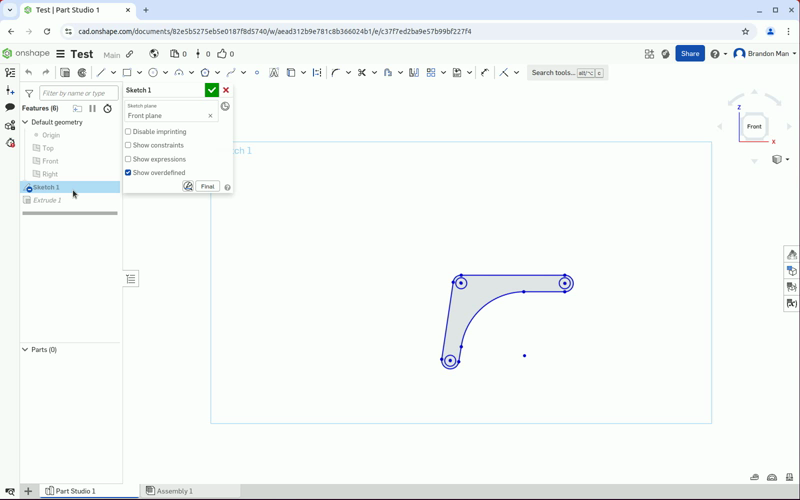
mouse_move(229, 92)
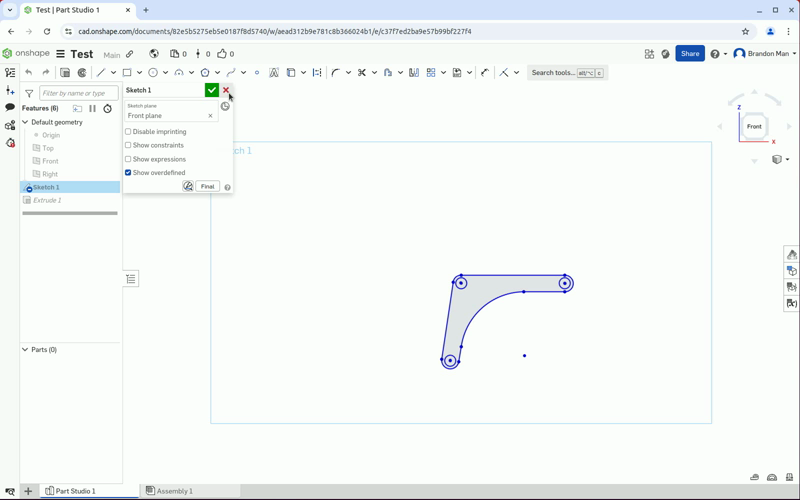
click(229, 92)
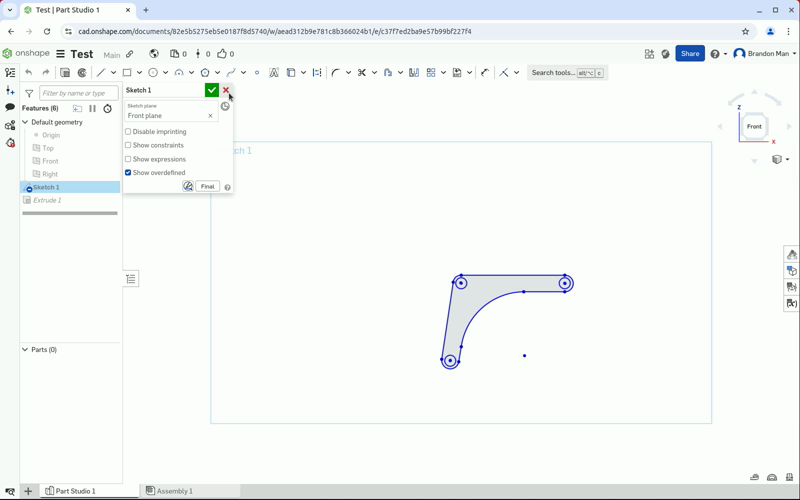
key(shift+s)
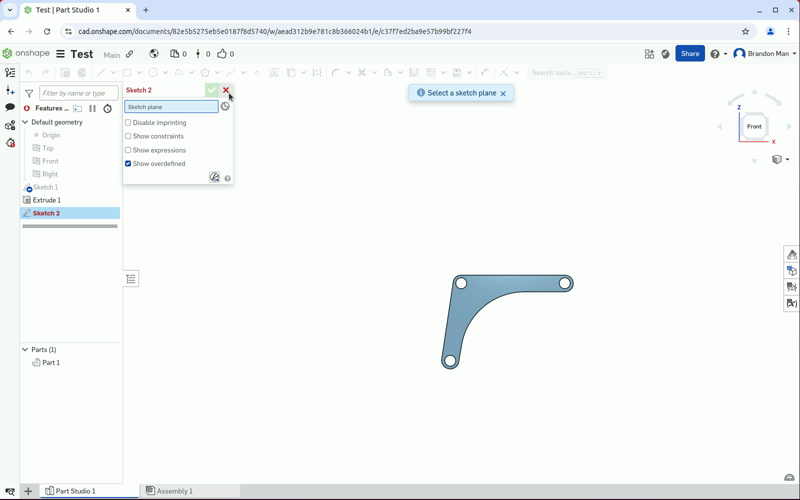
mouse_move(73, 163)
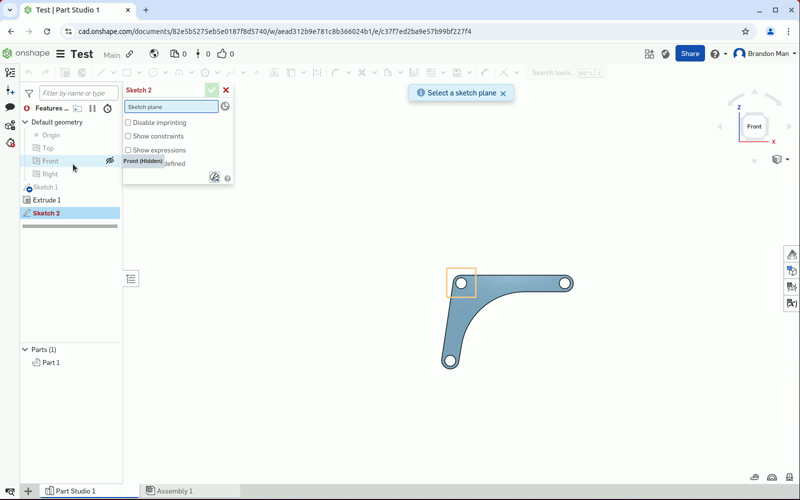
click(73, 163)
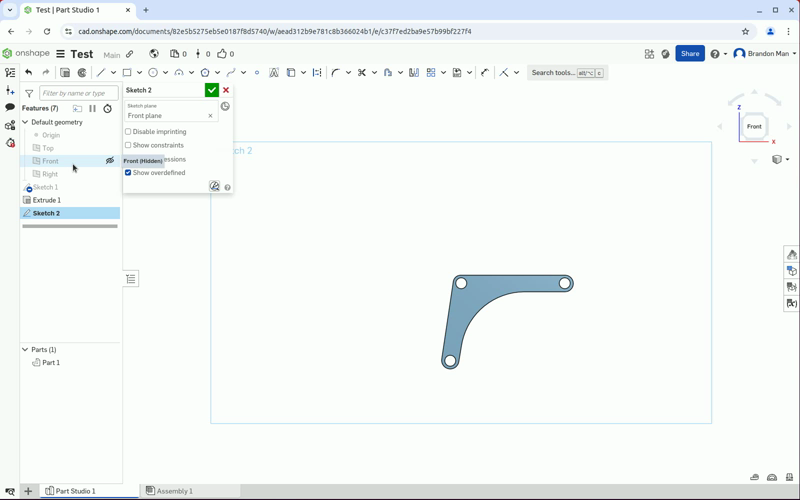
mouse_move(73, 352)
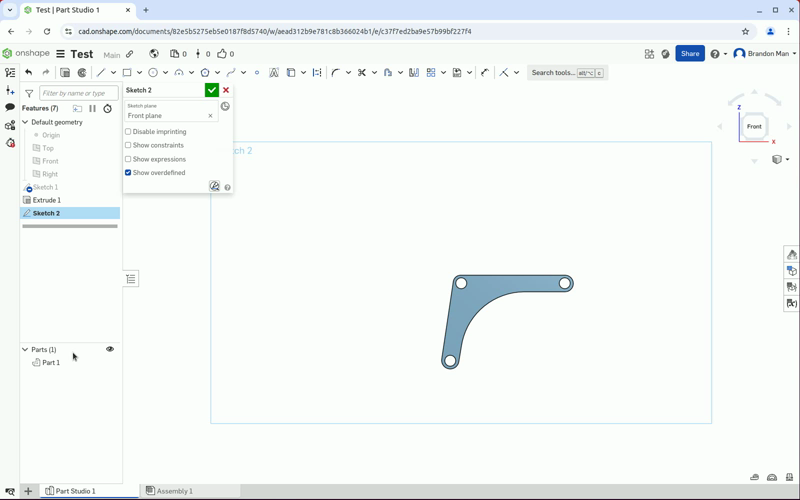
key(y)
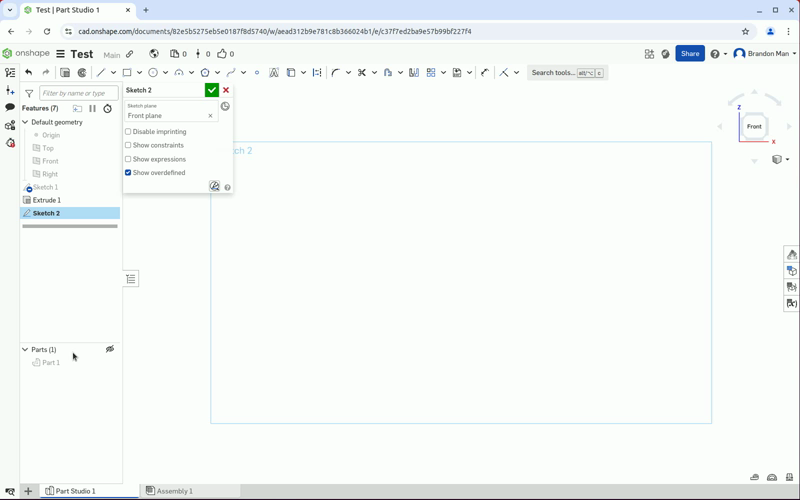
key(c)
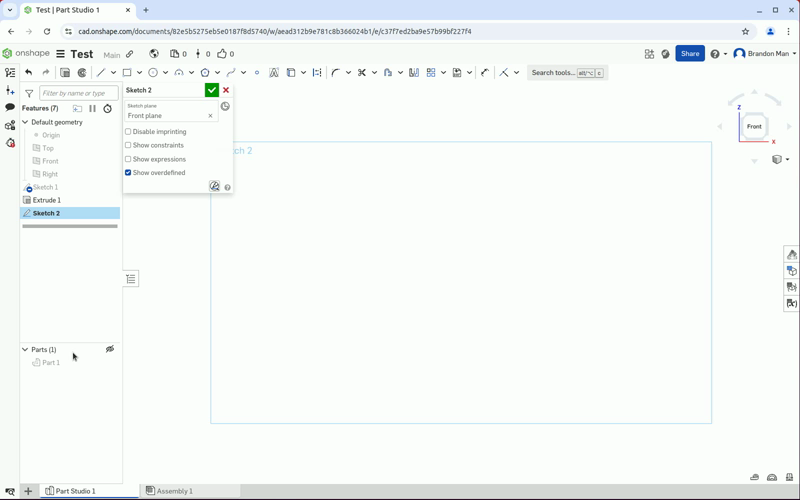
key_down(shift)
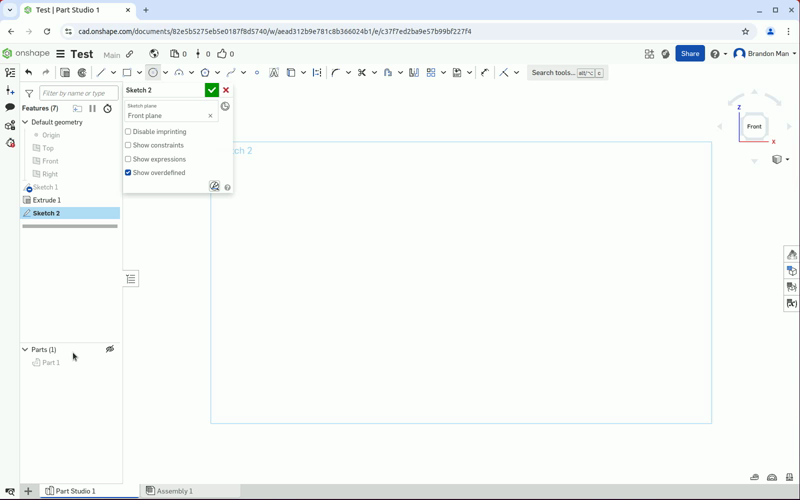
mouse_move(450, 360)
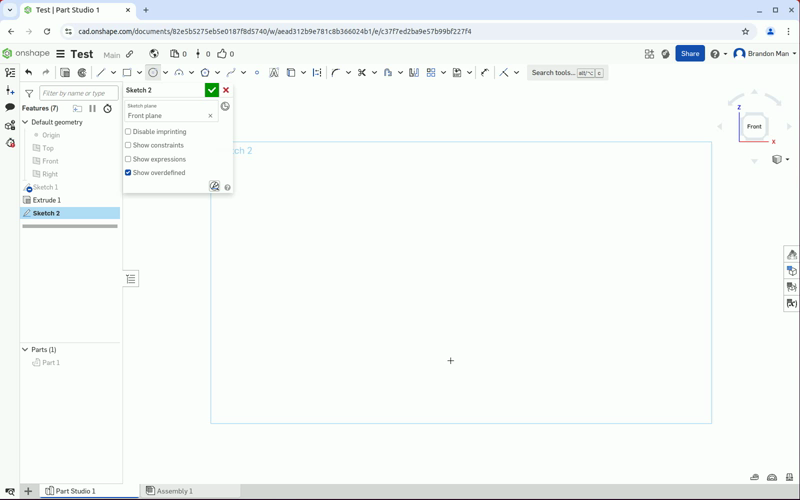
click(450, 360)
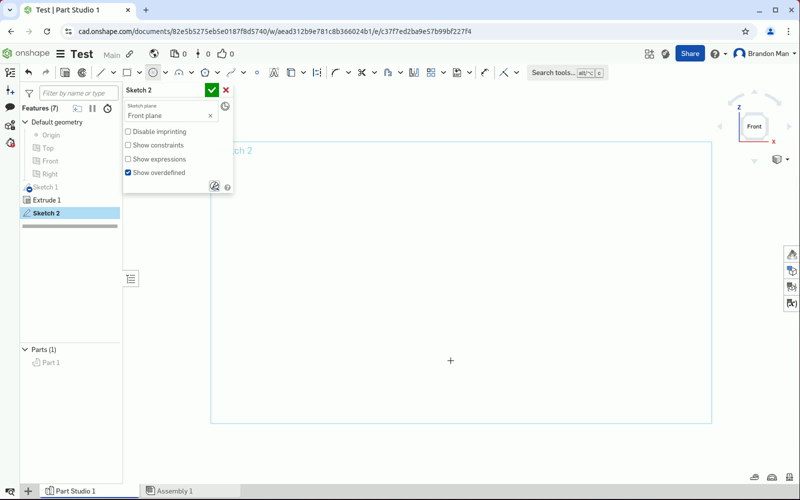
key_up(shift)
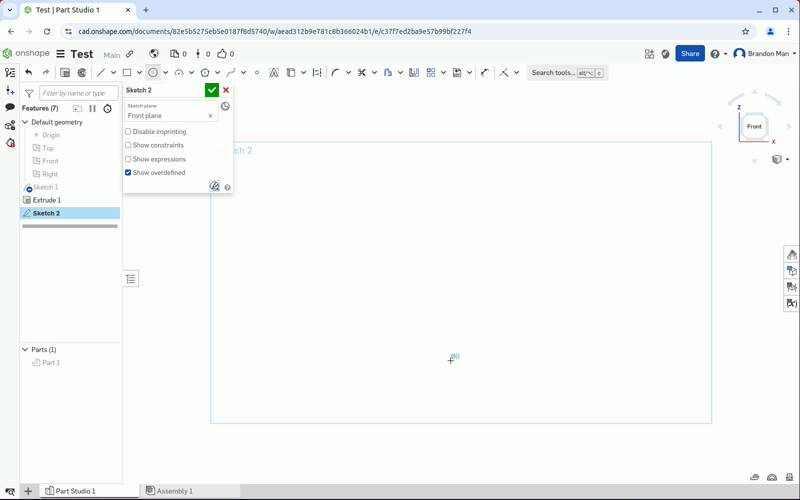
mouse_move(453, 360)
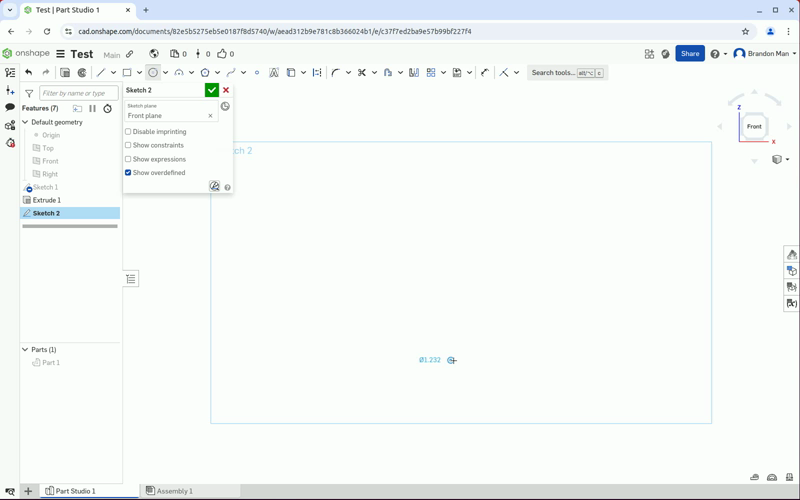
click(453, 360)
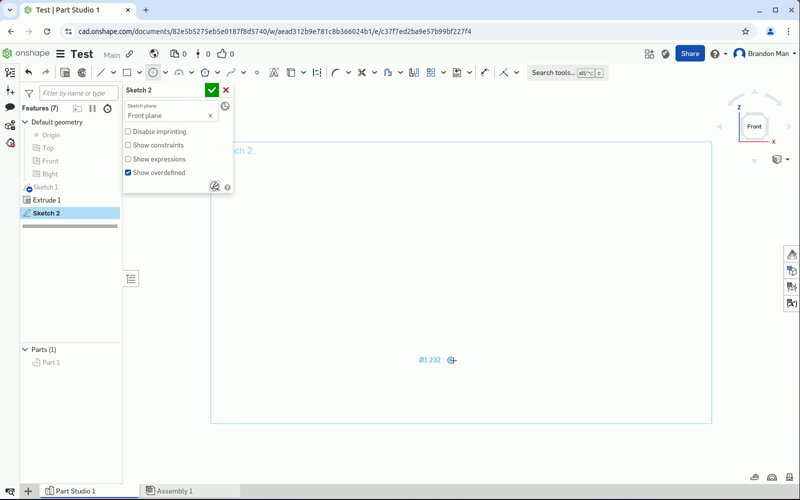
key(esc)
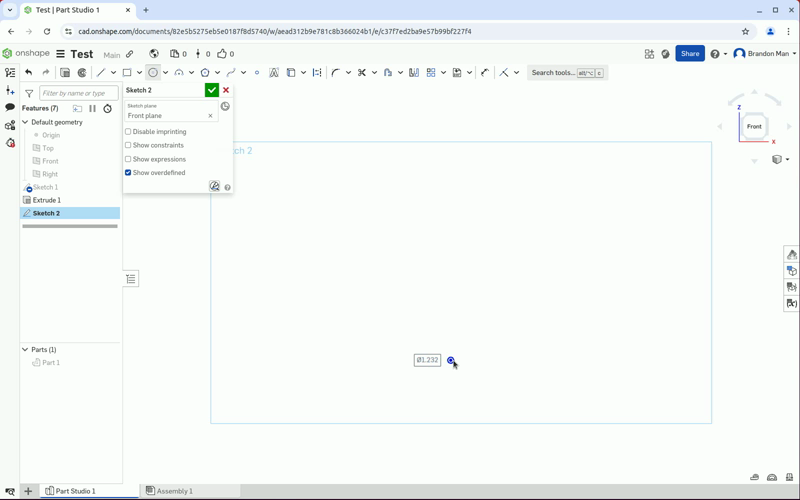
mouse_move(452, 362)
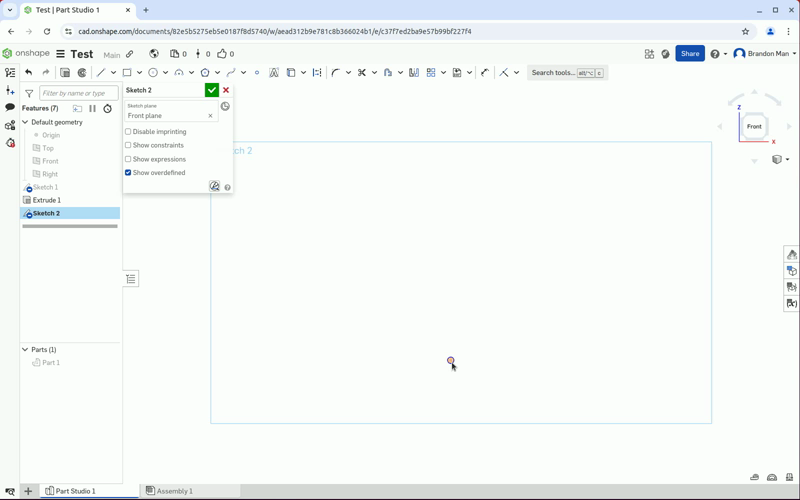
scroll(6)
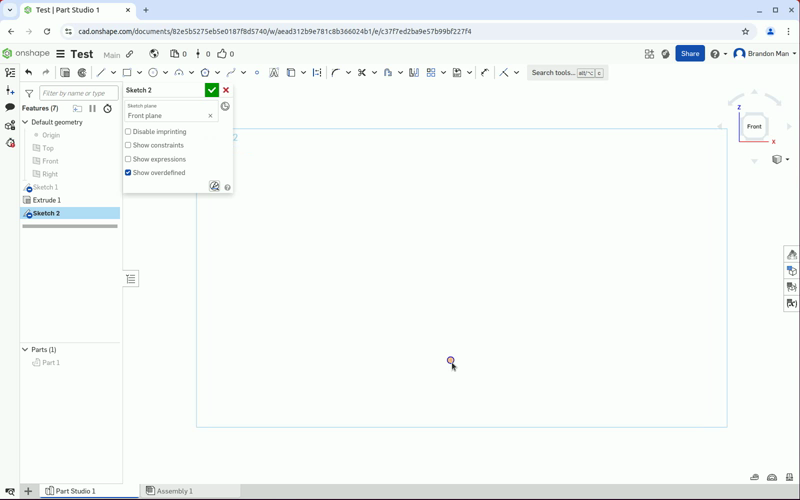
scroll(6)
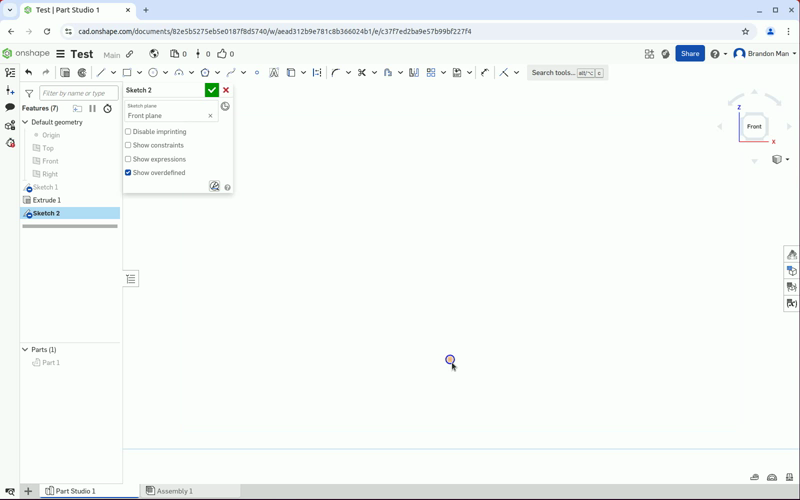
scroll(6)
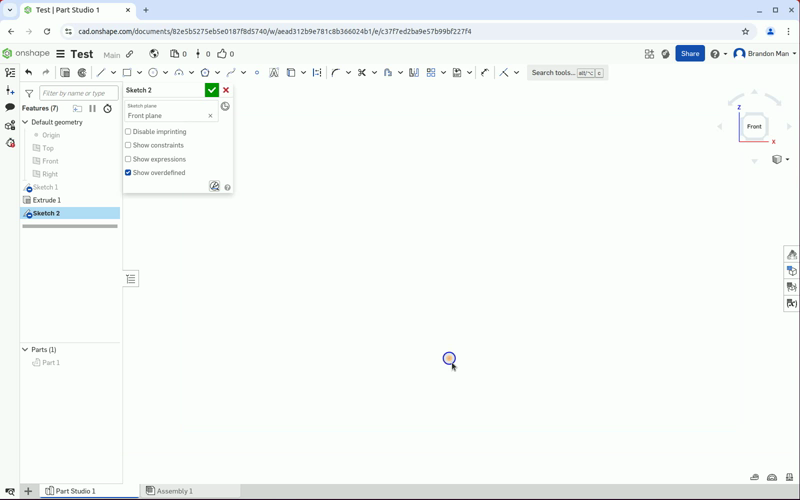
scroll(6)
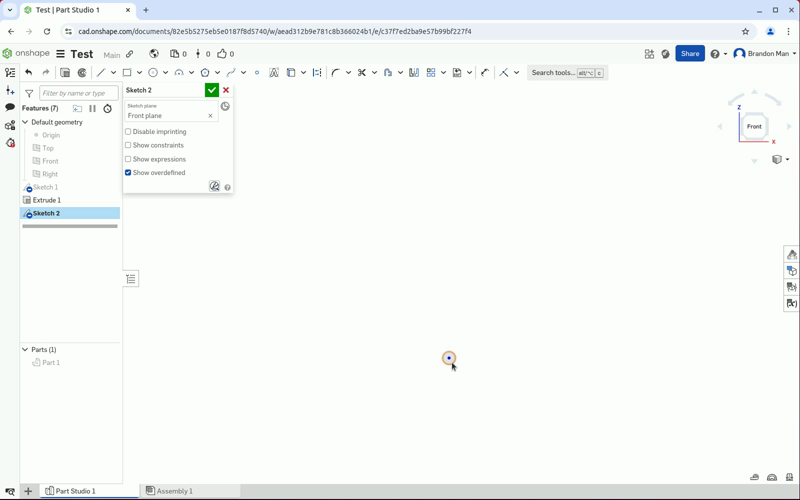
scroll(6)
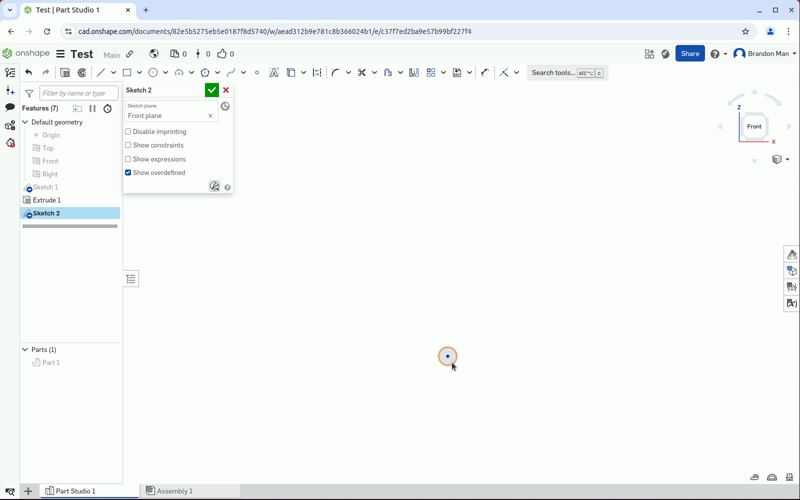
scroll(6)
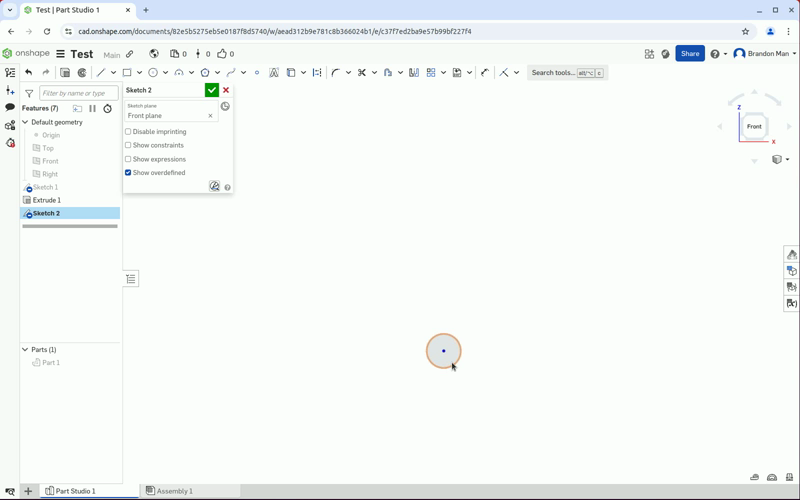
scroll(6)
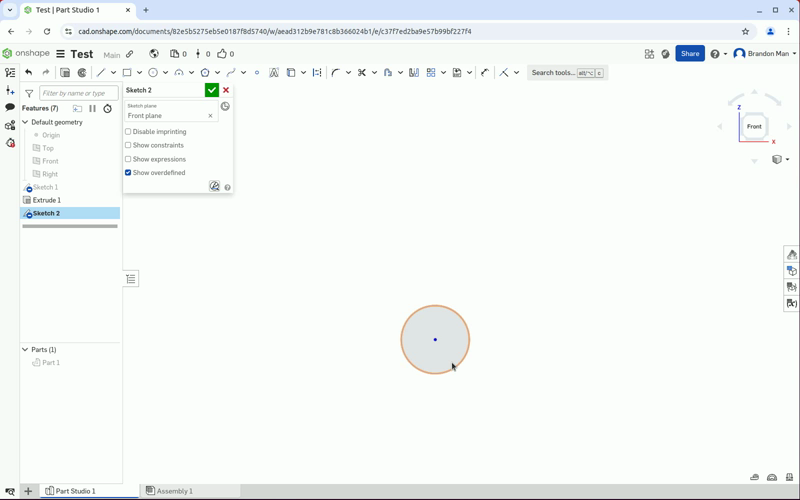
click(452, 362)
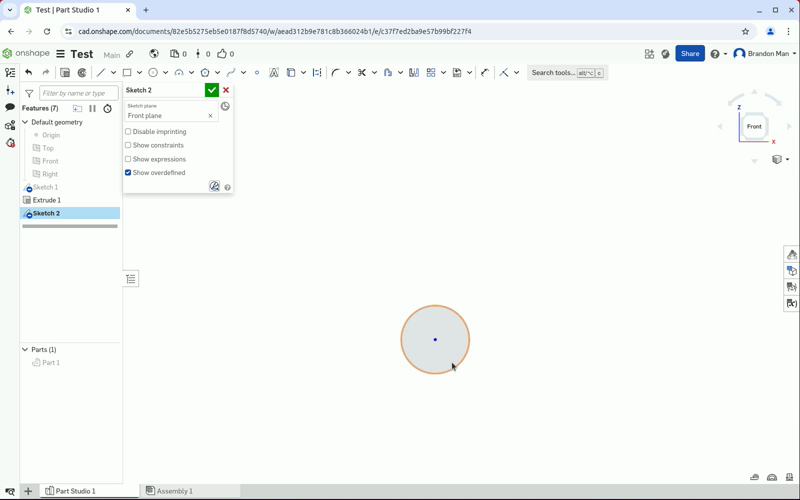
scroll(-6)
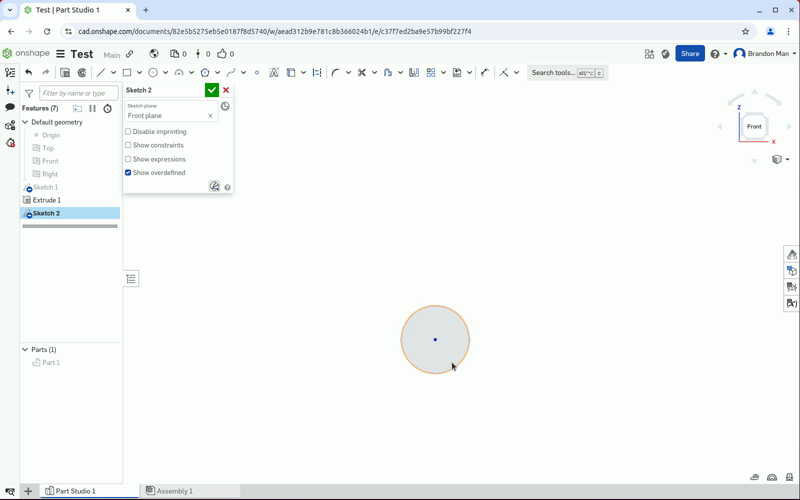
scroll(-6)
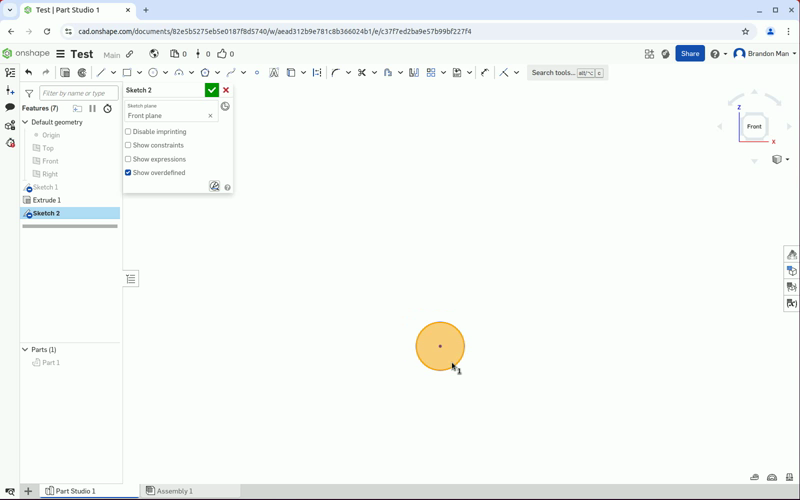
scroll(-6)
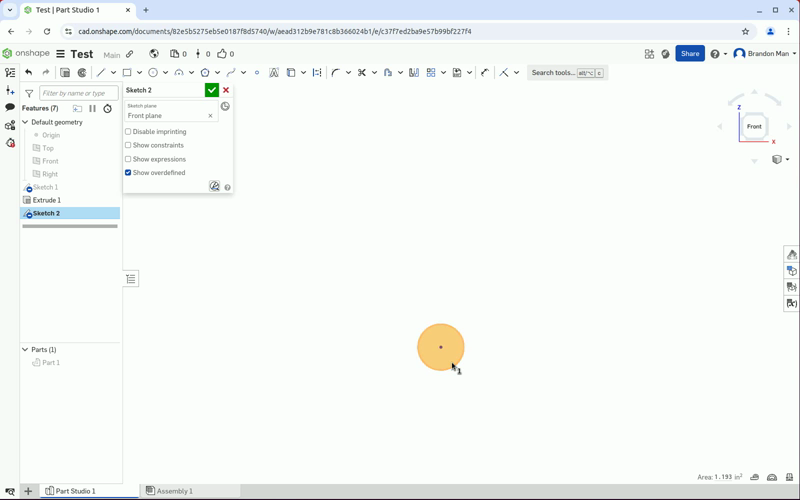
scroll(-6)
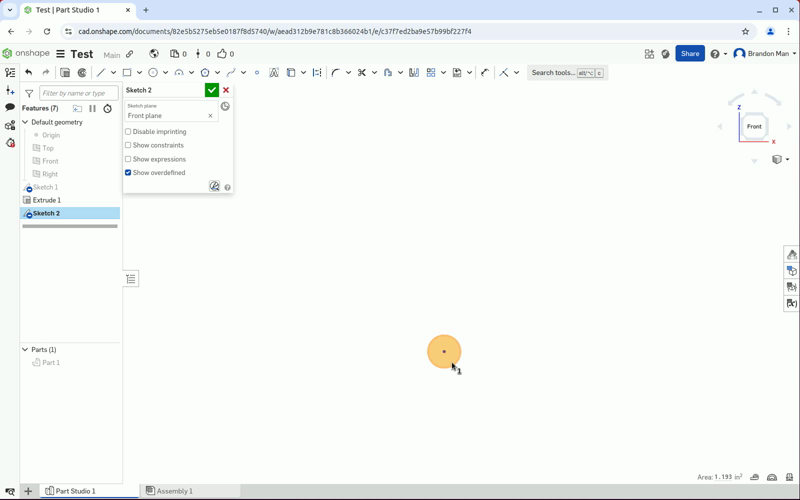
scroll(-6)
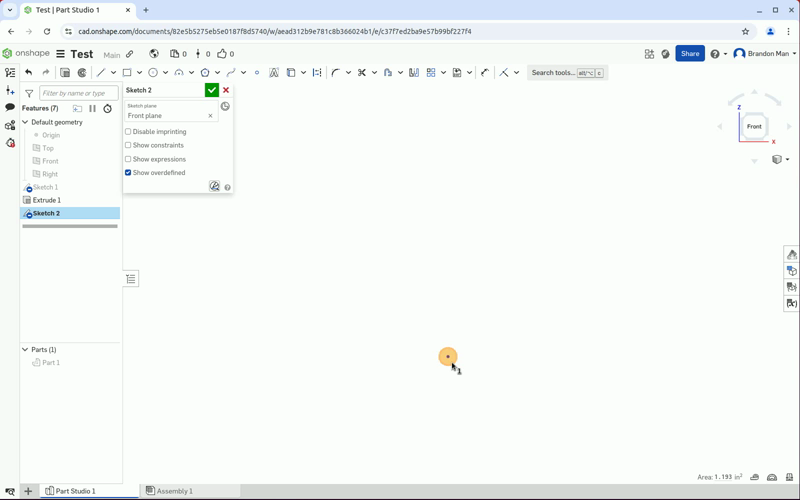
scroll(-6)
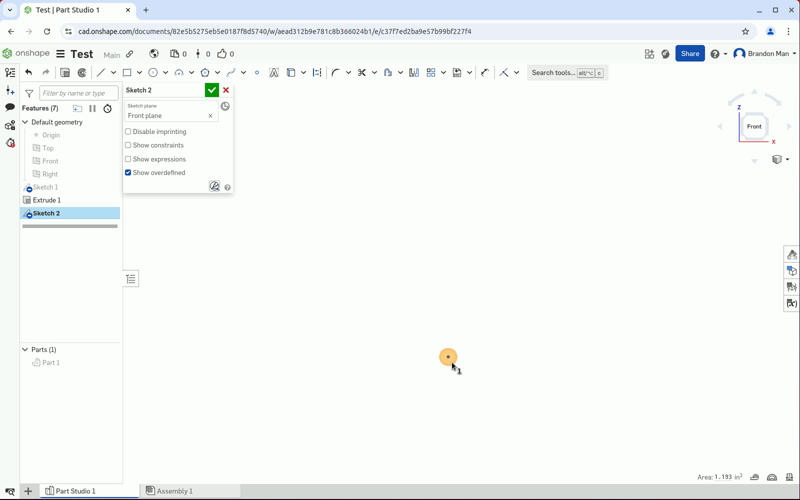
scroll(-6)
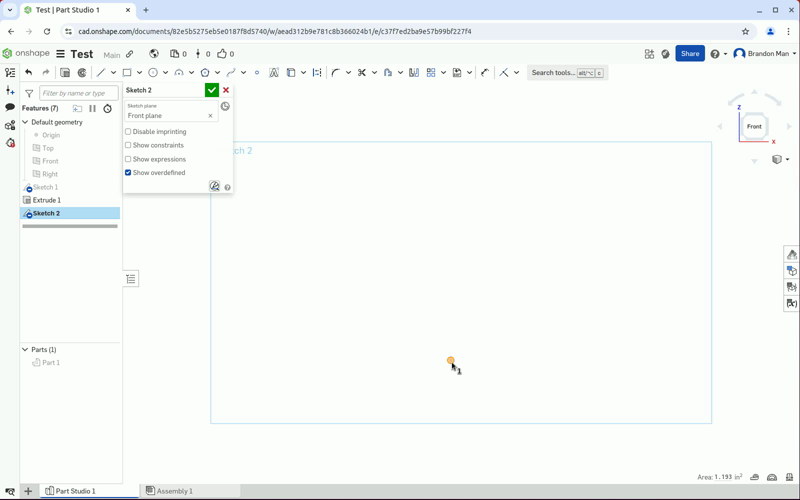
mouse_move(73, 352)
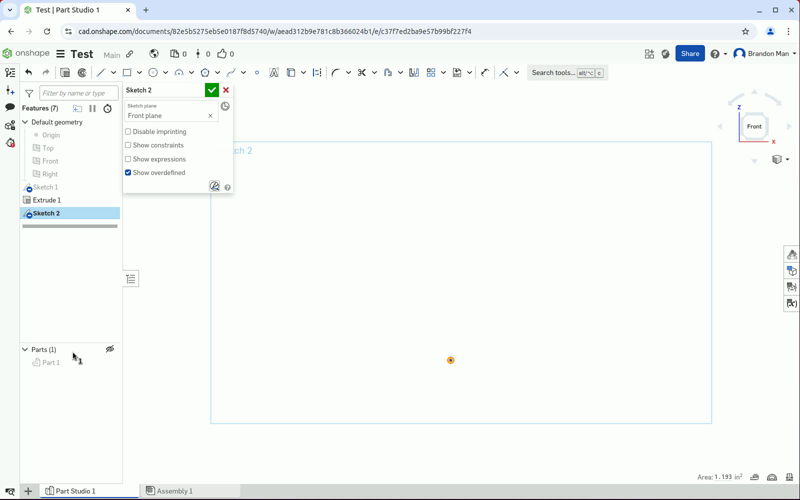
key(shift+y)
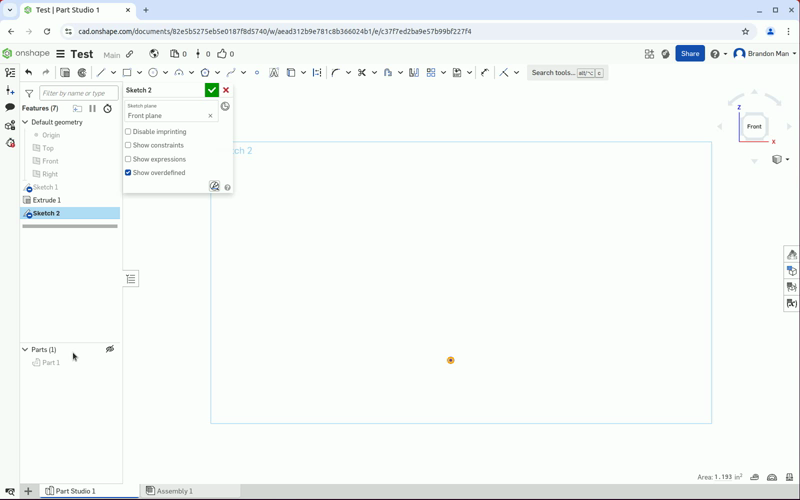
key(shift+e)
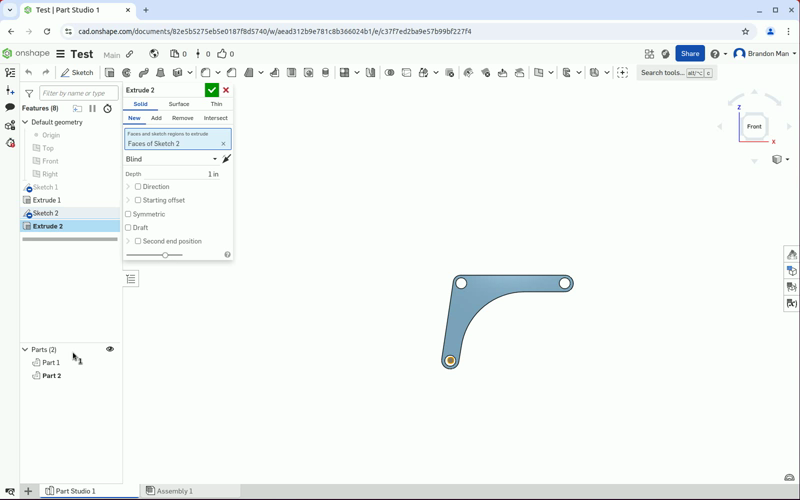
mouse_move(143, 106)
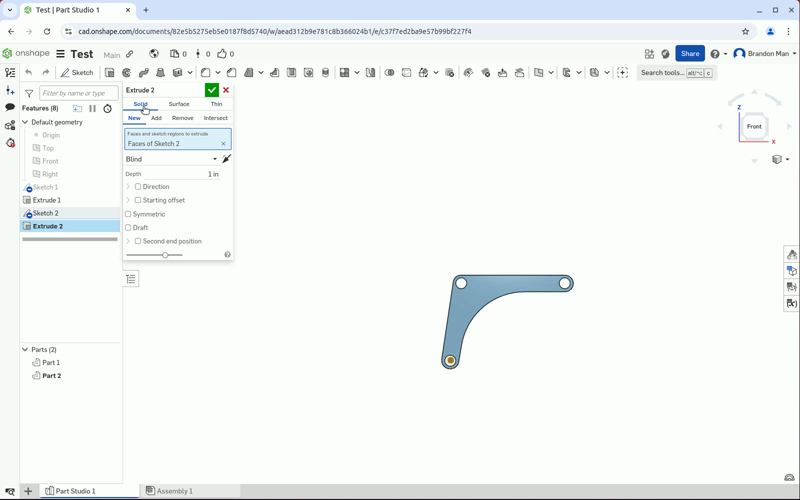
click(143, 106)
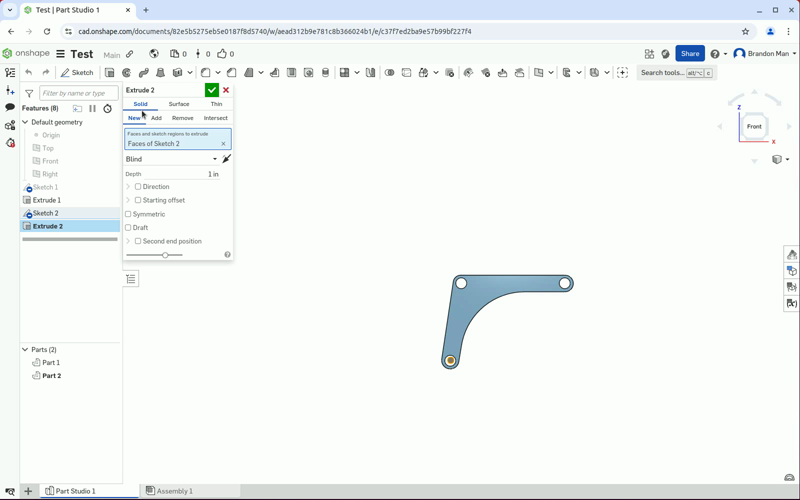
mouse_move(137, 120)
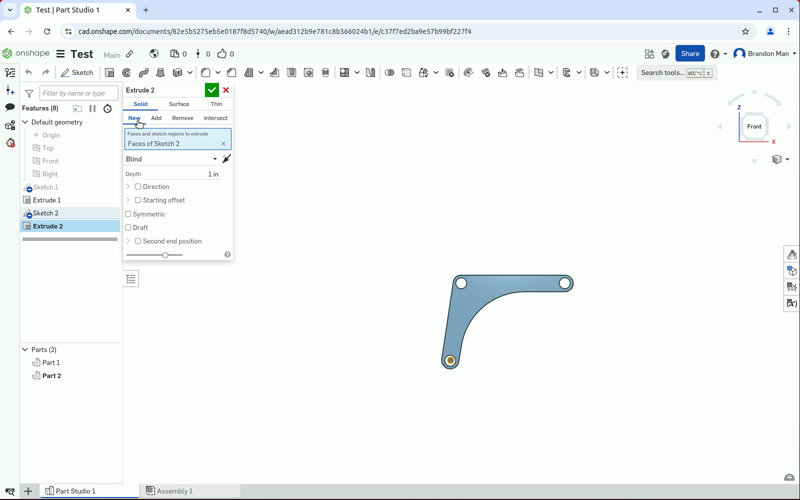
click(137, 120)
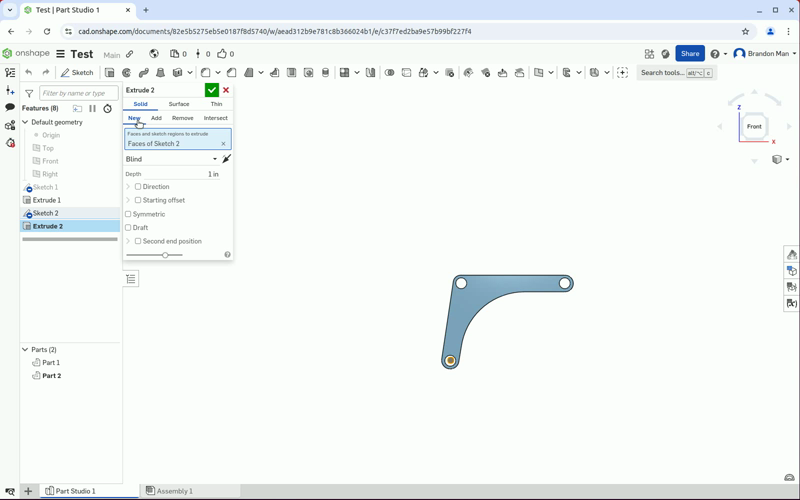
key(tab, 4)
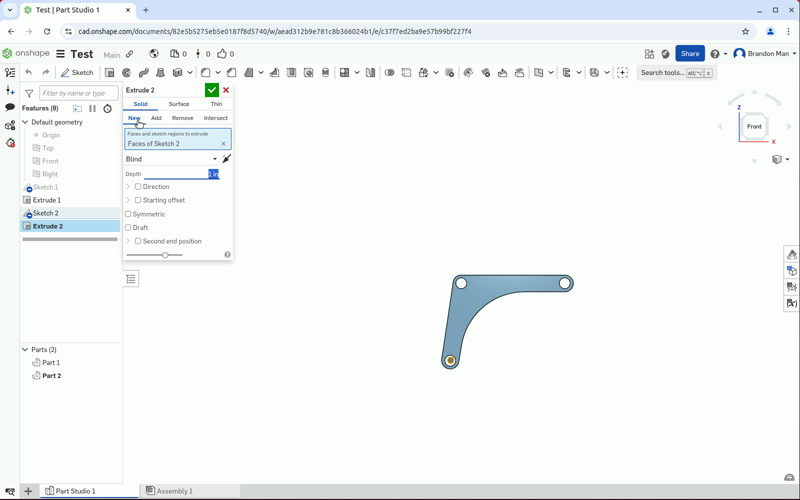
text(2.166)
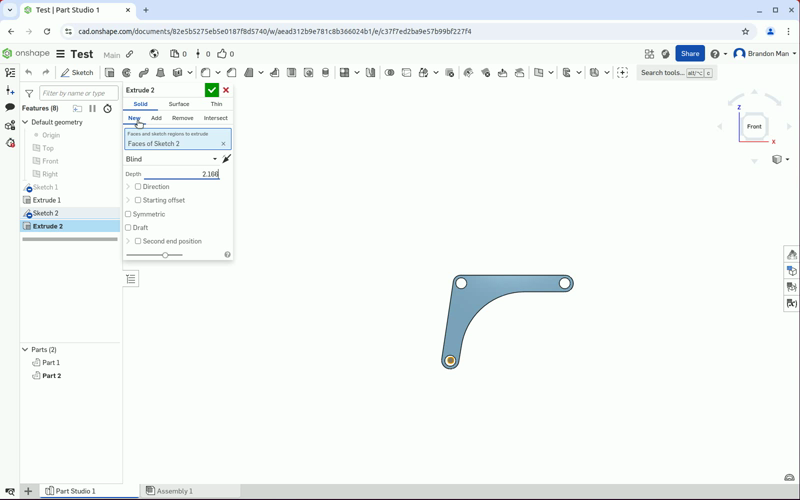
key(enter)
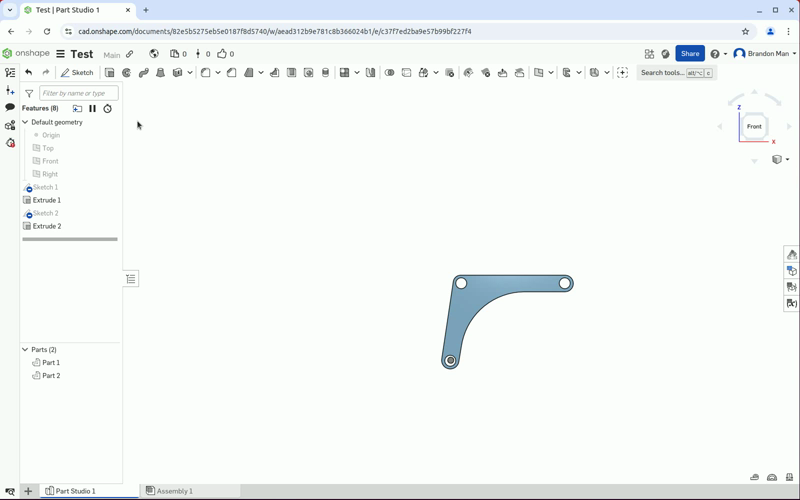
key(shift+h)
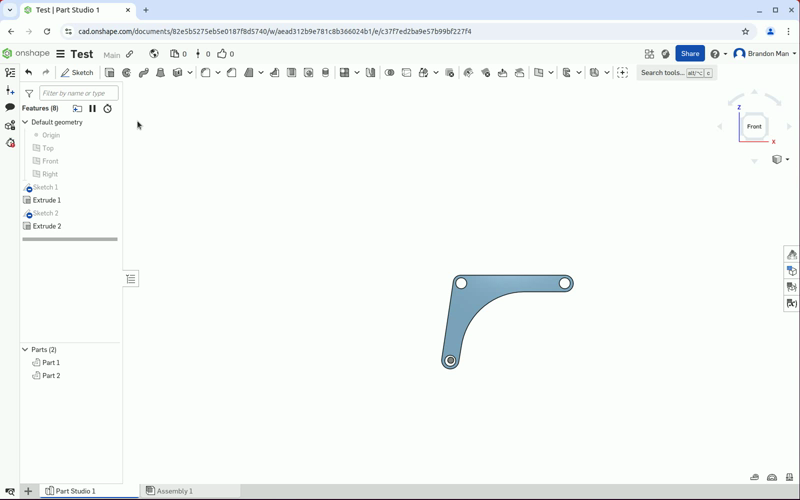
key(shift+h)
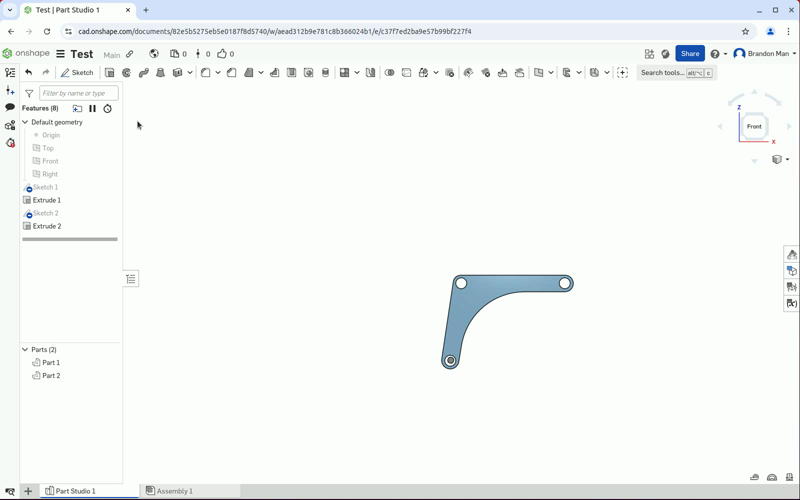
mouse_move(73, 189)
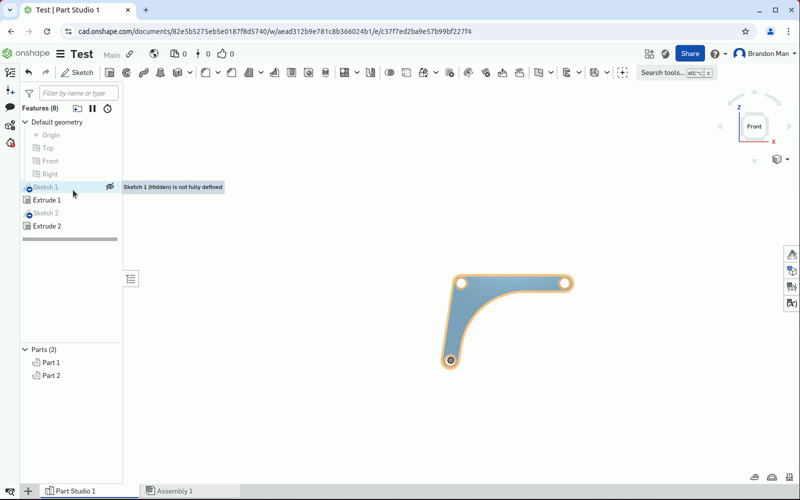
click(73, 189)
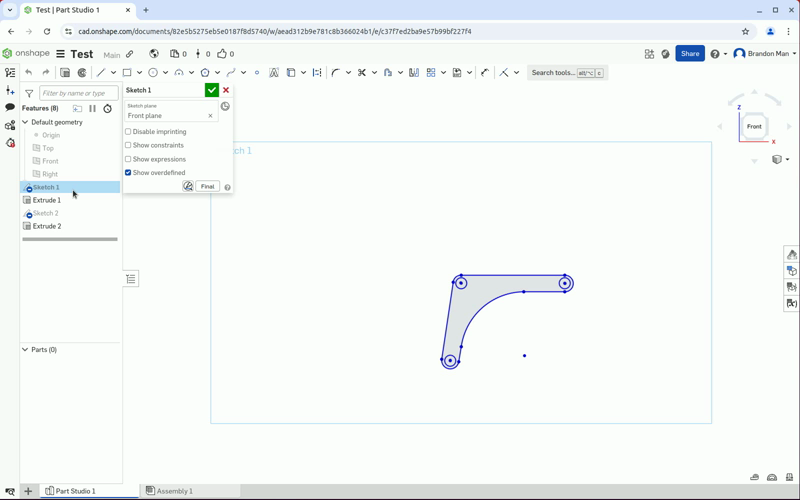
mouse_move(229, 92)
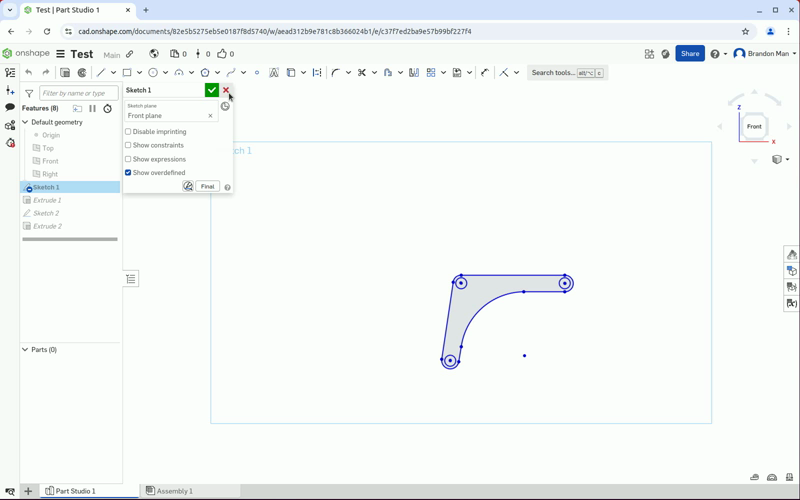
click(229, 92)
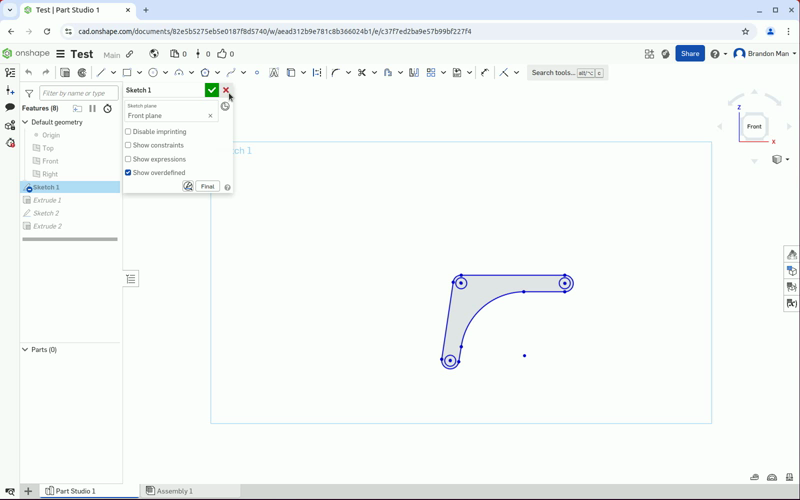
key(shift+s)
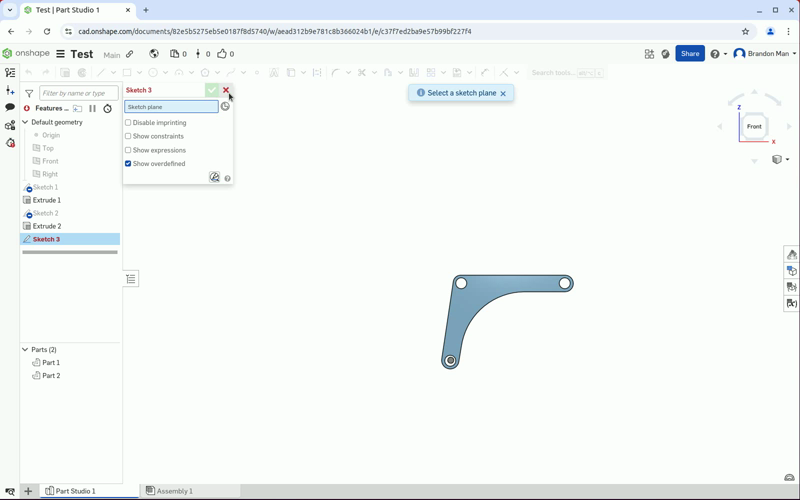
mouse_move(73, 163)
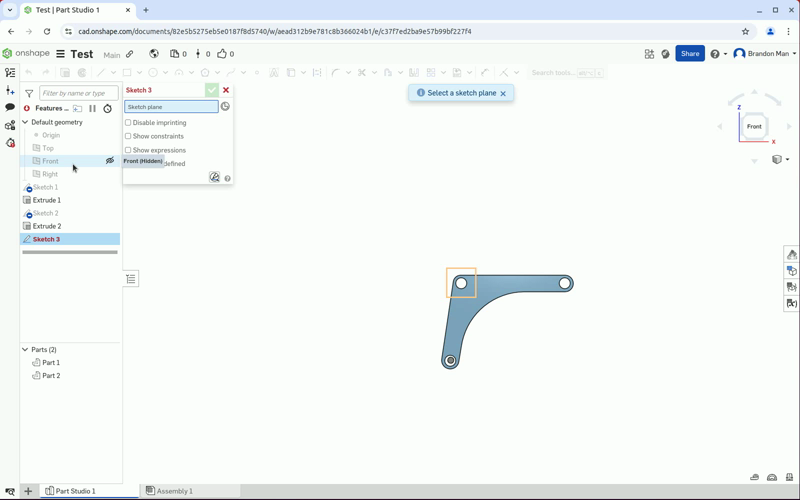
click(73, 163)
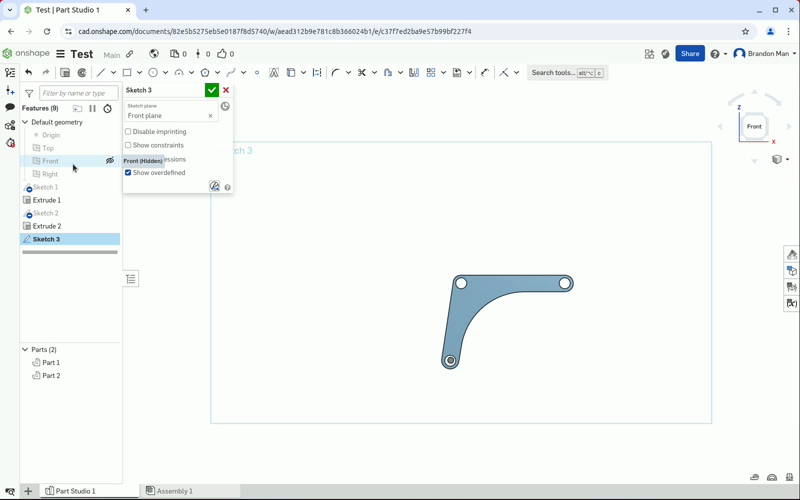
mouse_move(73, 352)
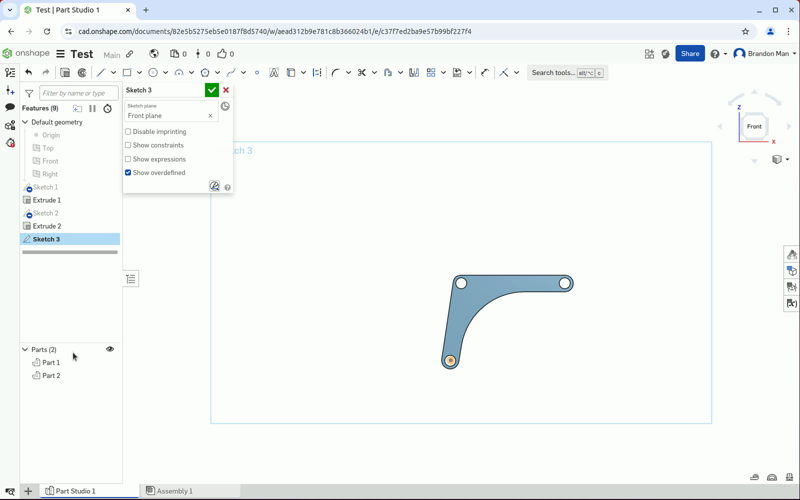
key(y)
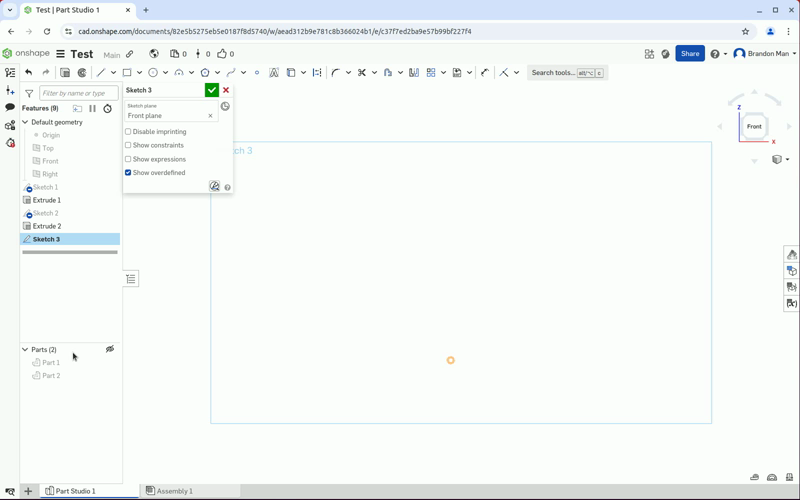
key(c)
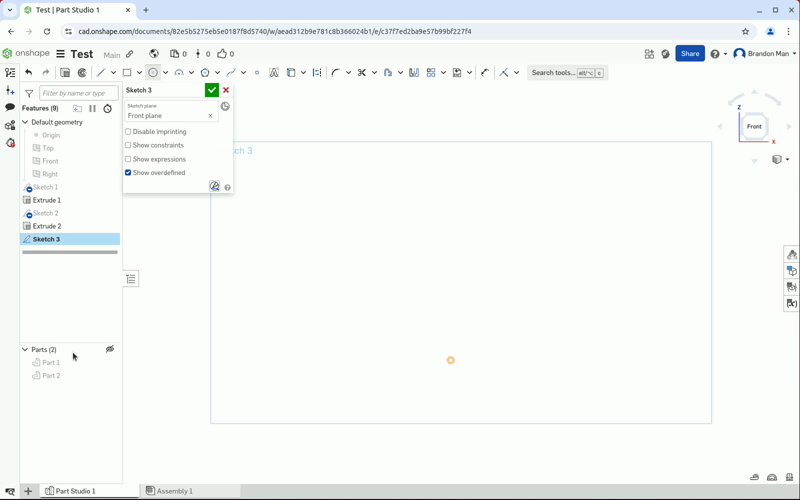
key_down(shift)
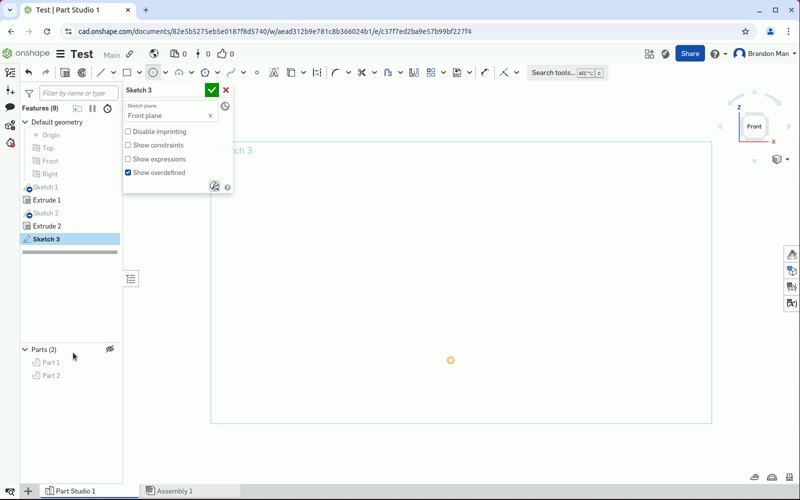
mouse_move(565, 282)
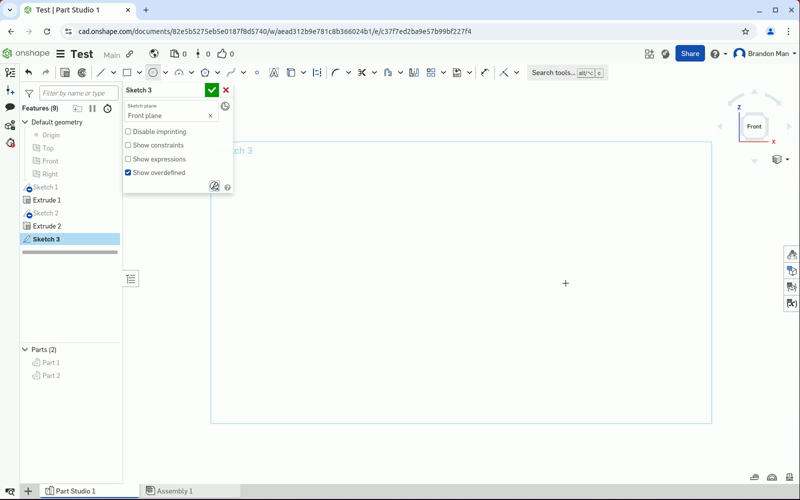
click(565, 282)
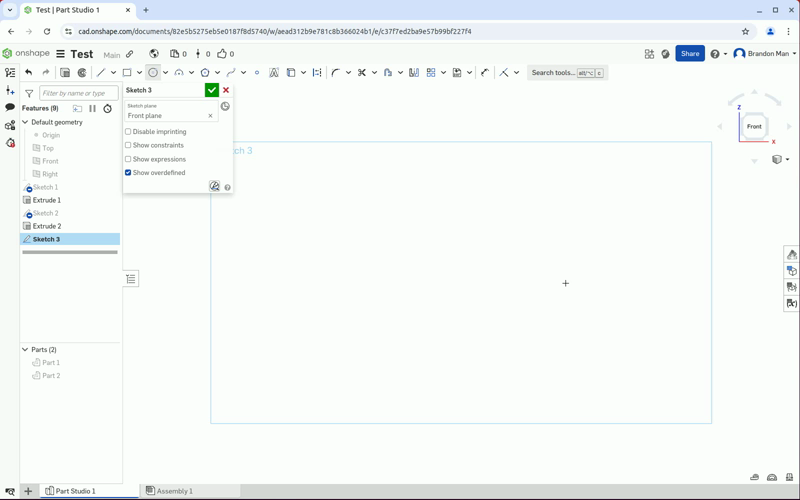
key_up(shift)
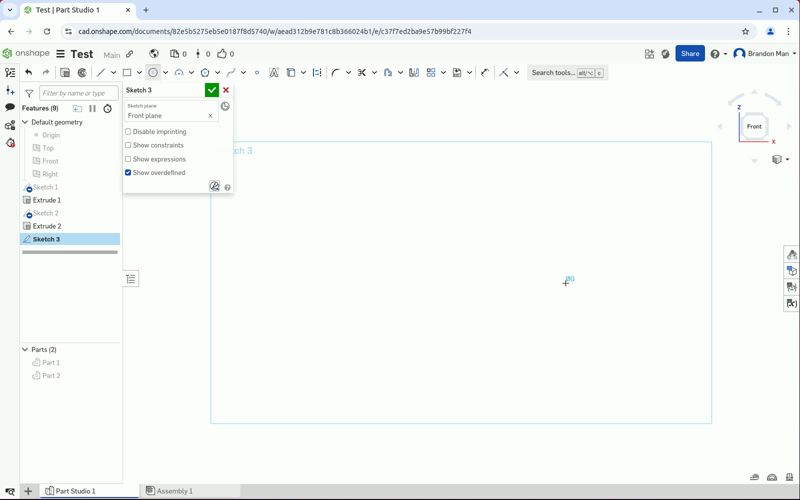
mouse_move(568, 282)
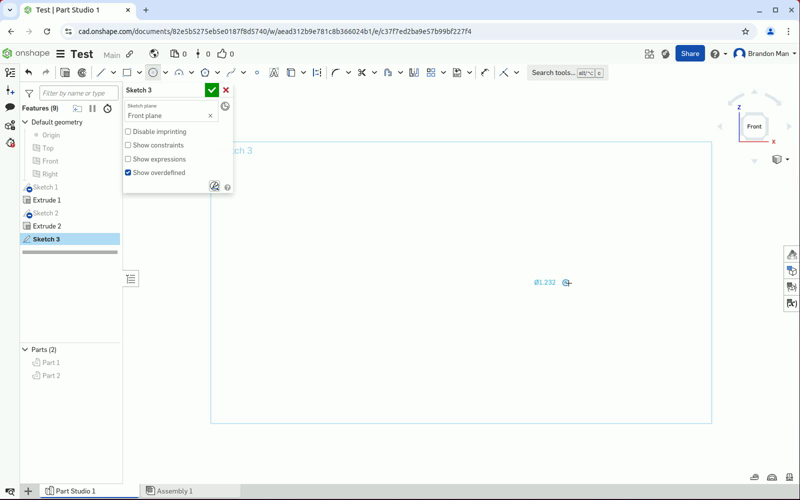
click(568, 282)
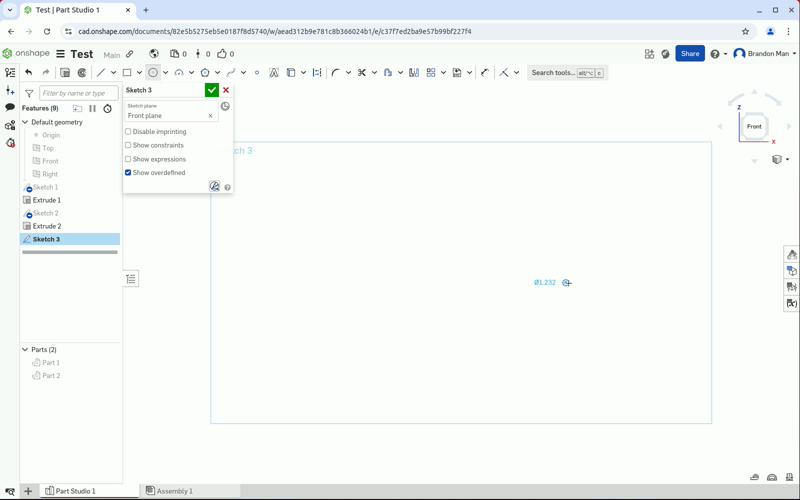
key(esc)
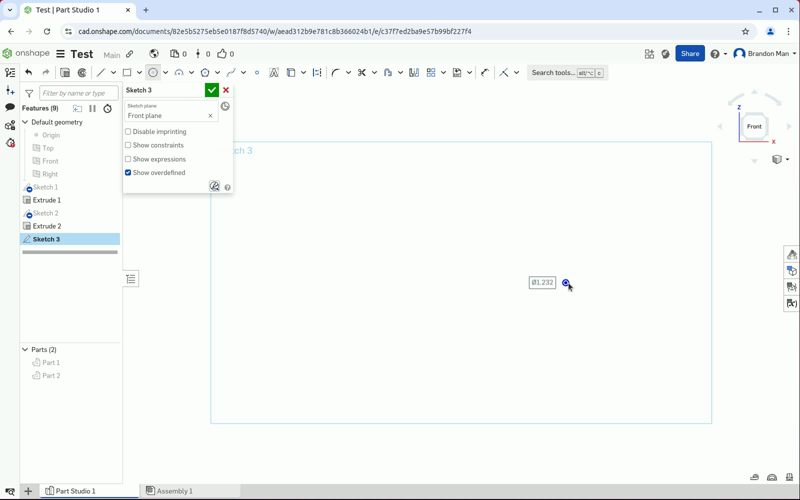
mouse_move(564, 285)
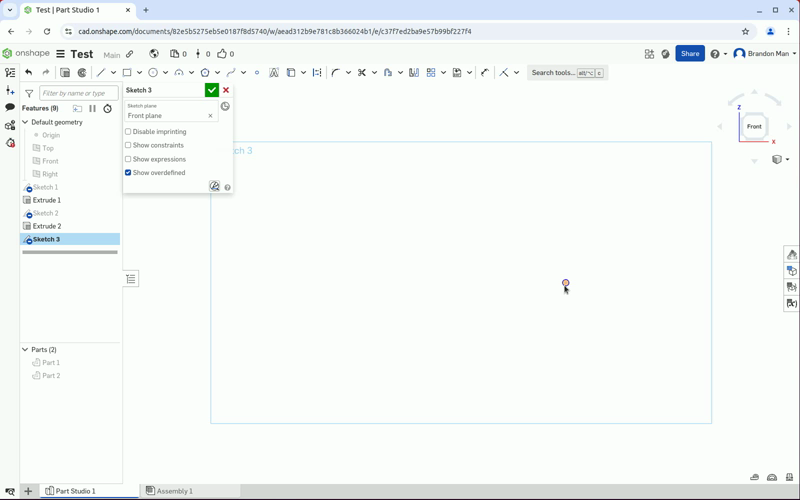
scroll(6)
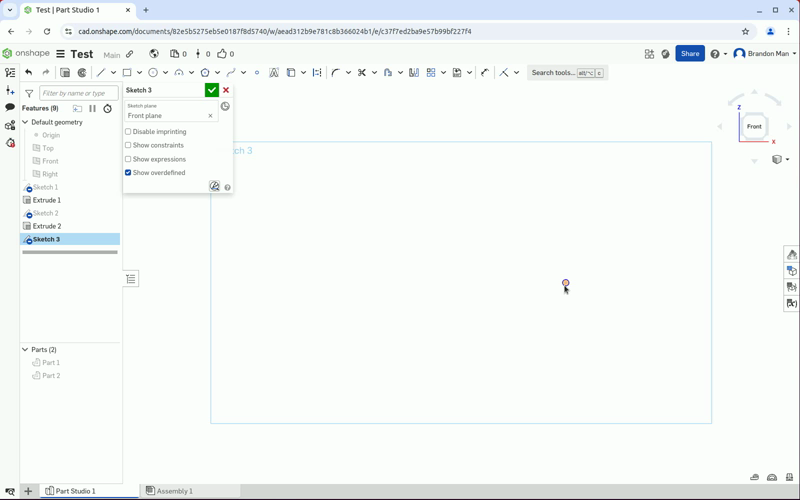
scroll(6)
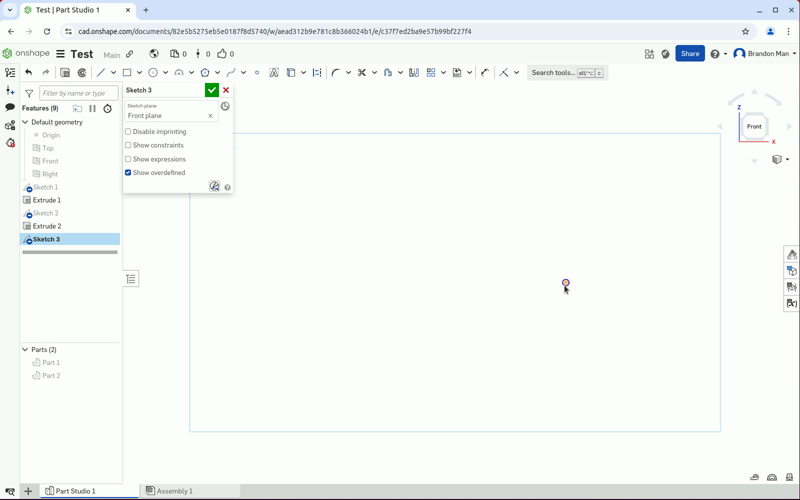
scroll(6)
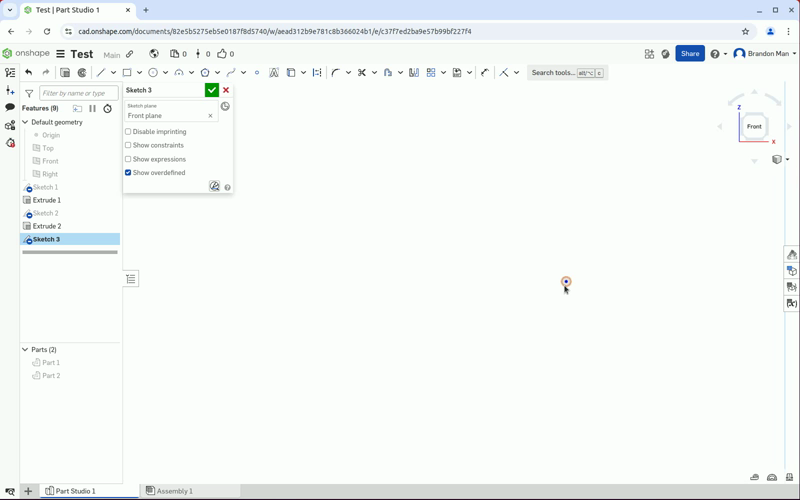
scroll(6)
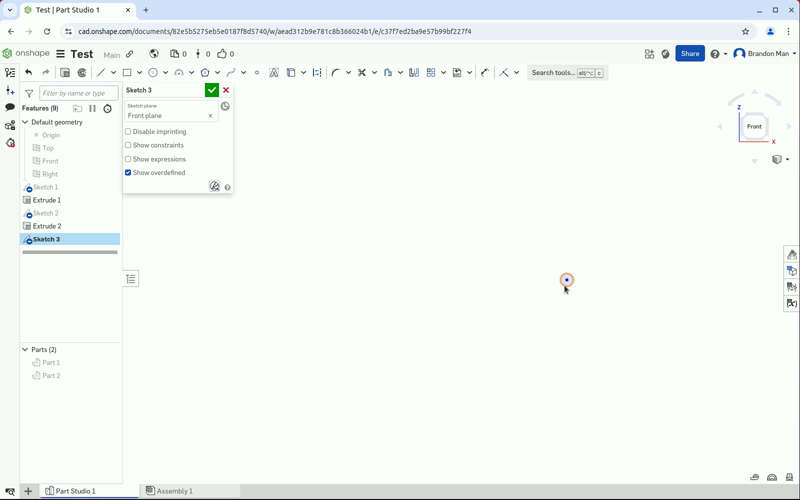
scroll(6)
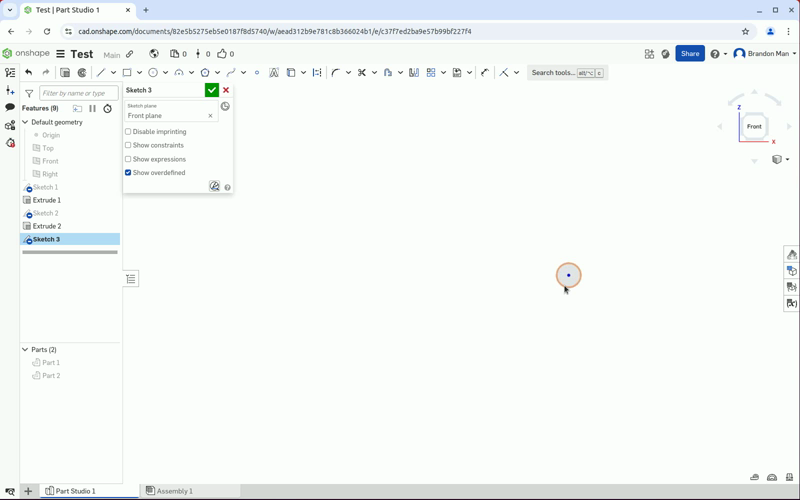
scroll(6)
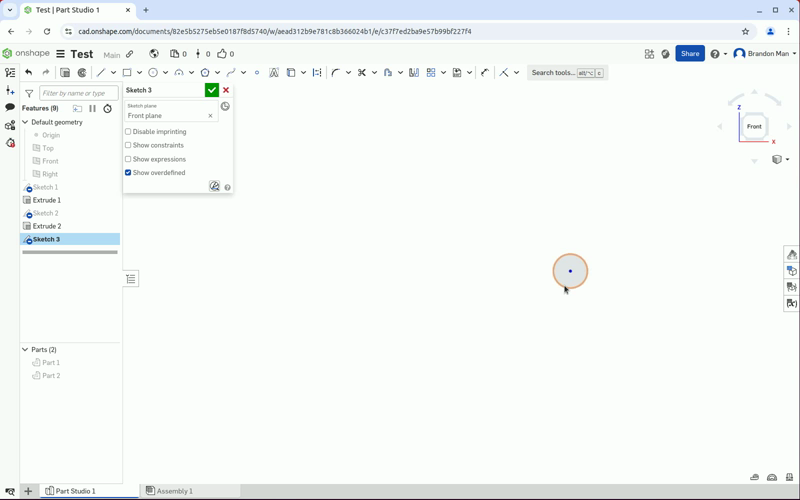
scroll(6)
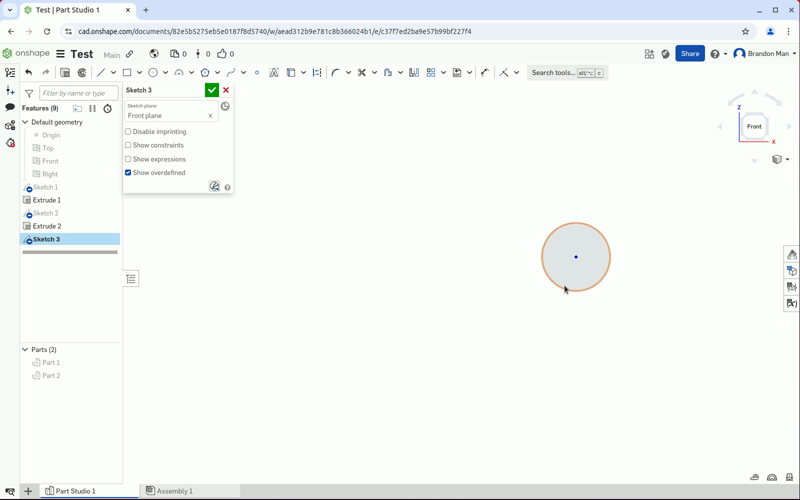
click(564, 285)
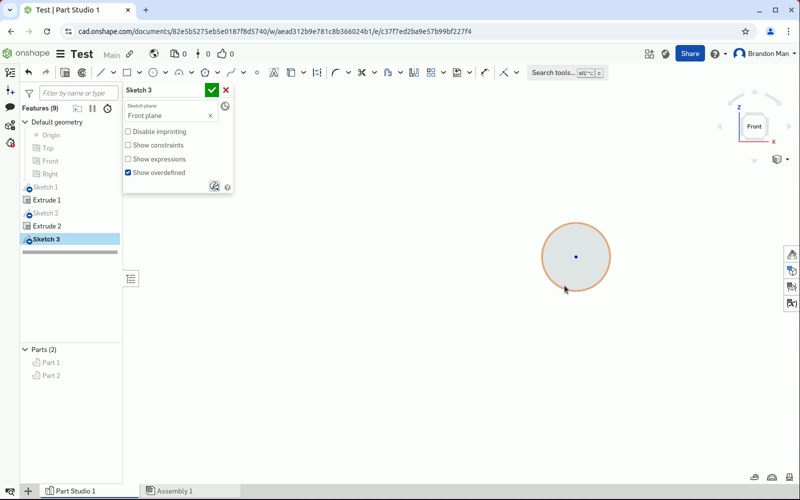
scroll(-6)
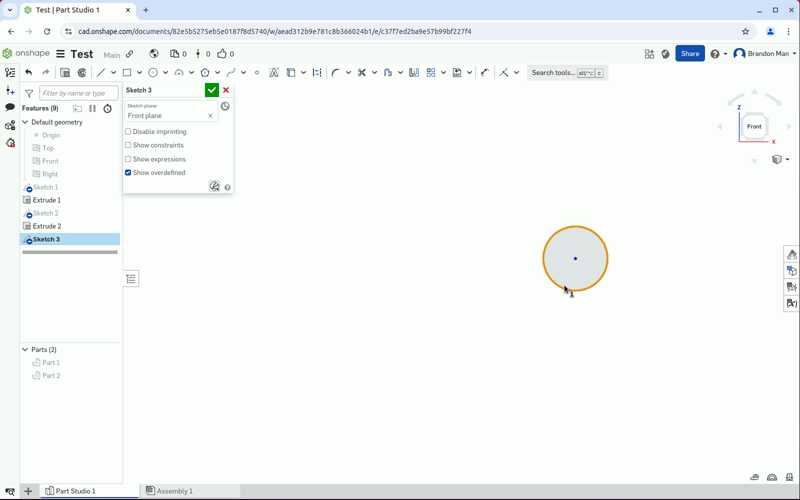
scroll(-6)
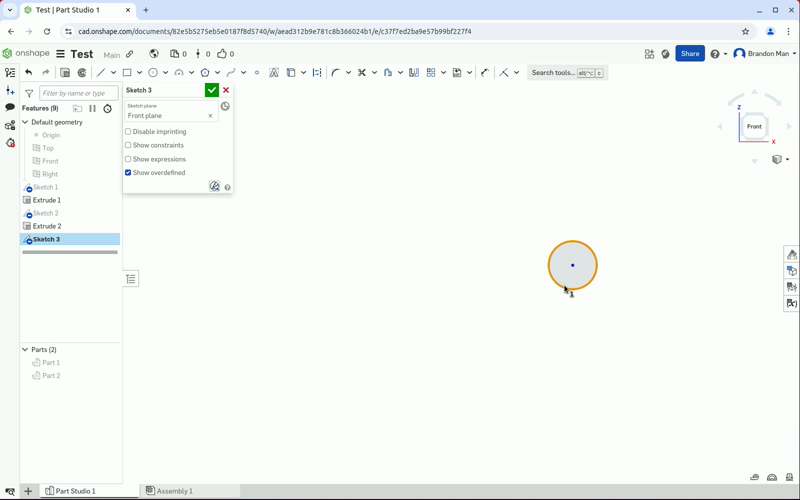
scroll(-6)
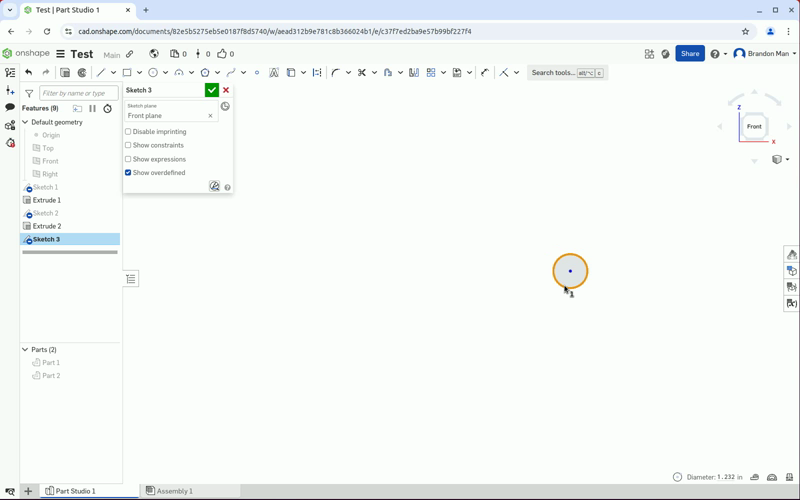
scroll(-6)
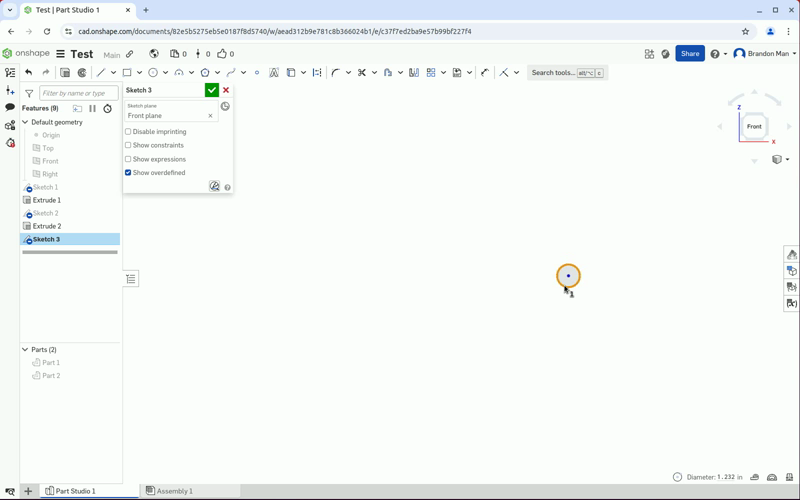
scroll(-6)
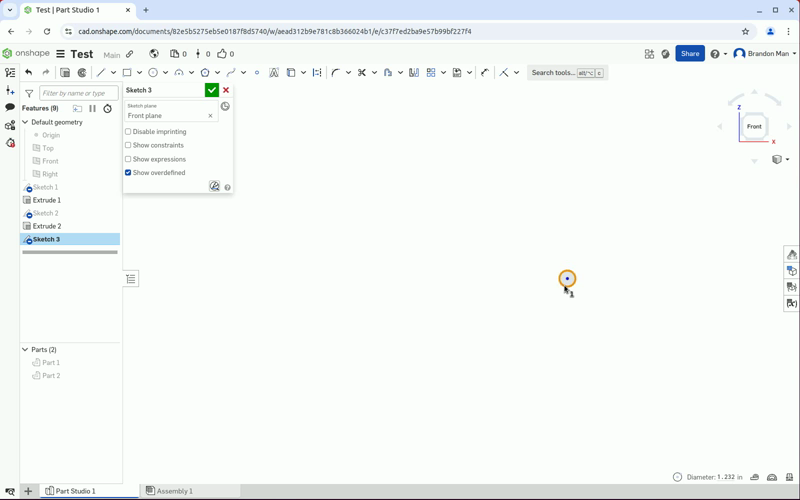
scroll(-6)
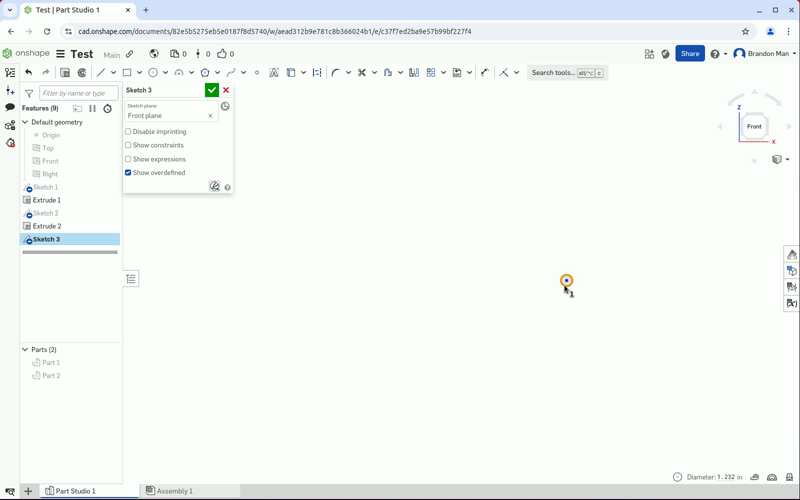
scroll(-6)
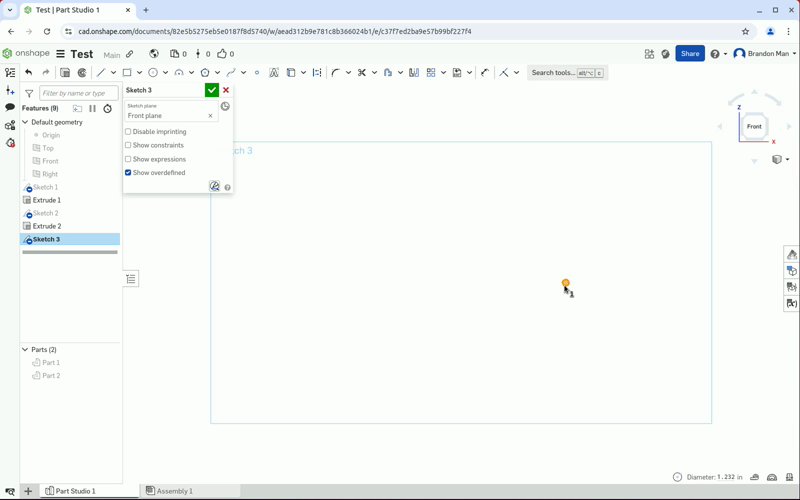
mouse_move(73, 352)
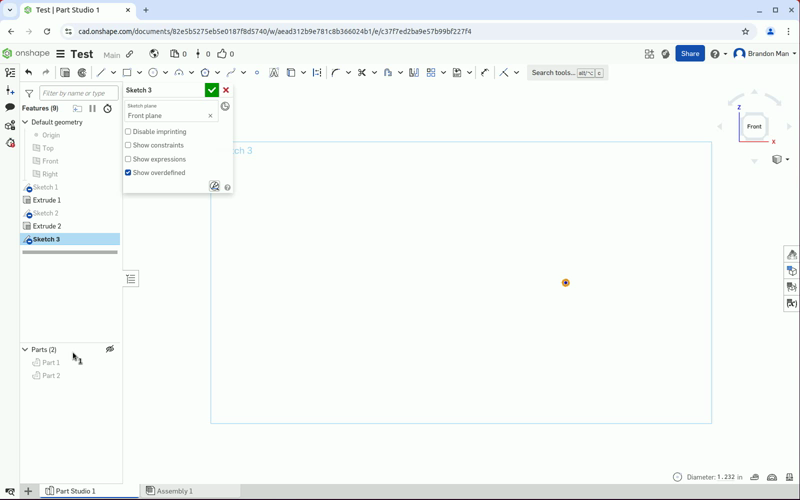
key(shift+y)
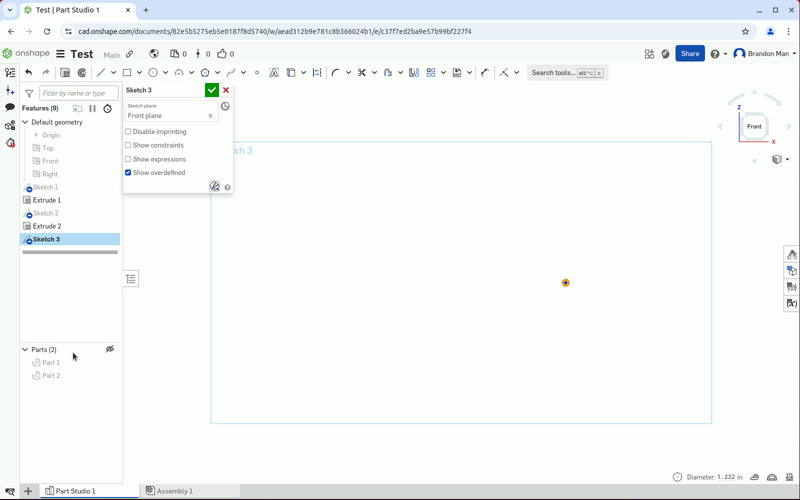
key(shift+e)
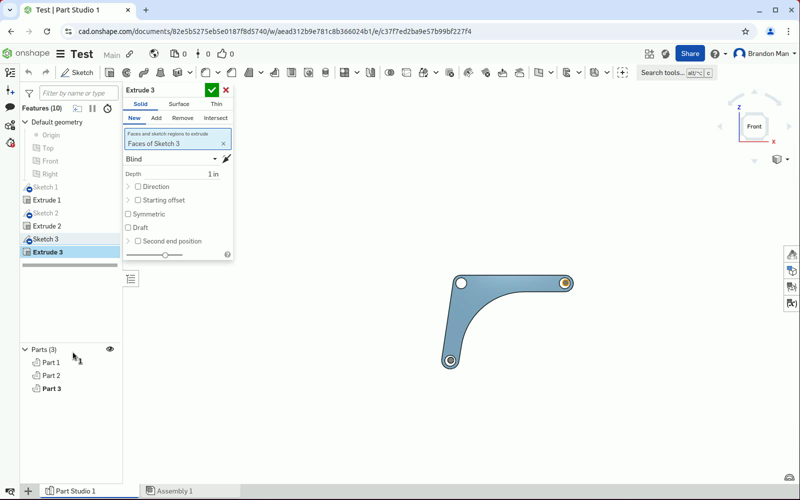
mouse_move(143, 106)
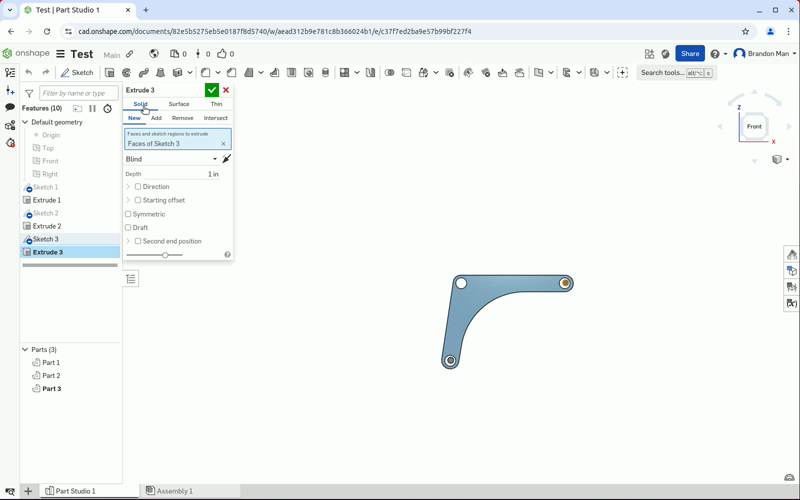
click(143, 106)
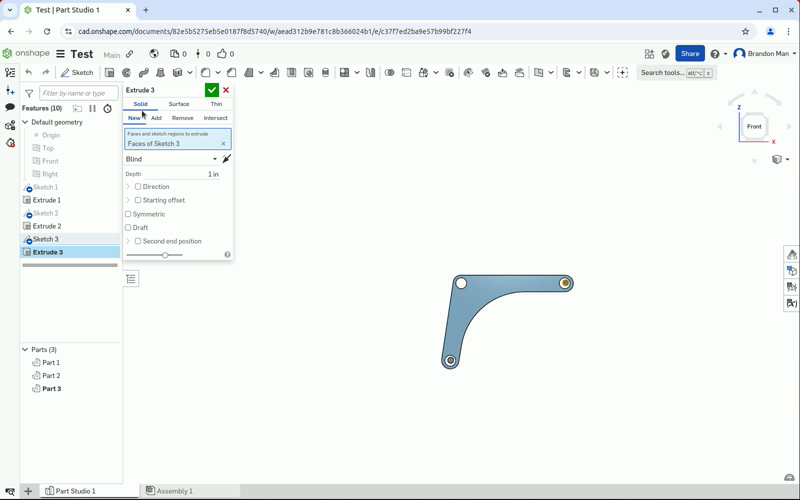
mouse_move(137, 120)
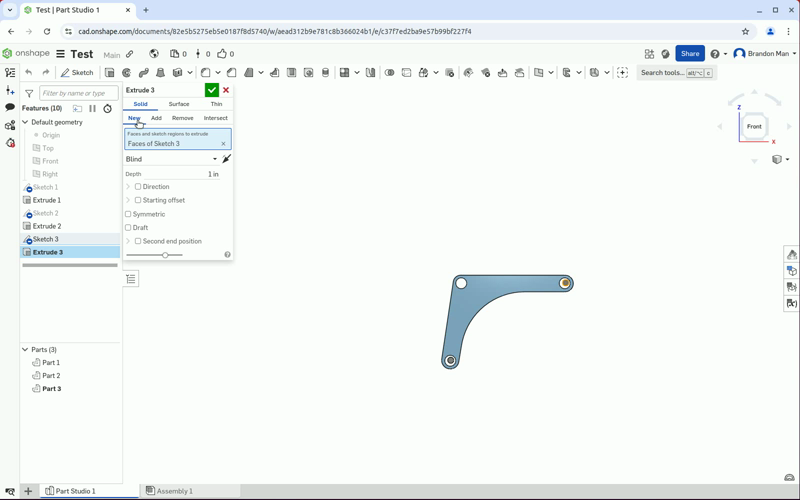
click(137, 120)
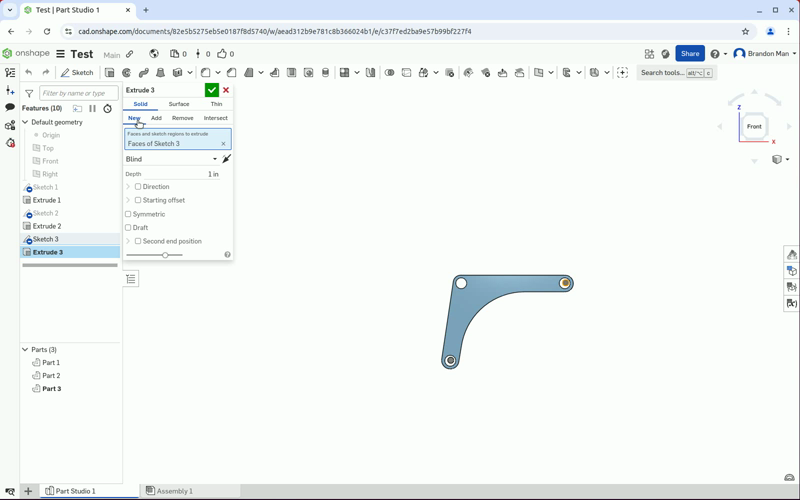
key(tab, 4)
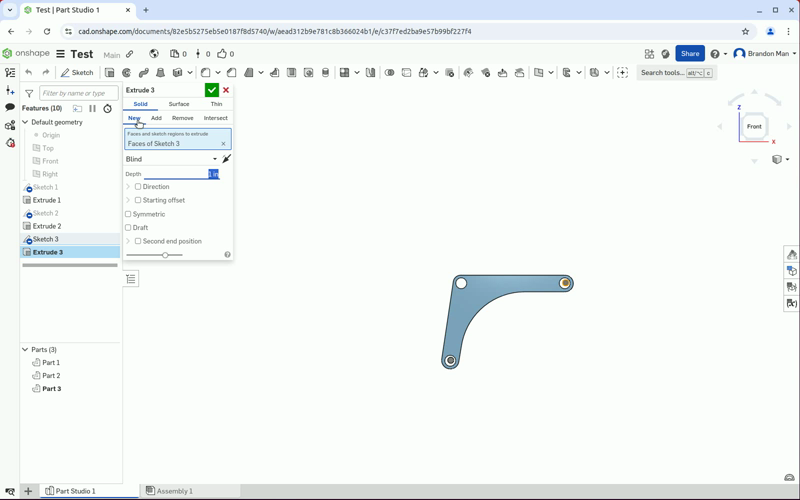
text(2.166)
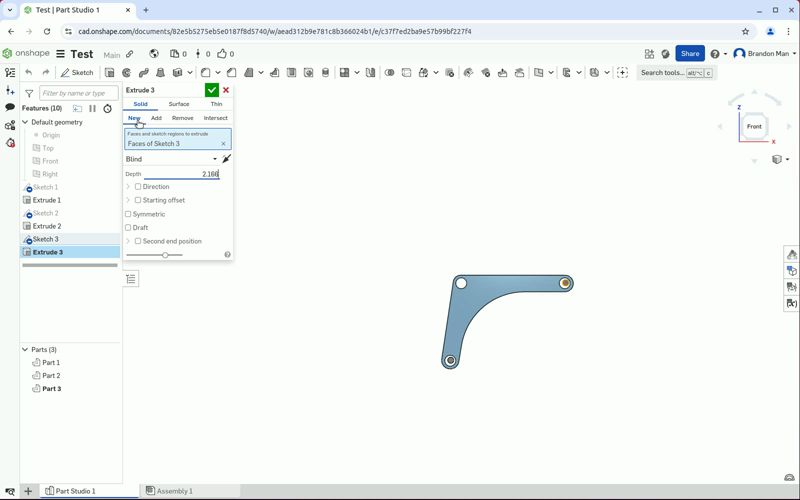
key(enter)
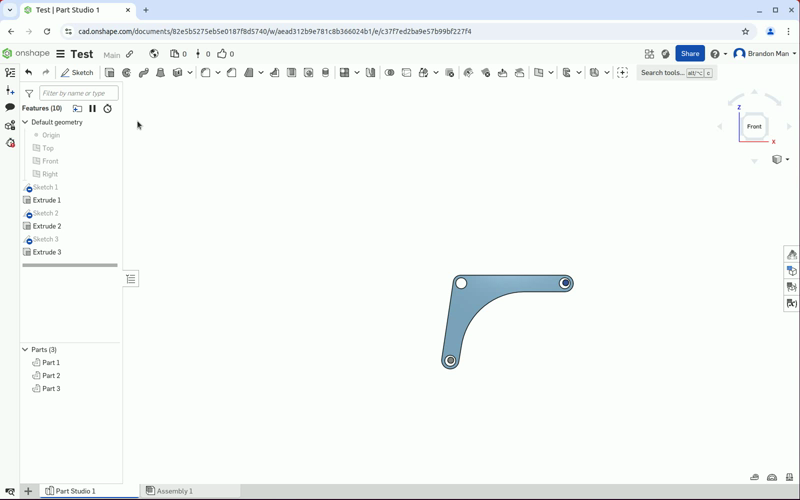
key(shift+h)
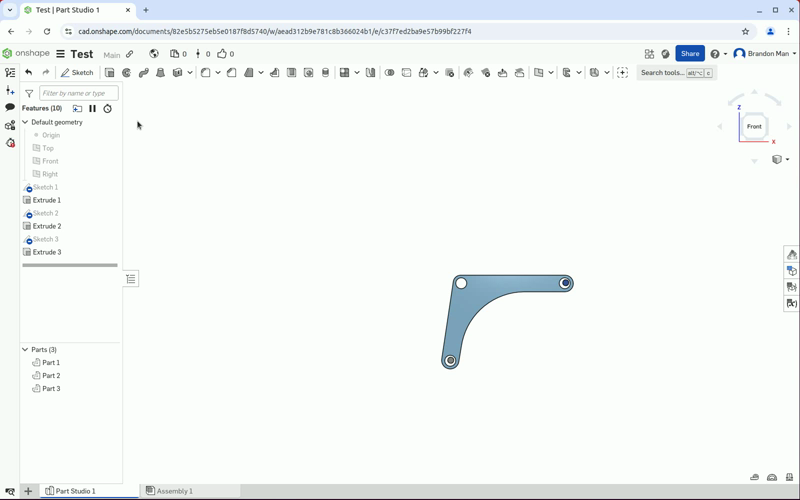
key(shift+h)
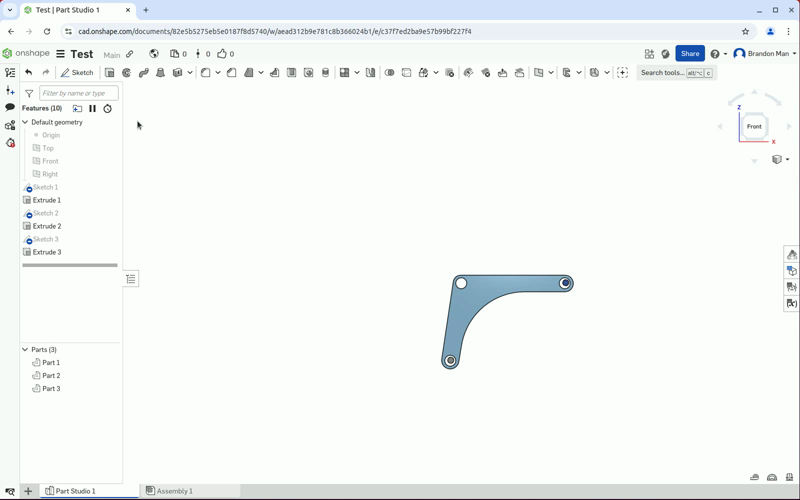
mouse_move(73, 189)
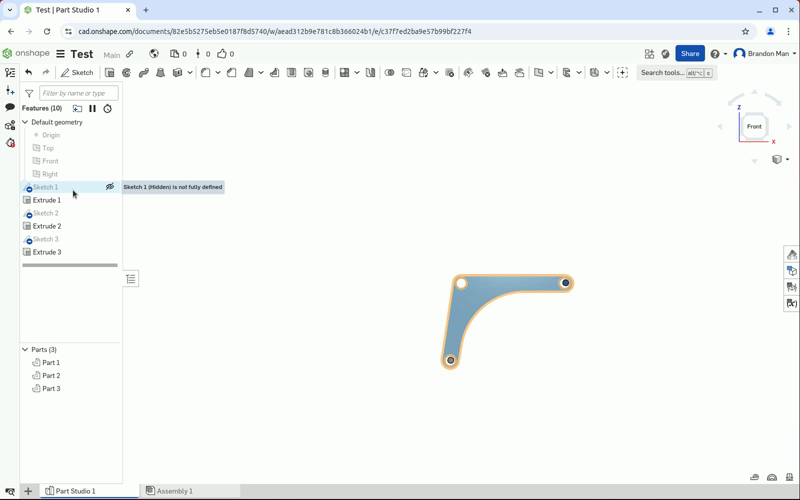
click(73, 189)
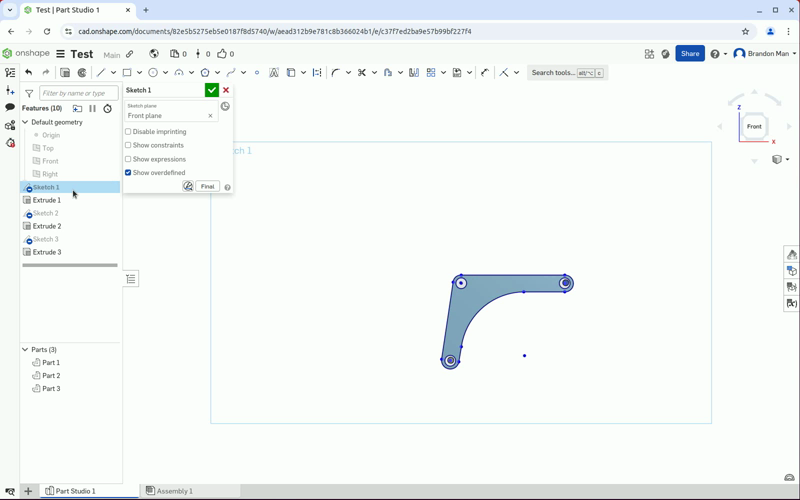
mouse_move(229, 92)
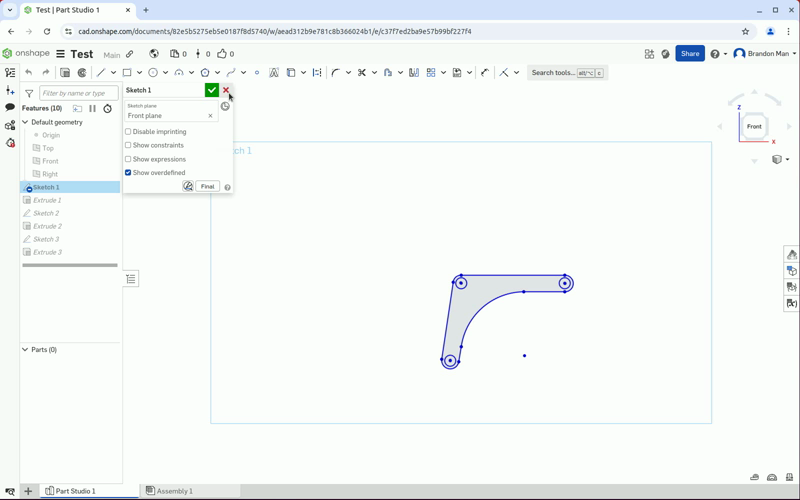
click(229, 92)
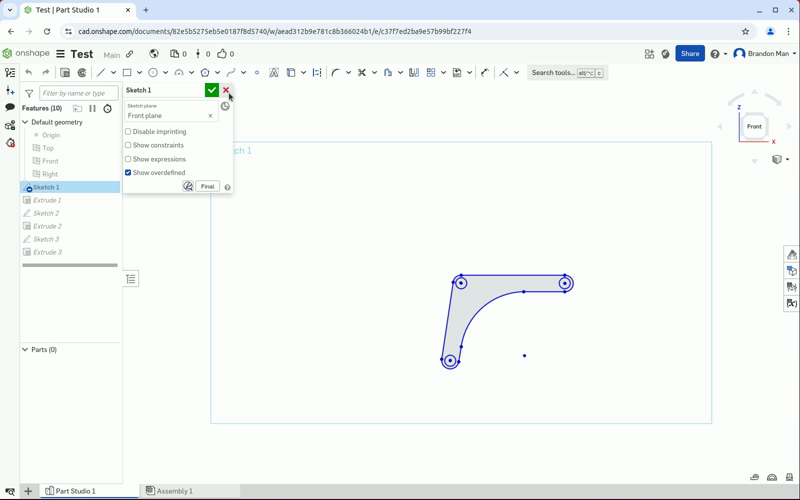
key(shift+s)
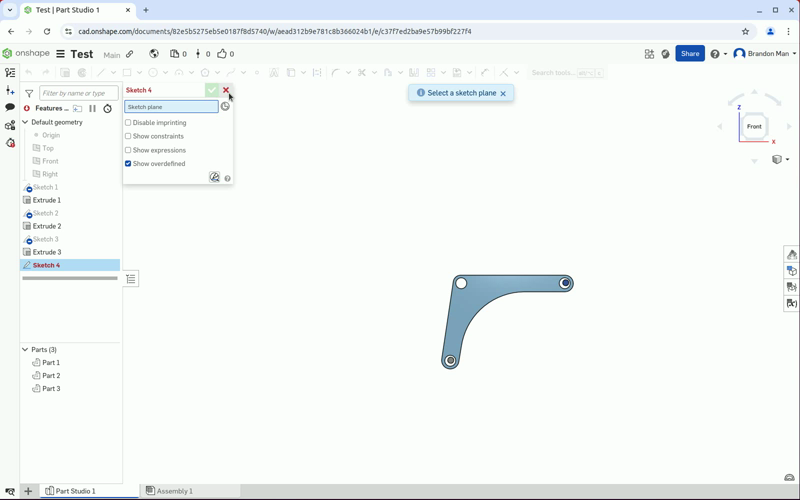
mouse_move(73, 163)
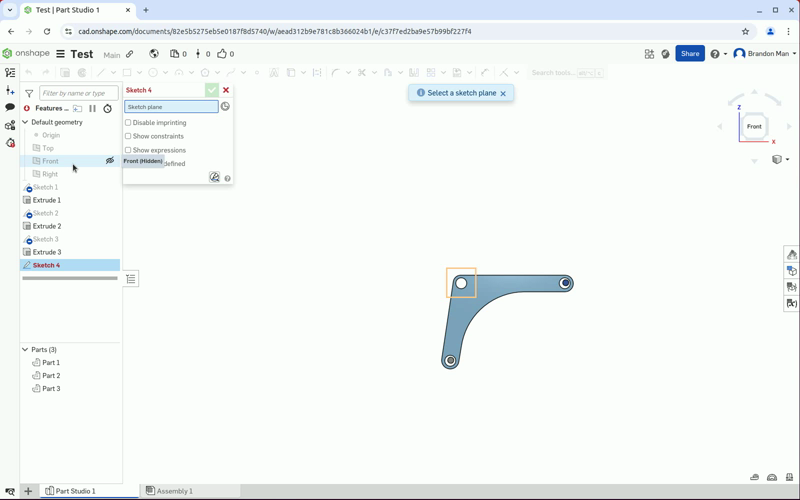
click(73, 163)
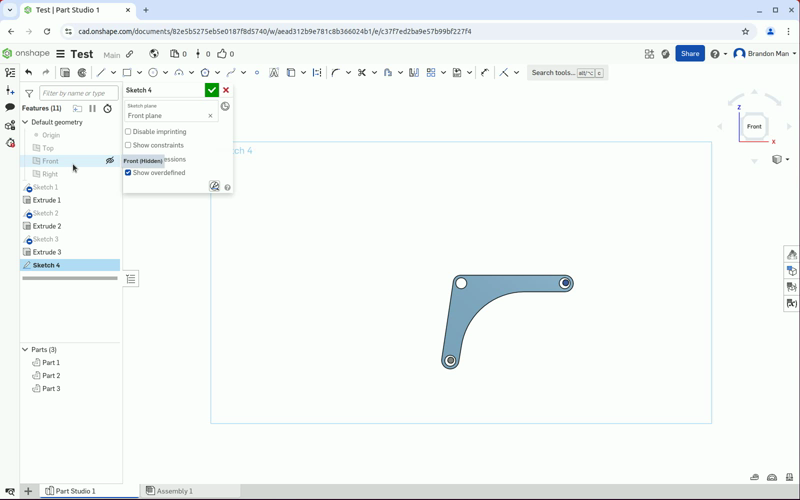
mouse_move(73, 352)
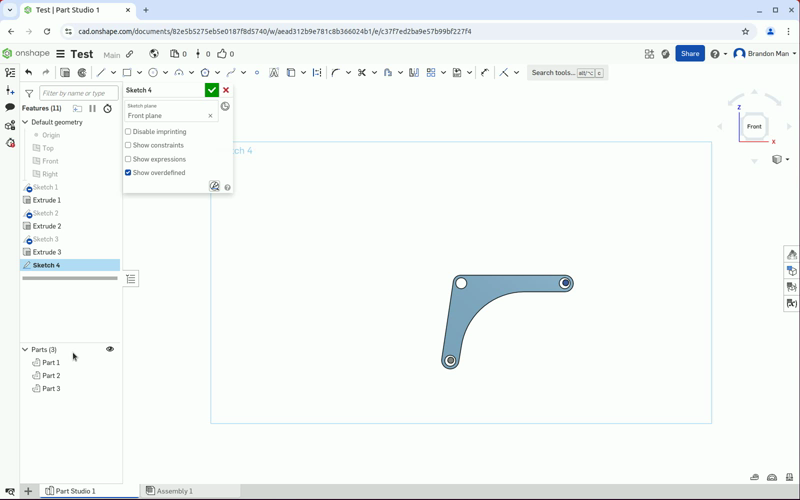
key(y)
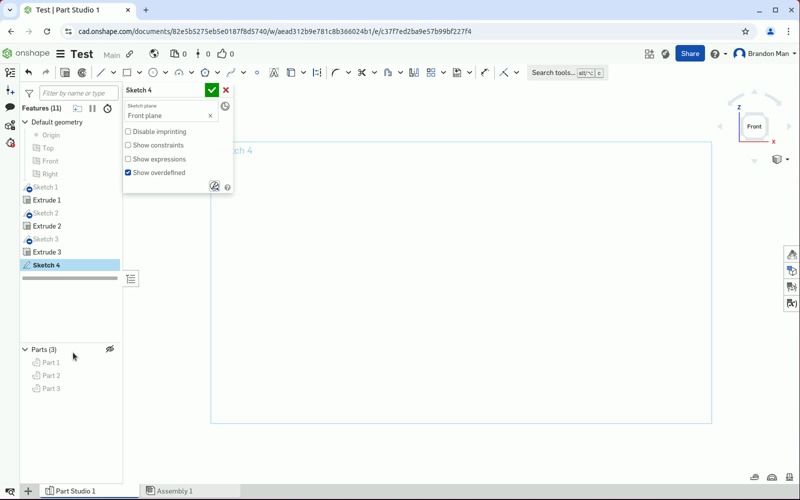
key(c)
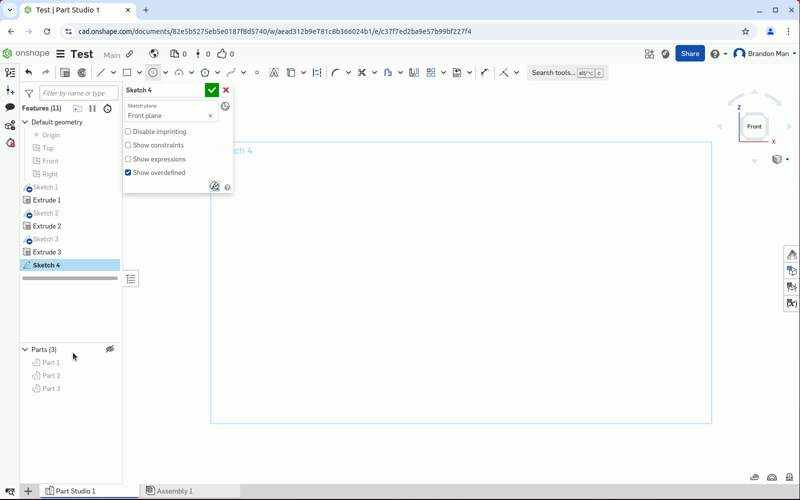
key_down(shift)
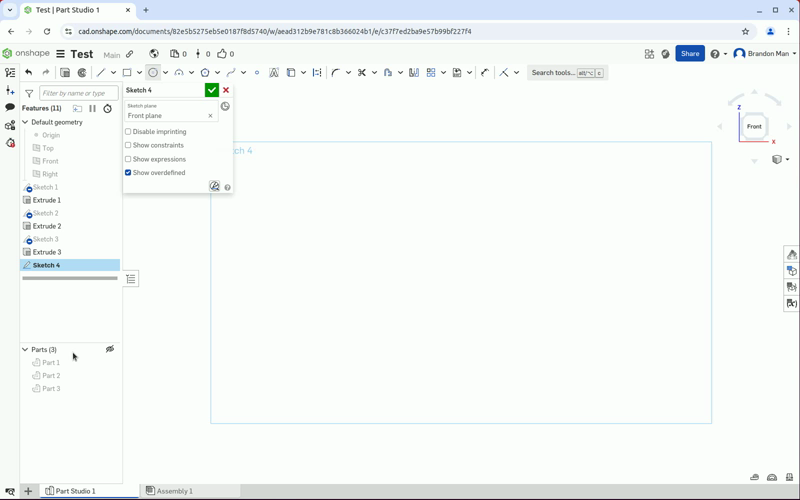
mouse_move(461, 282)
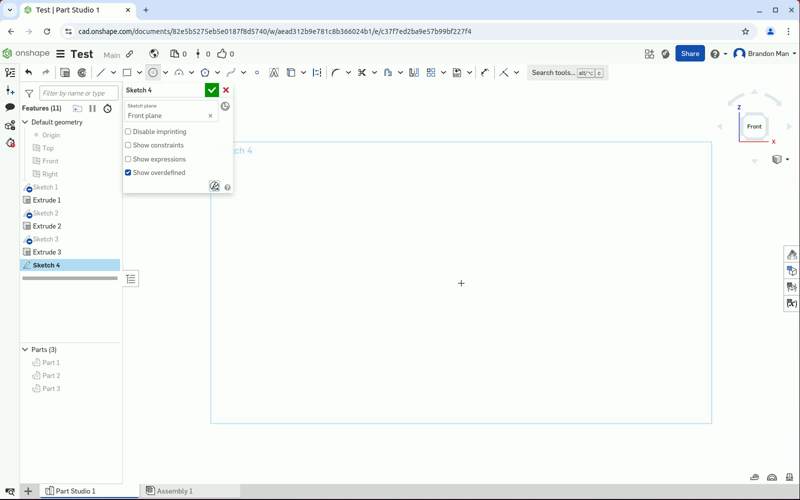
click(461, 282)
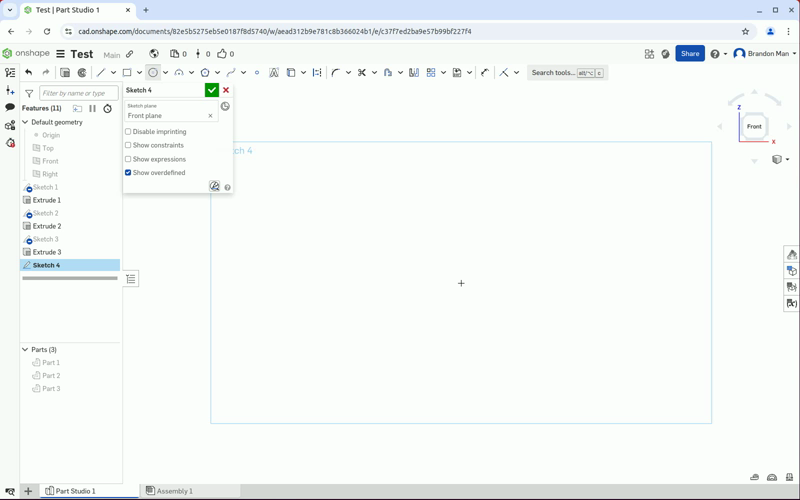
key_up(shift)
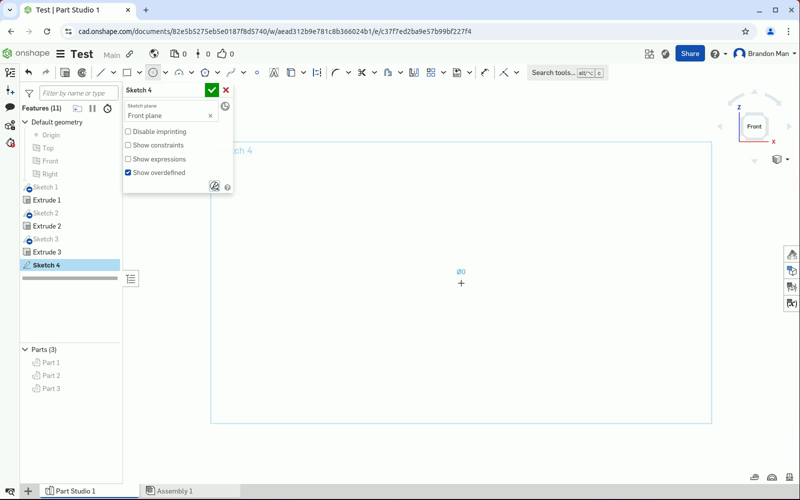
mouse_move(464, 282)
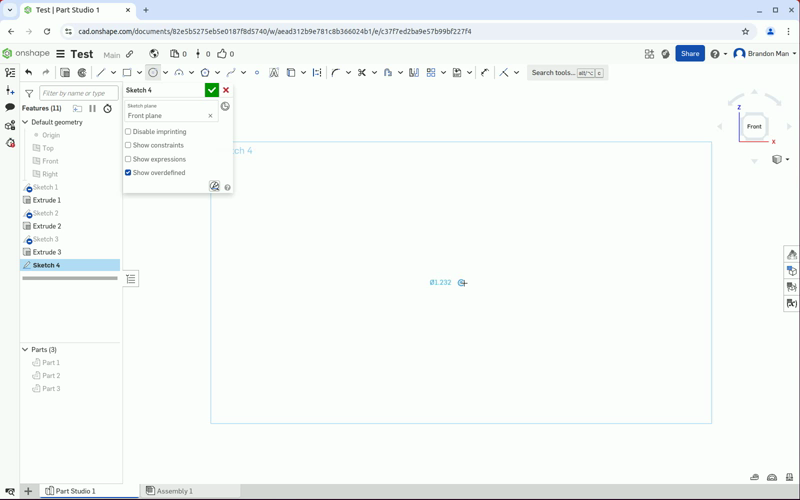
click(464, 282)
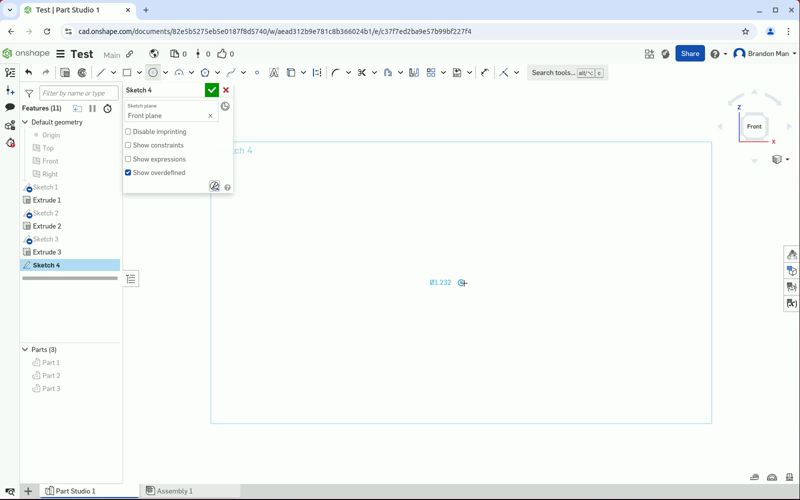
key(esc)
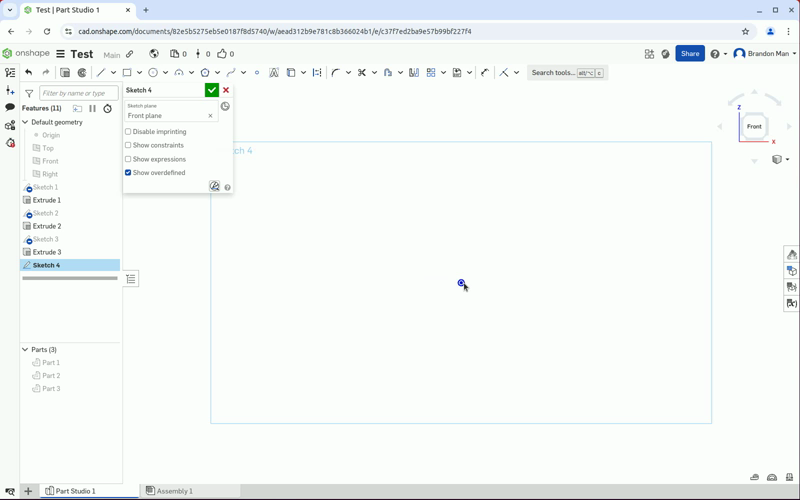
mouse_move(459, 281)
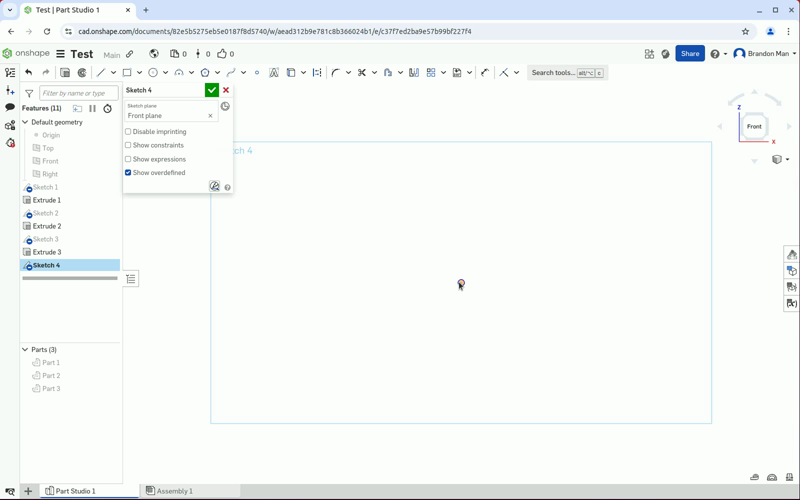
scroll(6)
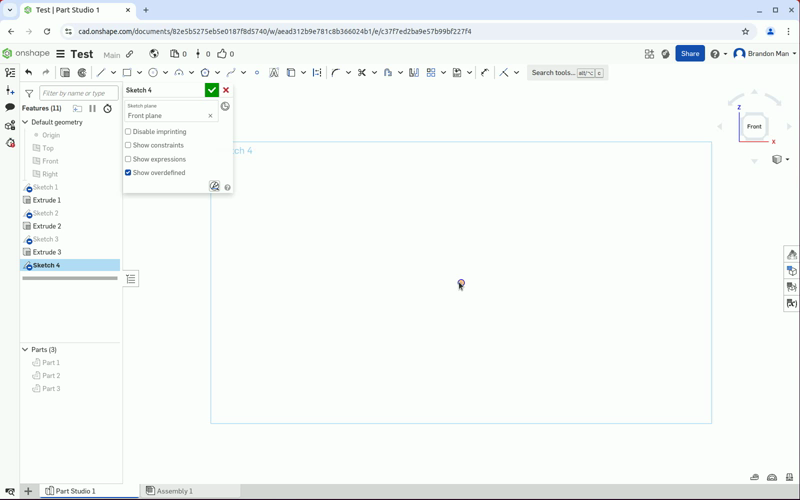
scroll(6)
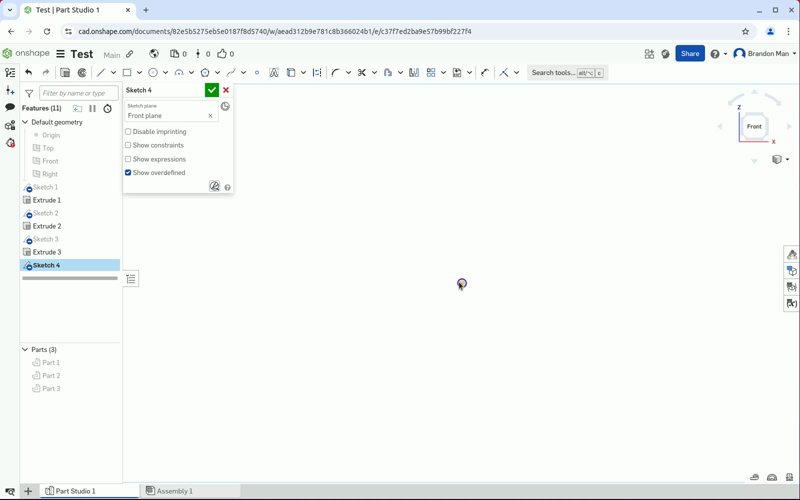
scroll(6)
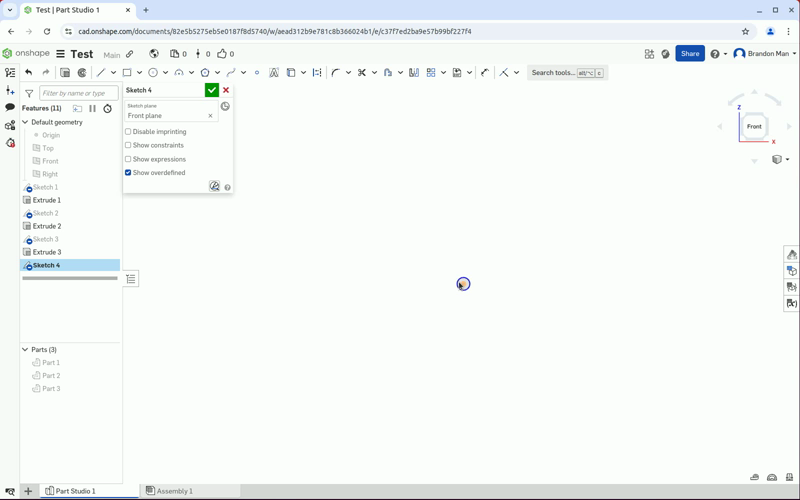
scroll(6)
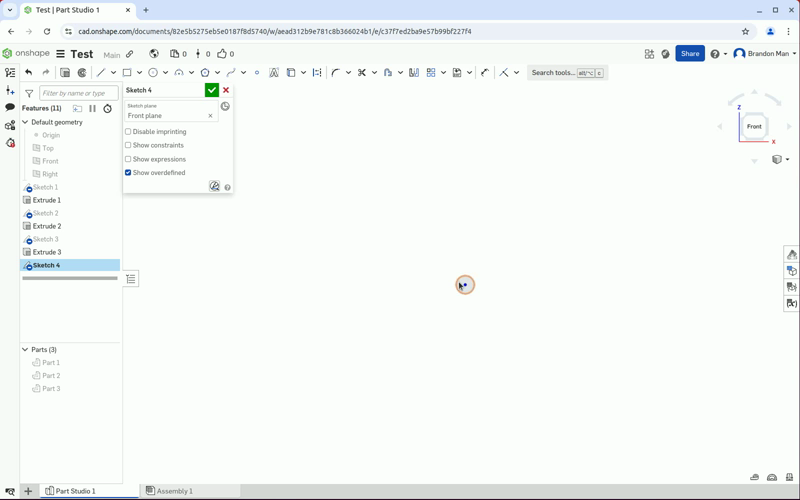
scroll(6)
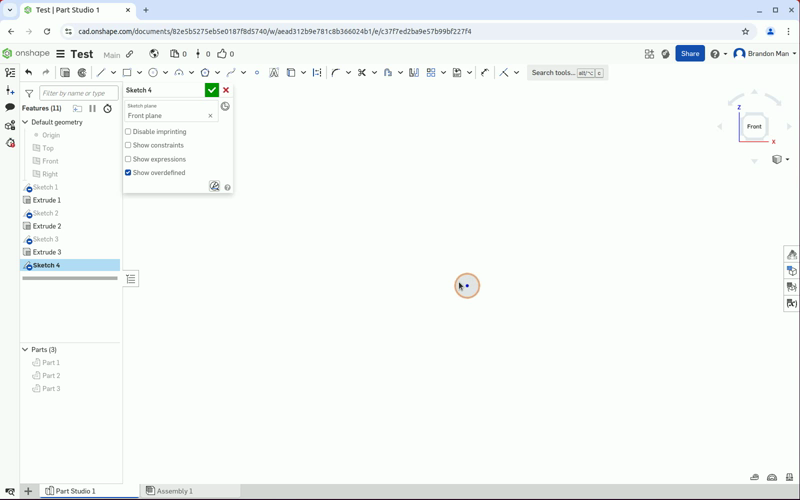
scroll(6)
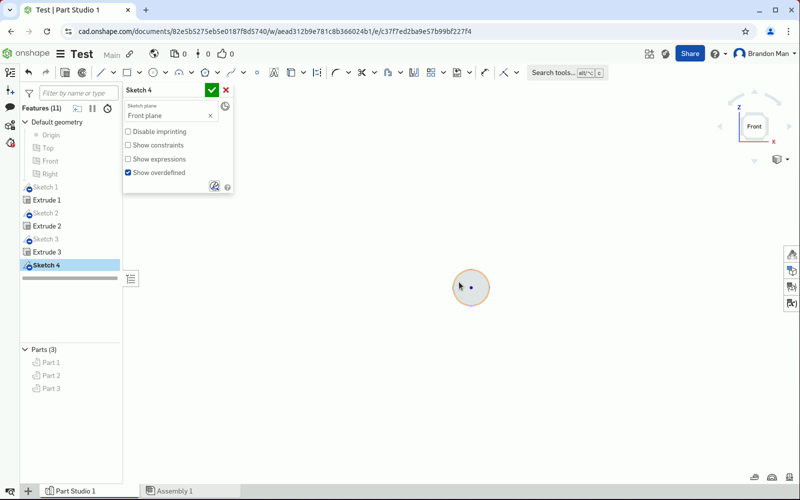
scroll(6)
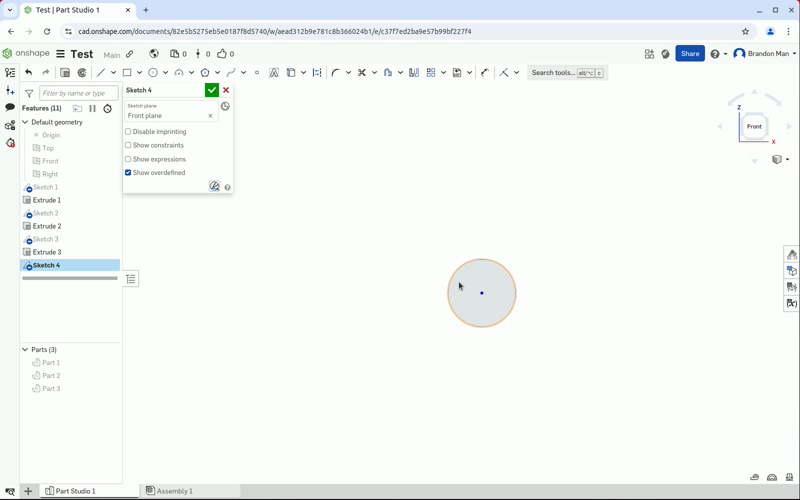
click(459, 281)
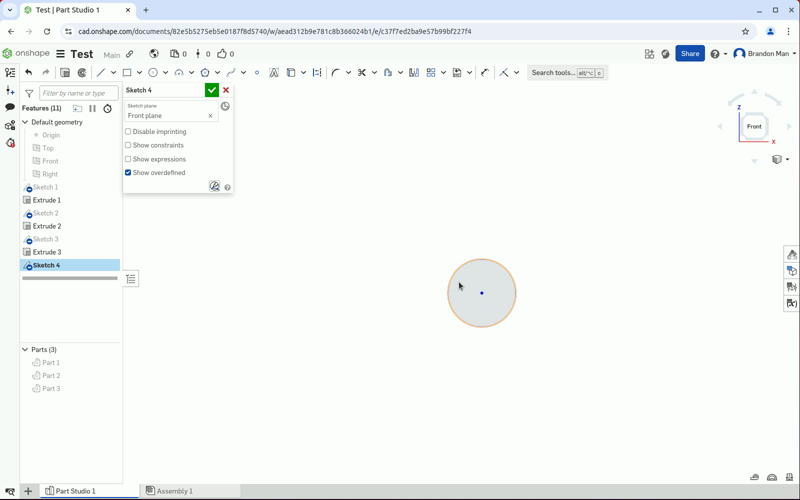
scroll(-6)
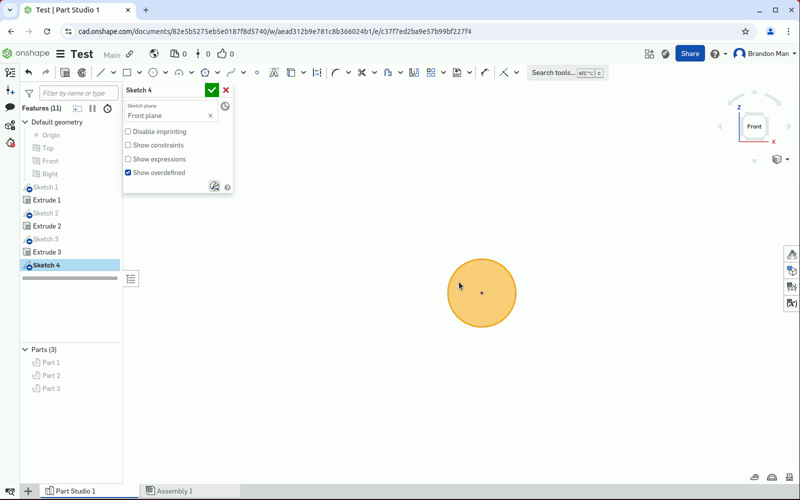
scroll(-6)
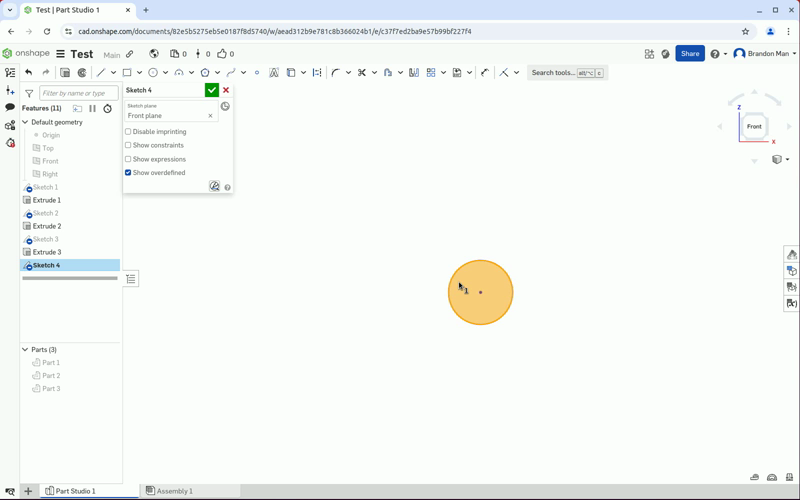
scroll(-6)
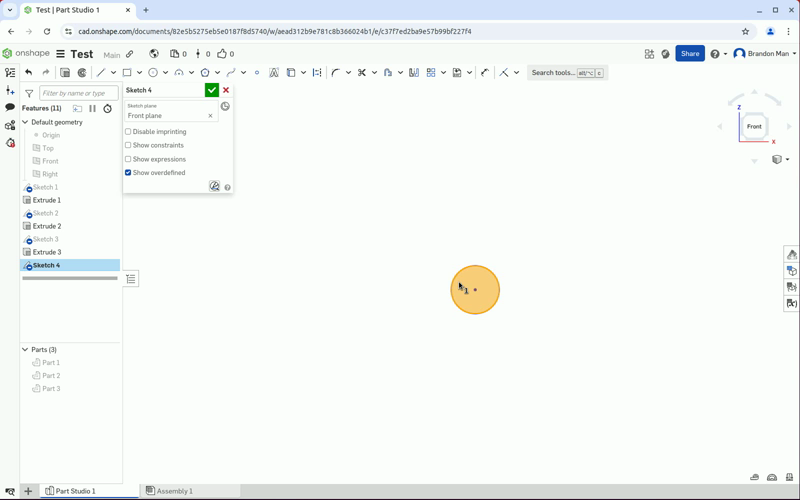
scroll(-6)
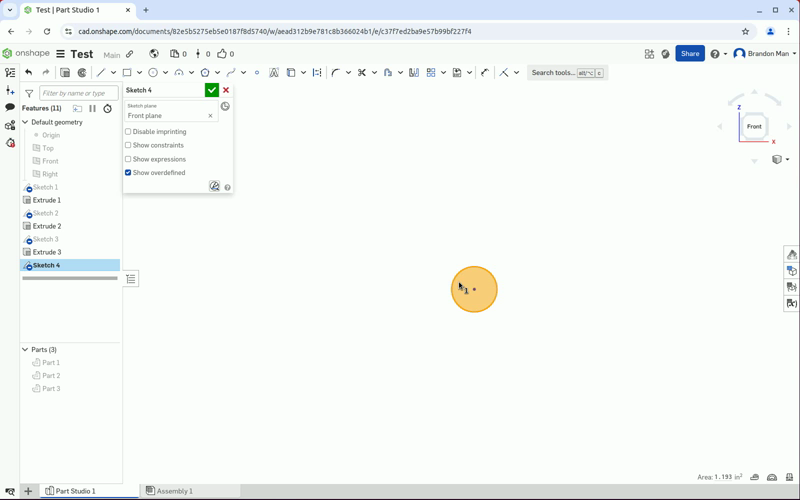
scroll(-6)
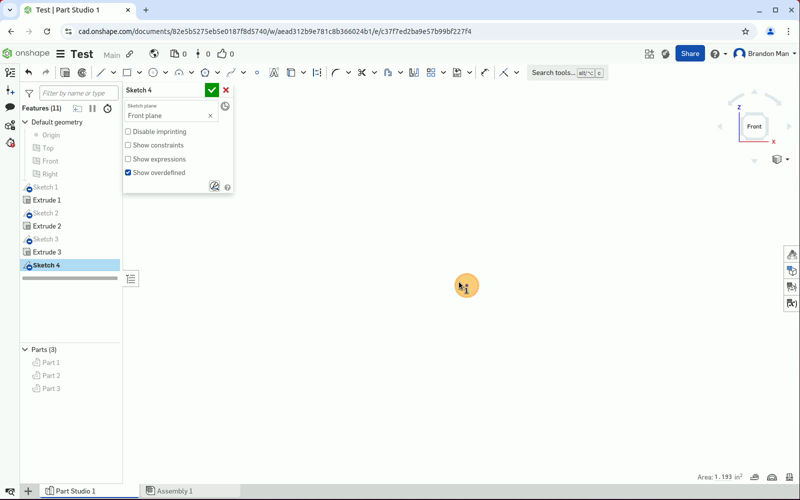
scroll(-6)
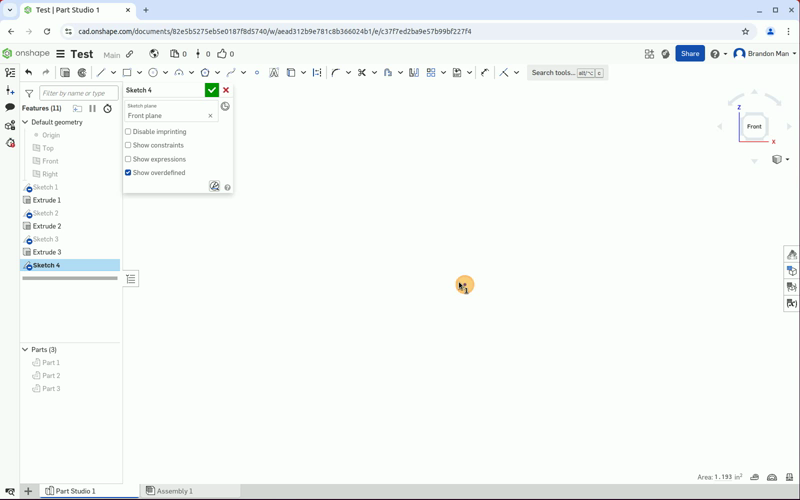
scroll(-6)
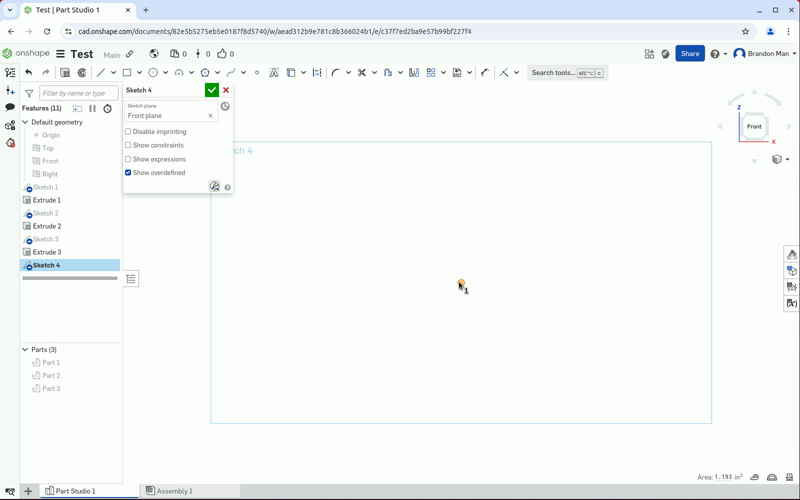
mouse_move(73, 352)
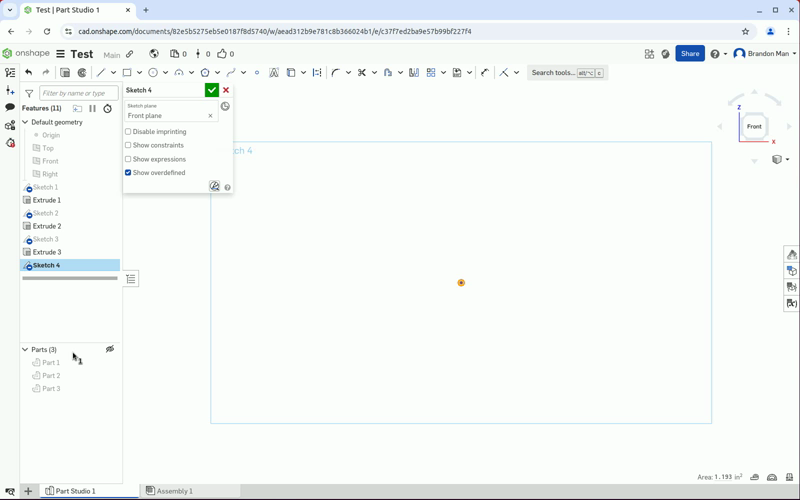
key(shift+y)
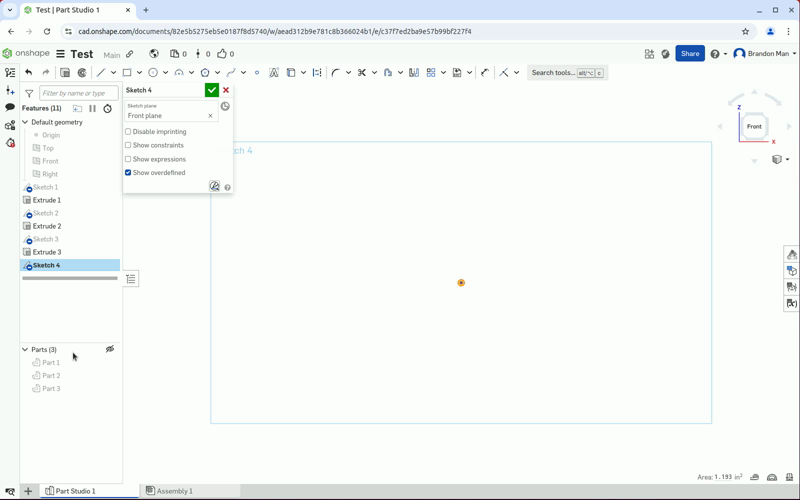
key(shift+e)
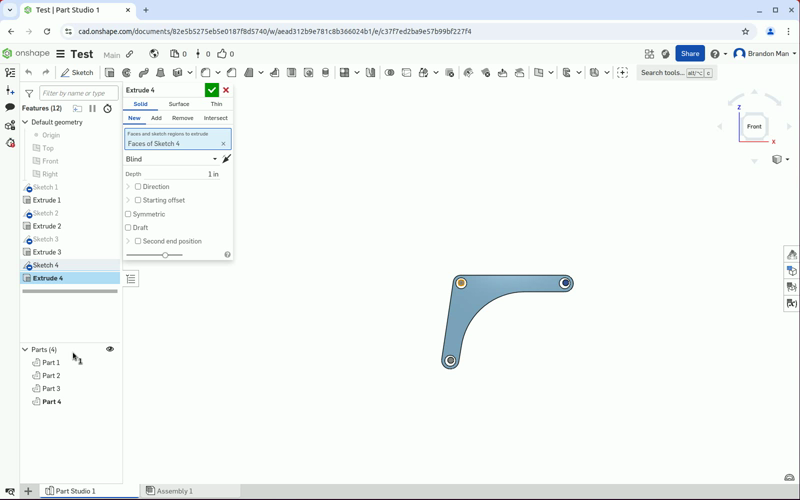
mouse_move(143, 106)
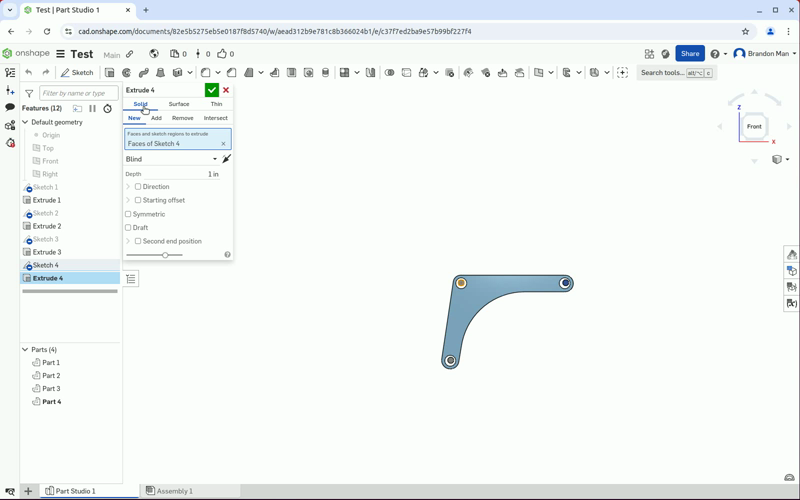
click(143, 106)
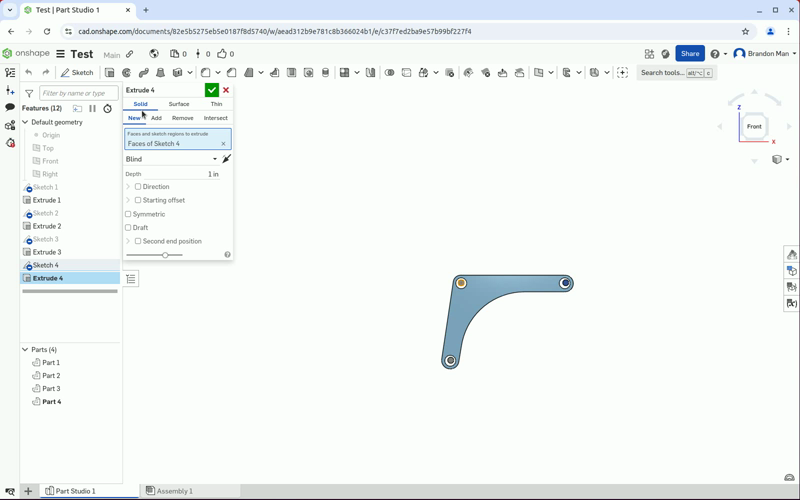
mouse_move(137, 120)
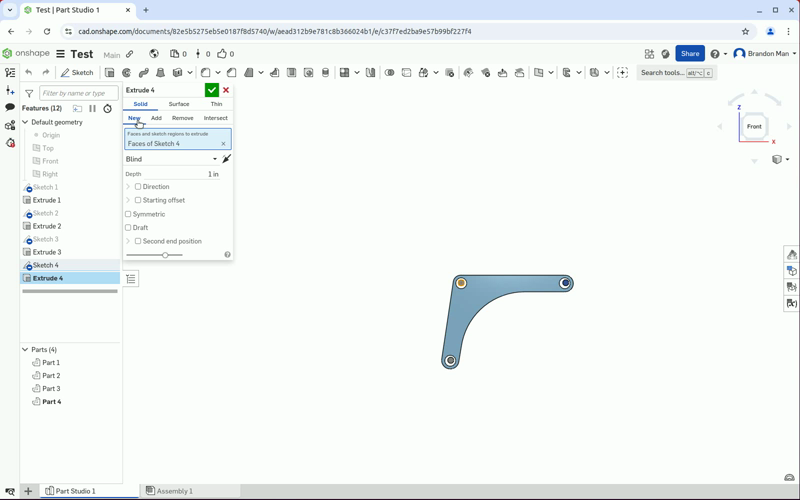
click(137, 120)
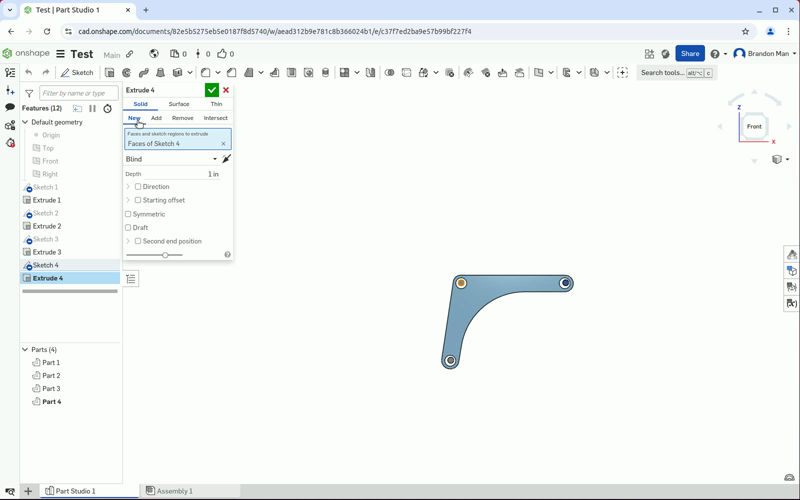
key(tab, 4)
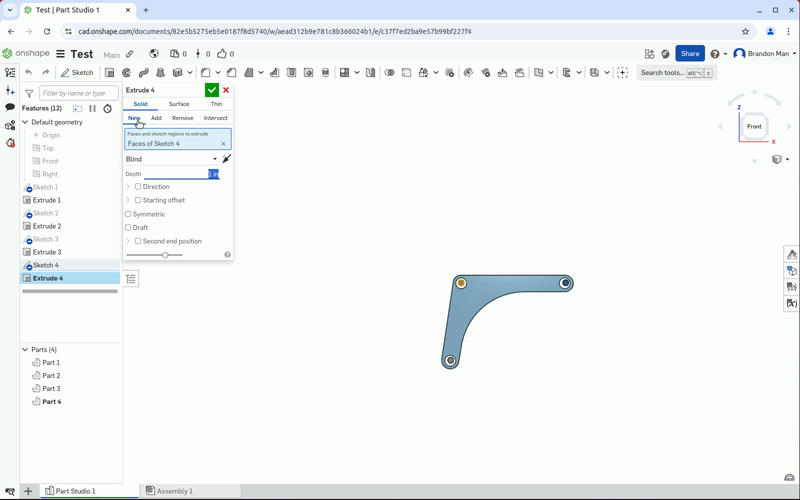
text(2.166)
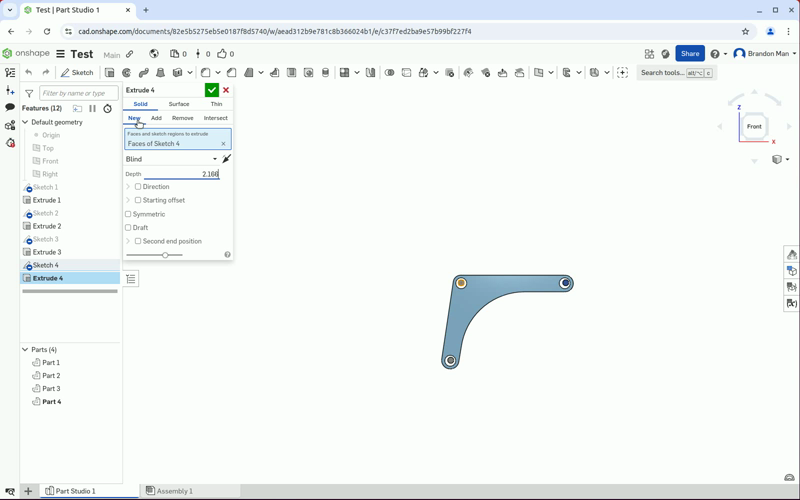
key(enter)
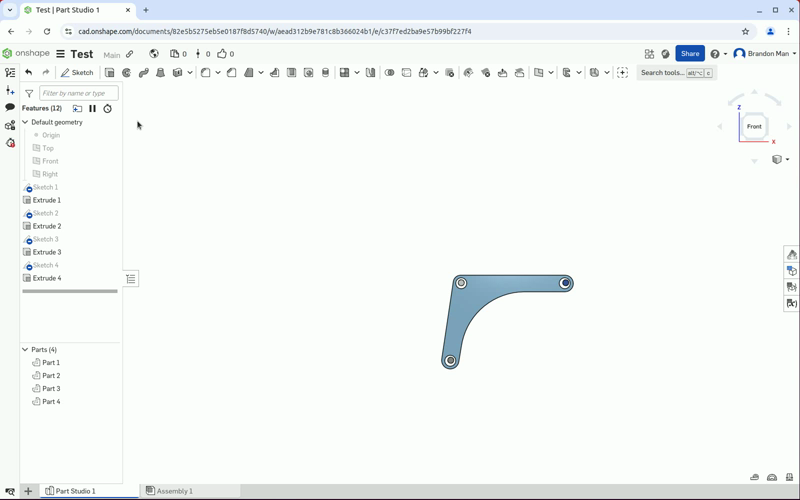
key(shift+h)
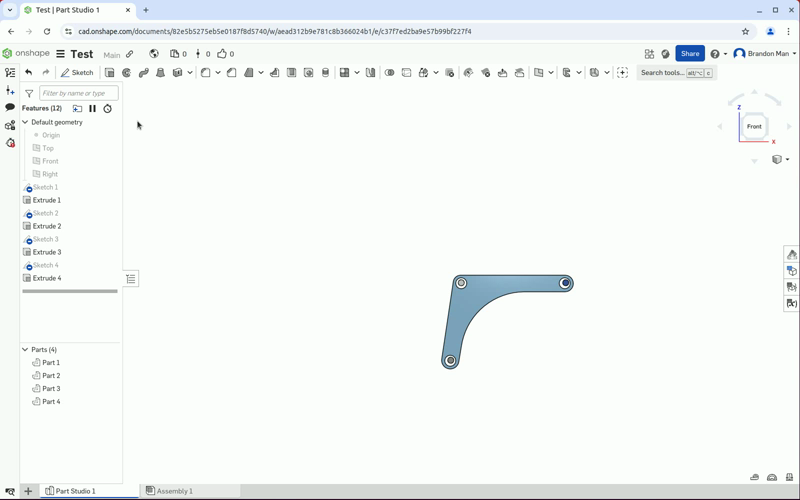
key(shift+h)
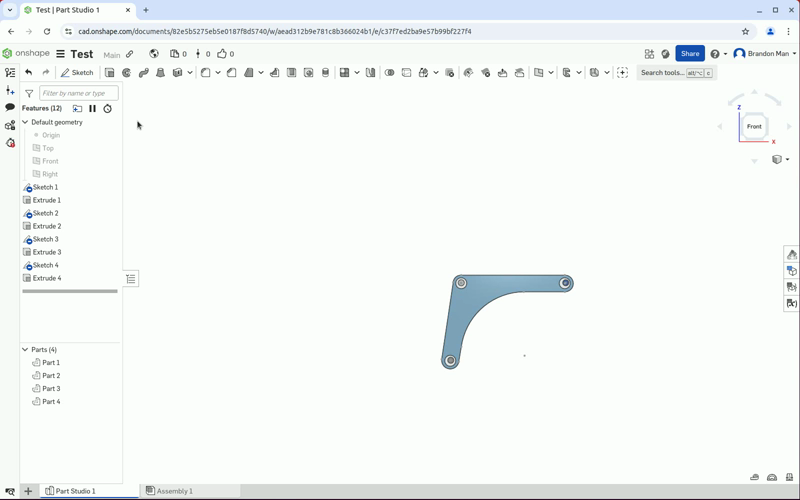
key(shift+7)
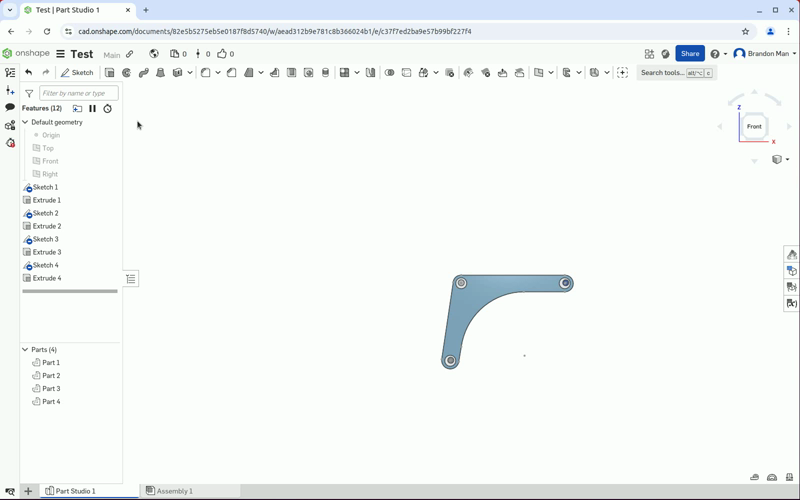
key(left, 2)
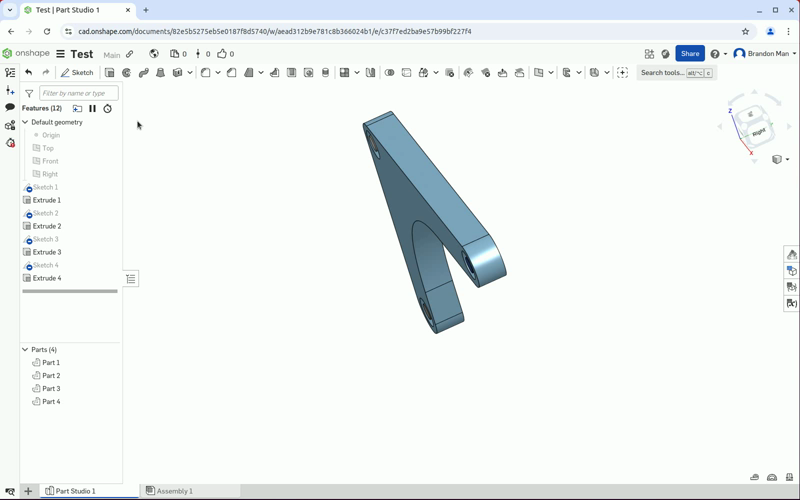
key(down, 2)
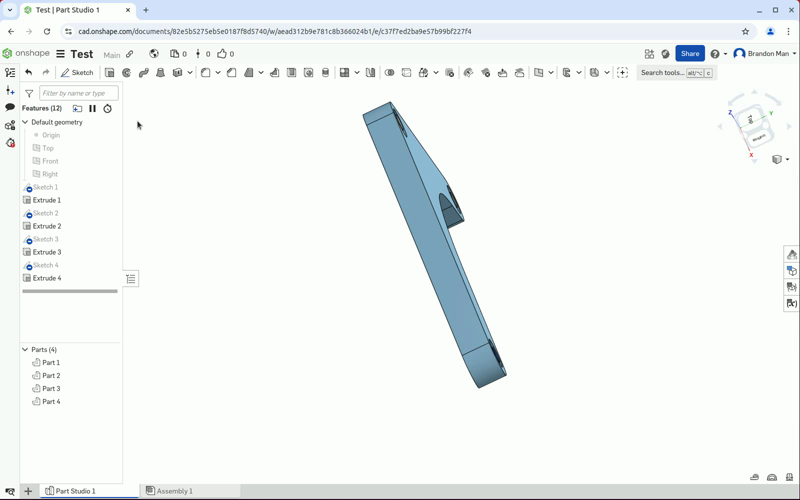
key(up, 2)
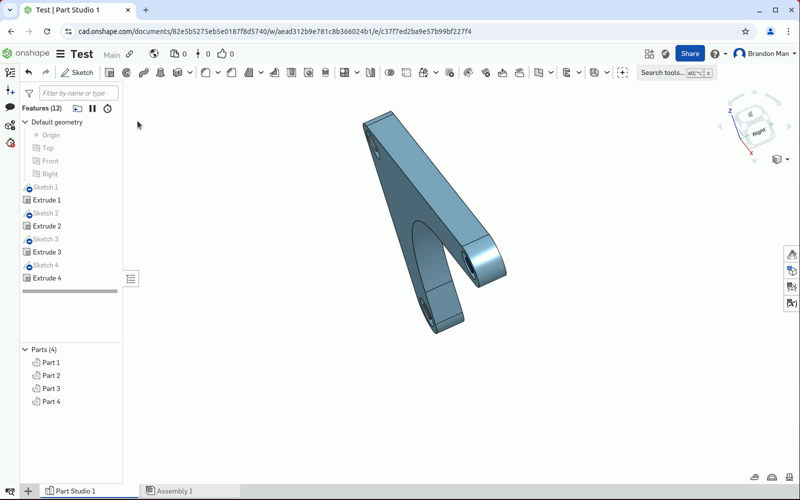
key(right, 2)
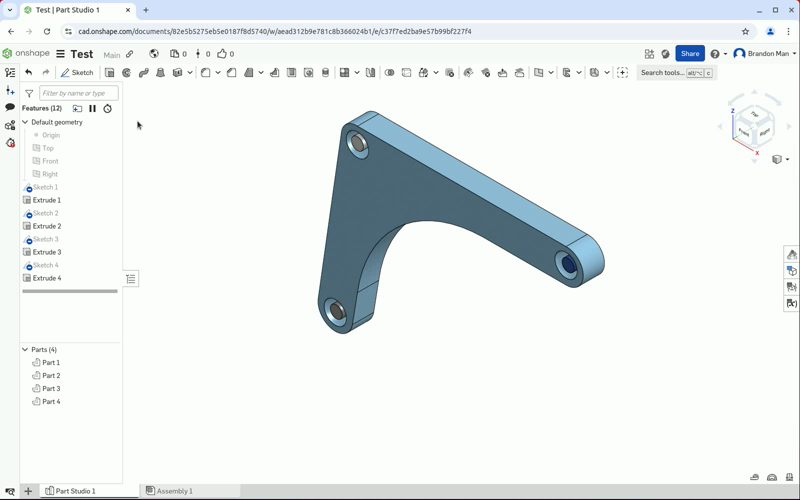
mouse_move(73, 189)
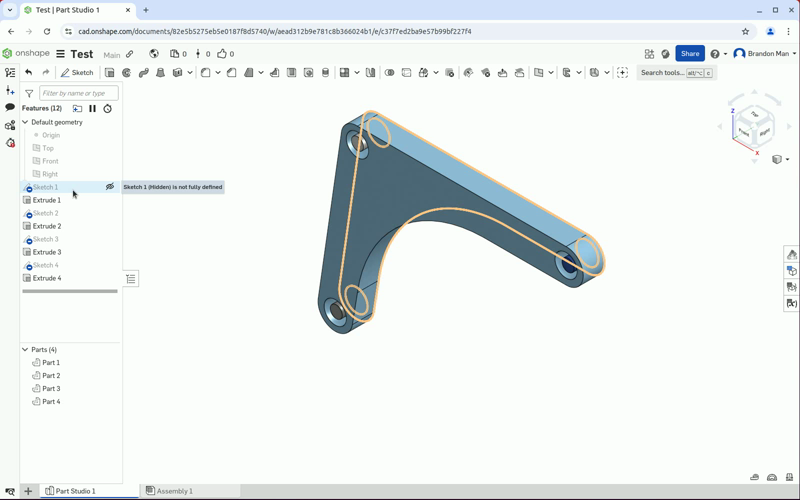
click(73, 189)